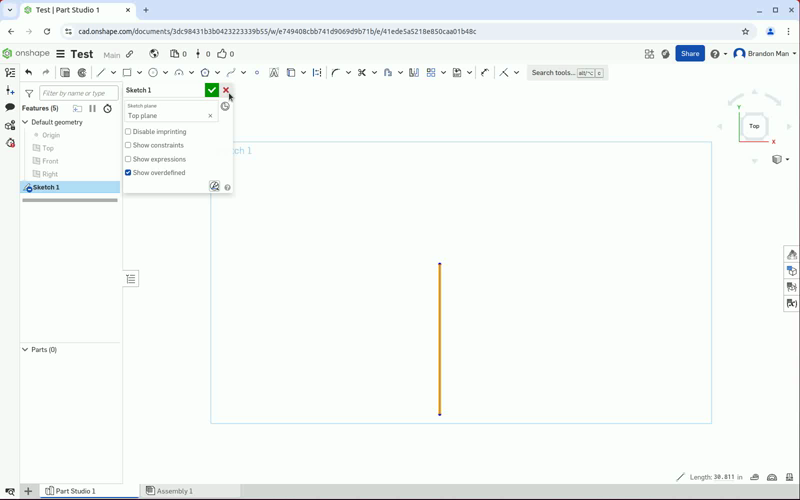
key(shift+h)
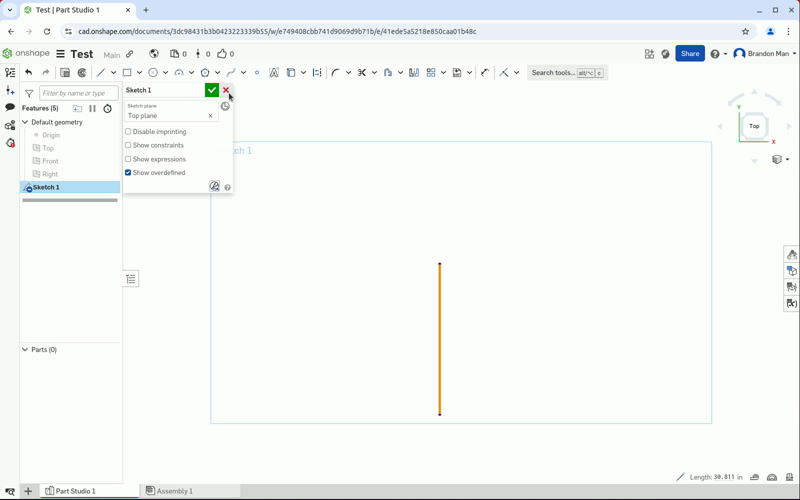
mouse_move(73, 352)
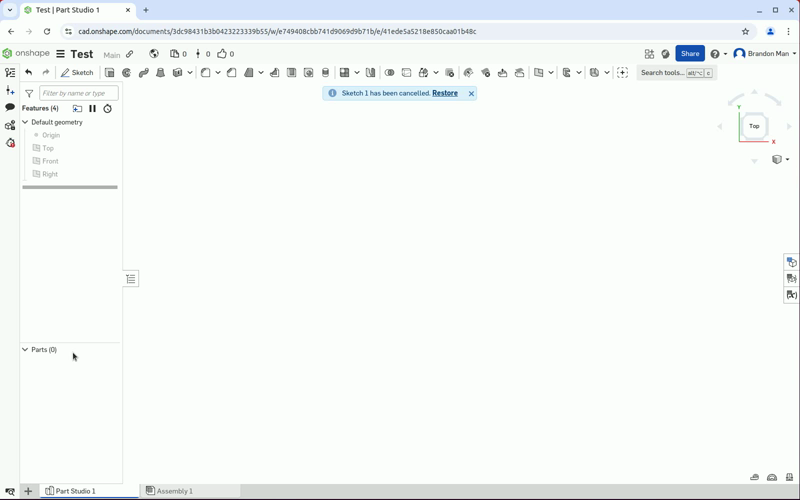
key(y)
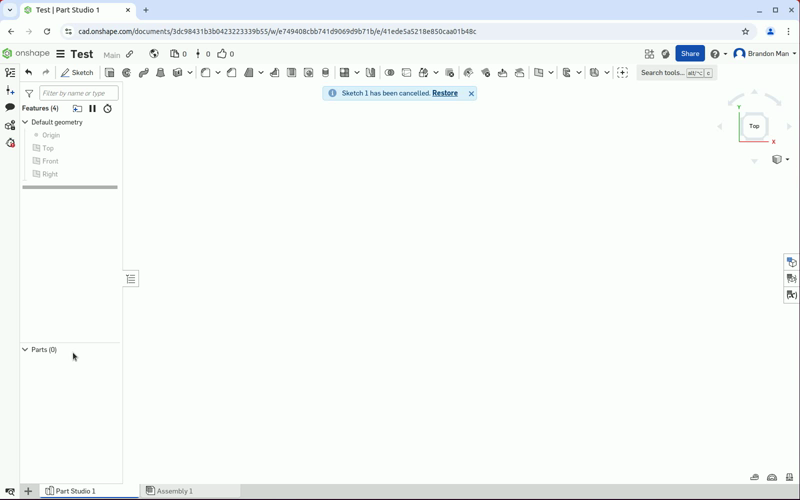
key(shift+p)
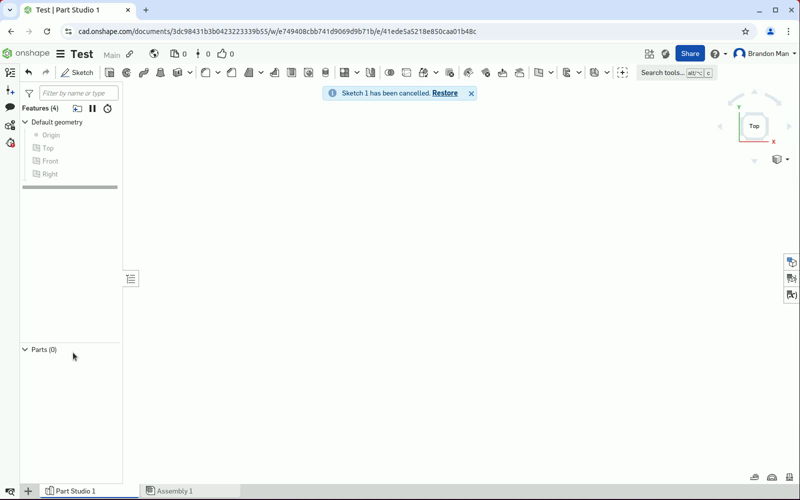
key(space)
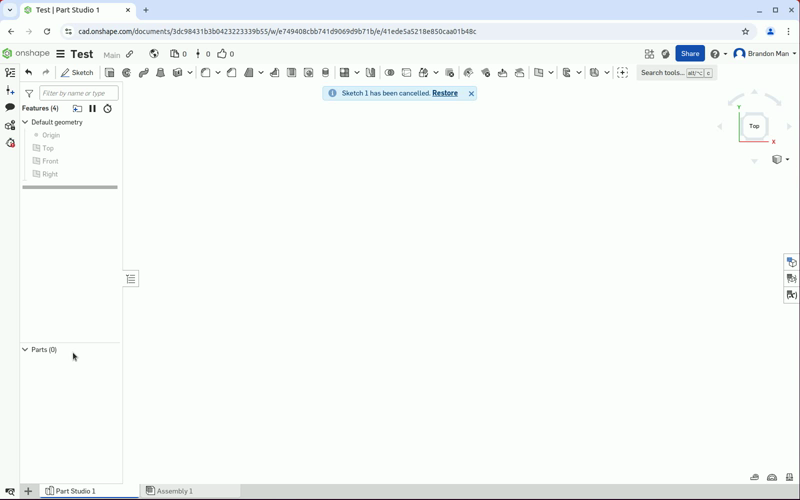
key_down(shift)
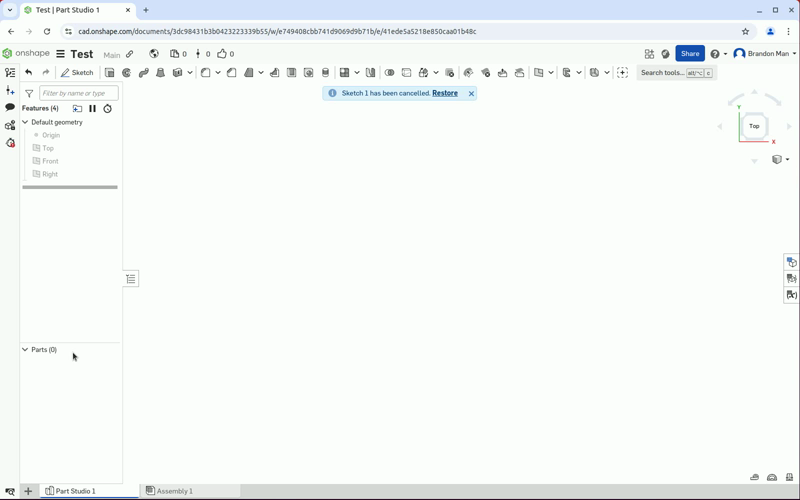
key(up)
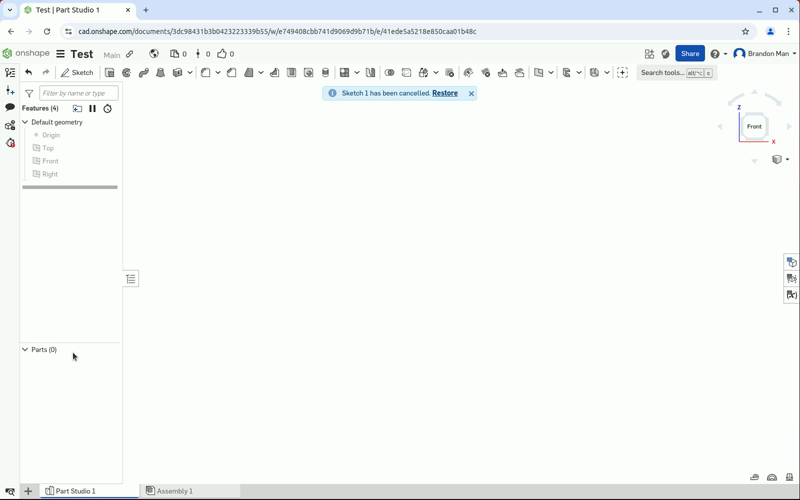
key_up(shift)
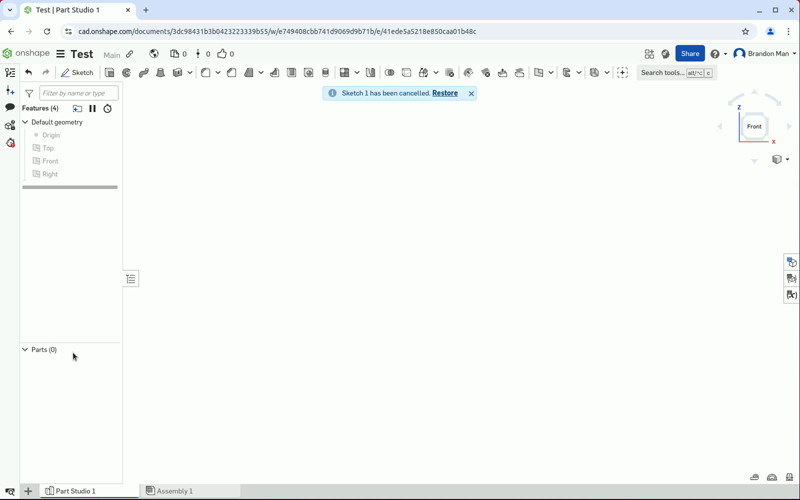
mouse_move(73, 352)
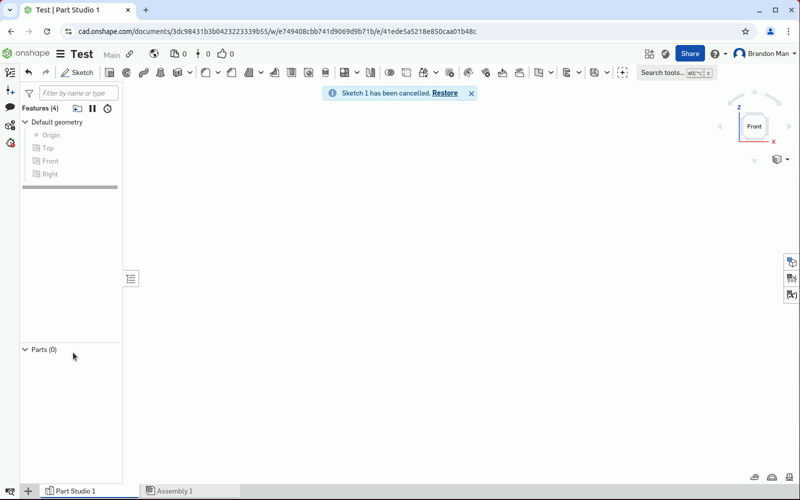
key(shift+y)
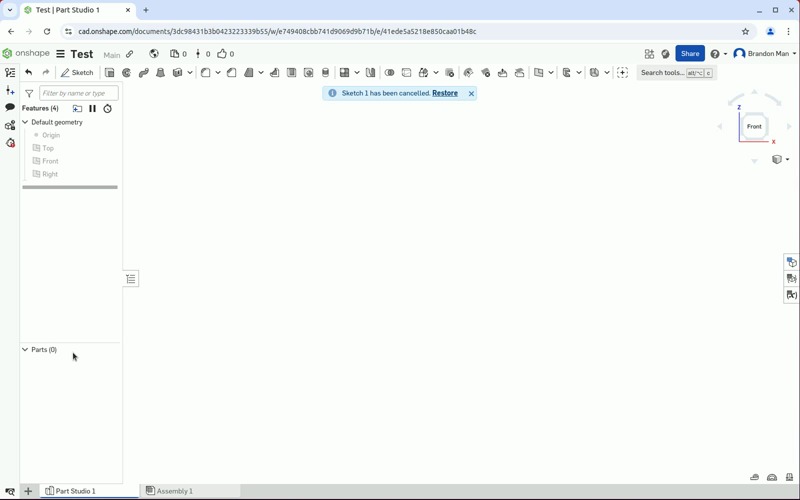
key(shift+s)
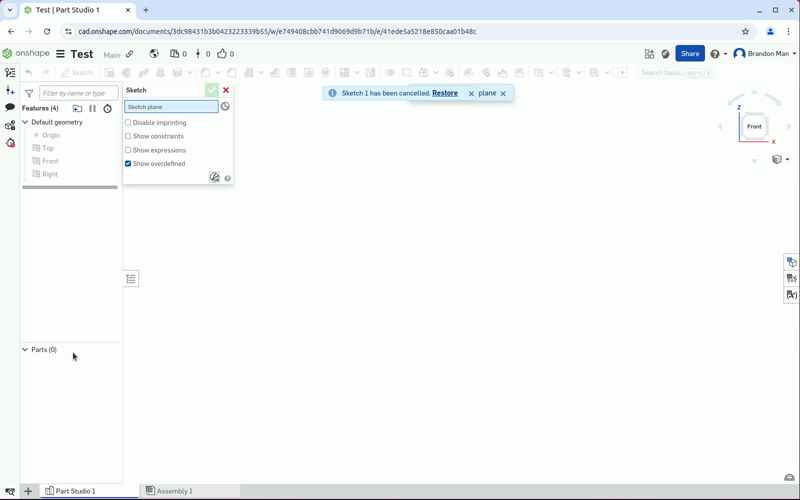
mouse_move(73, 163)
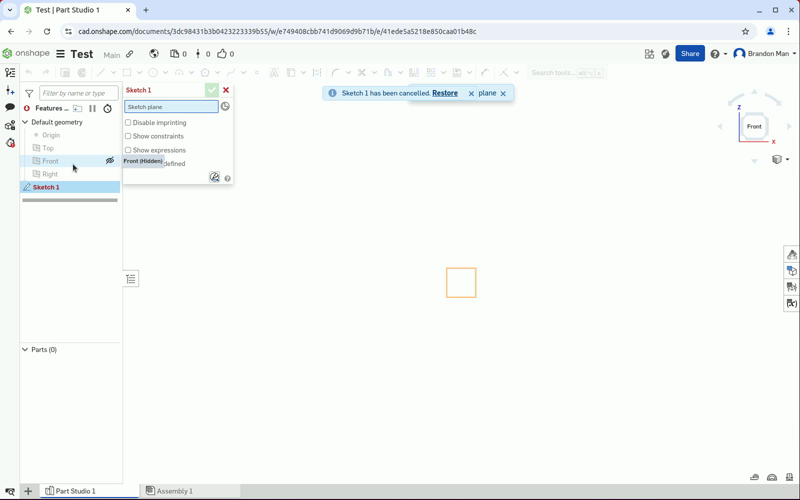
click(73, 163)
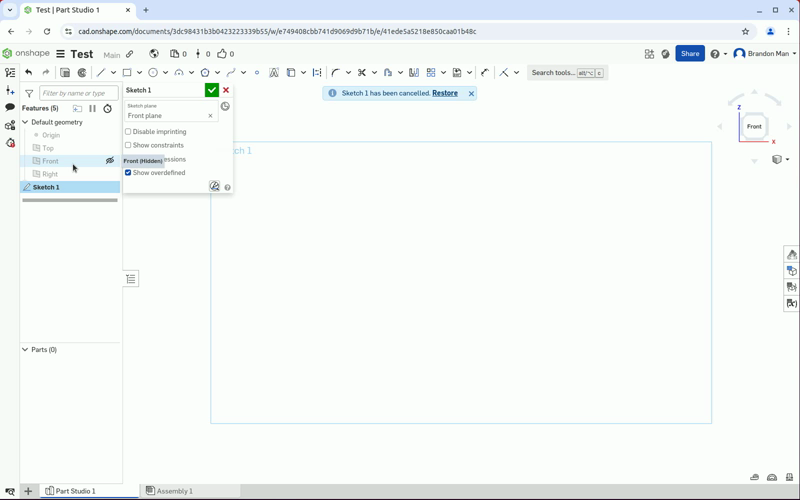
mouse_move(73, 352)
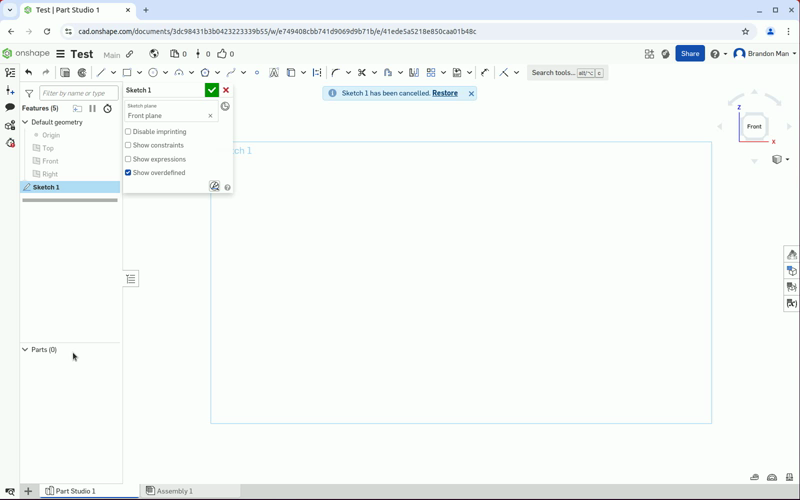
key(y)
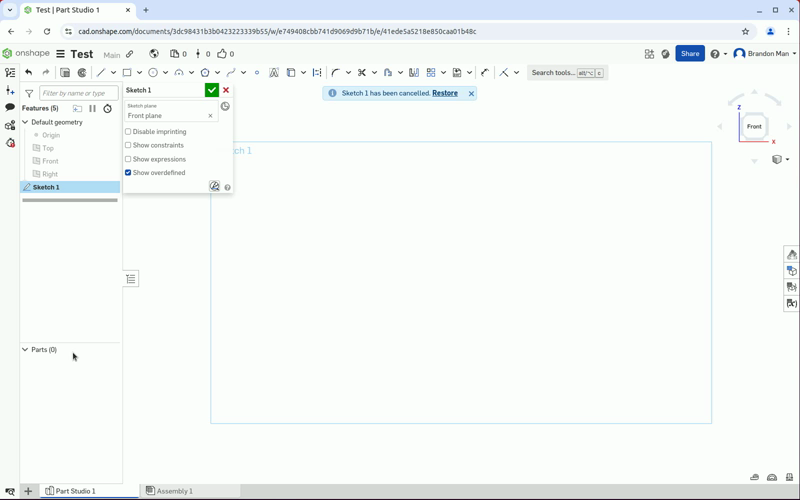
key(l)
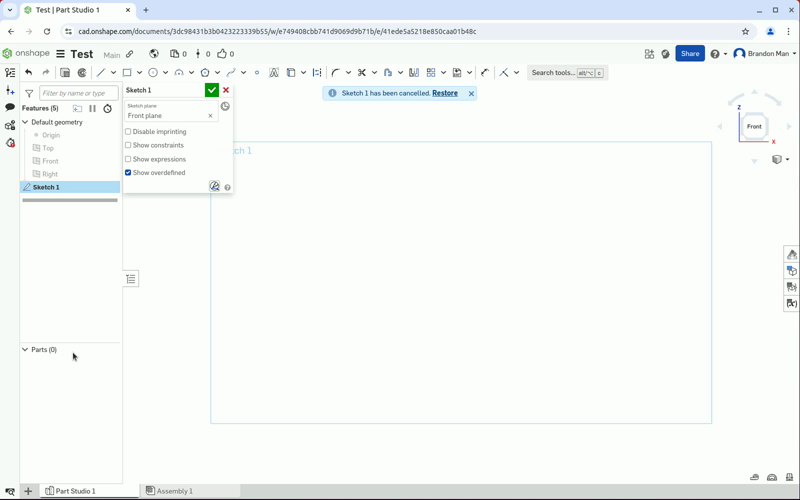
key_down(shift)
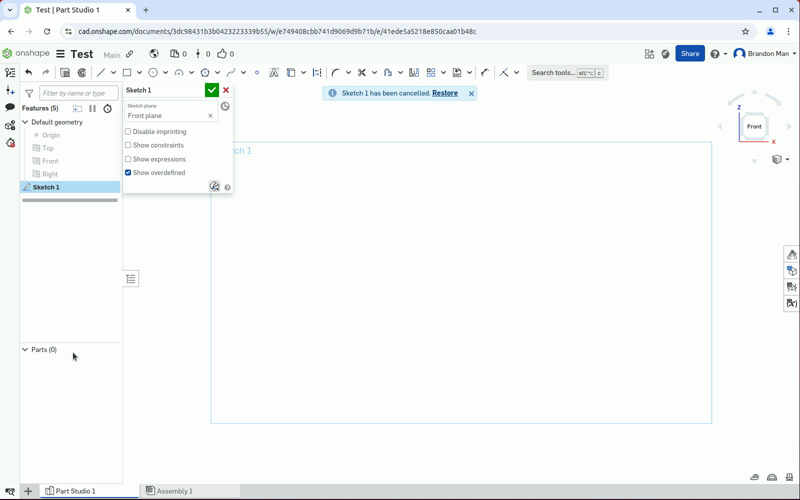
mouse_move(460, 390)
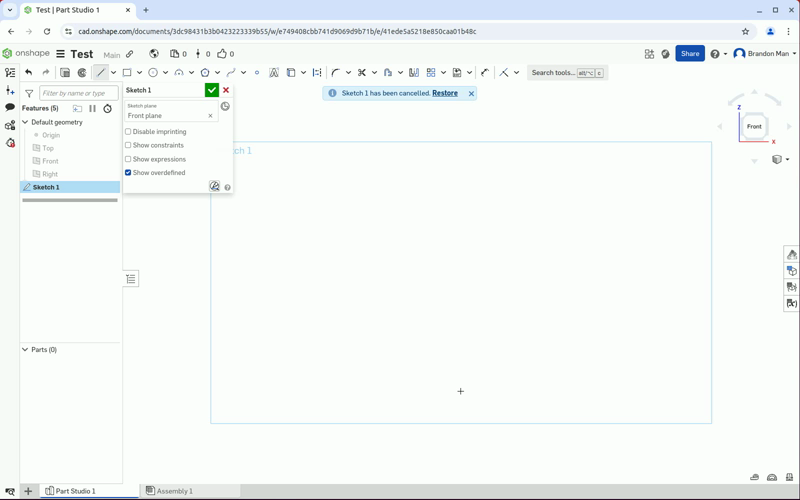
click(460, 390)
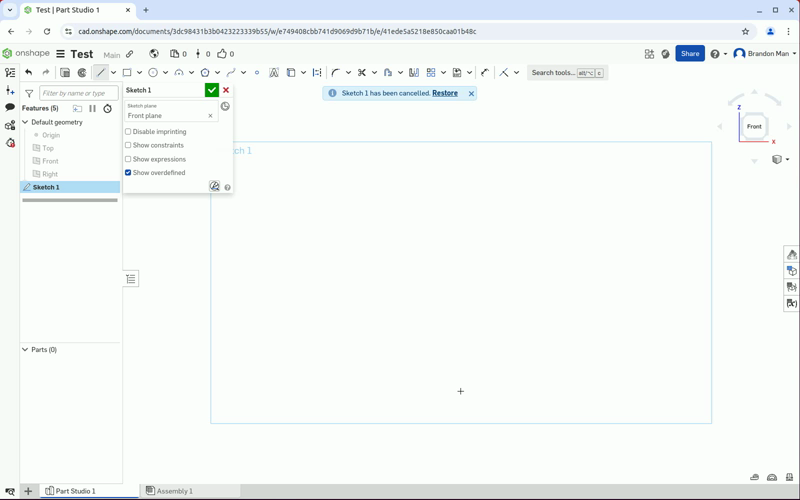
key_up(shift)
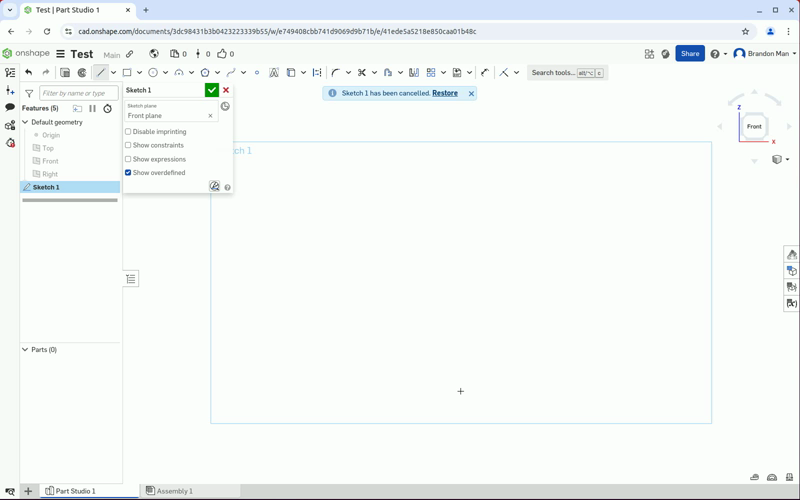
key_down(shift)
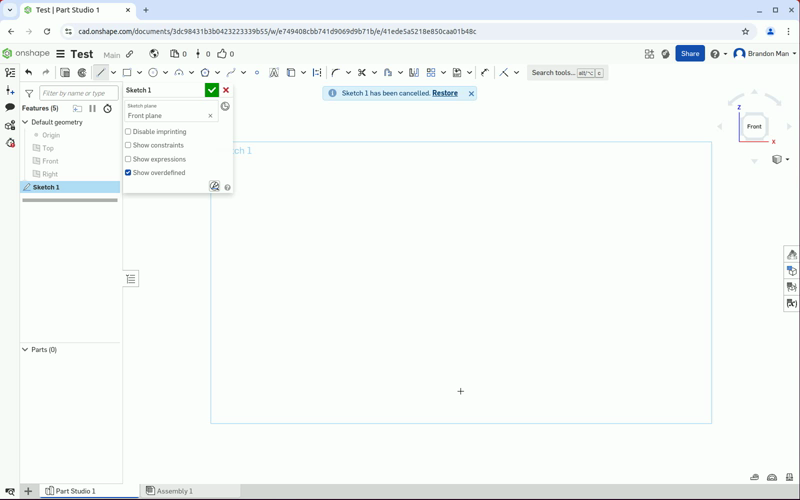
mouse_move(490, 390)
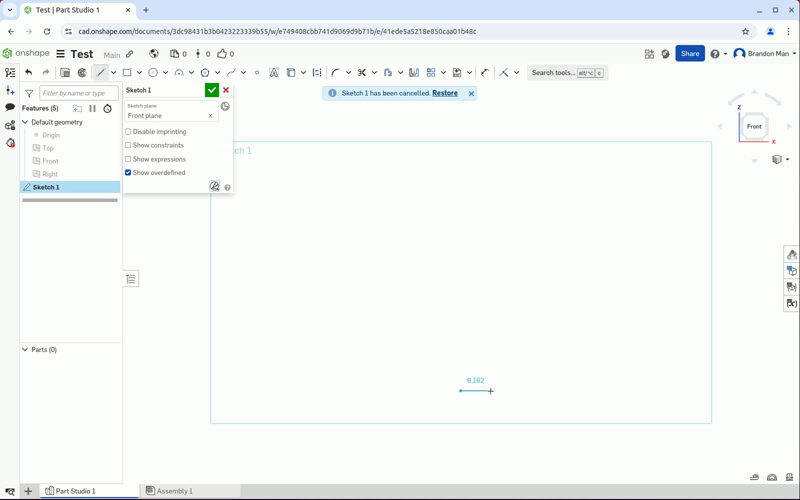
mouse_move(509, 390)
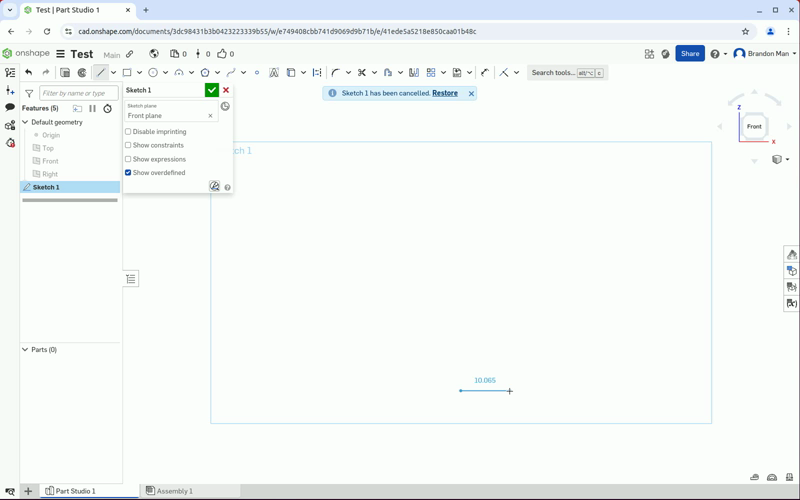
click(509, 390)
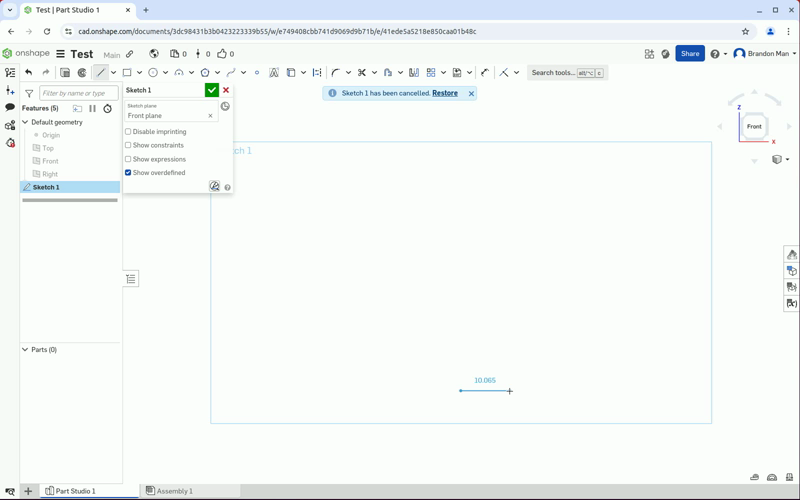
key_up(shift)
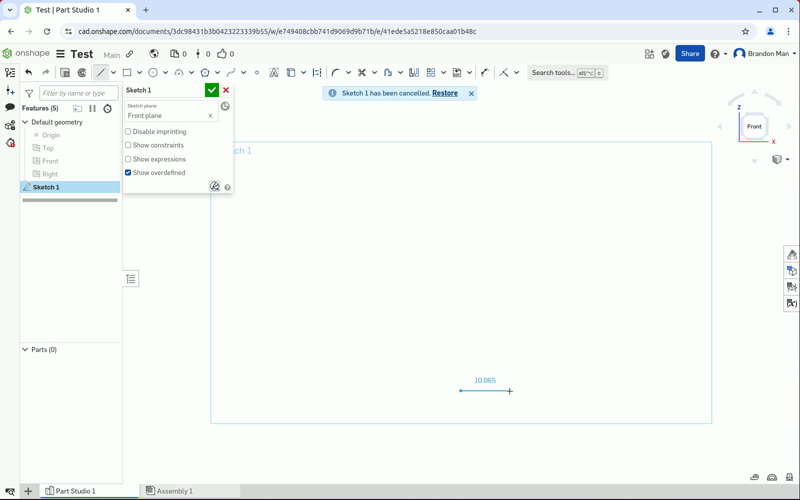
key_down(shift)
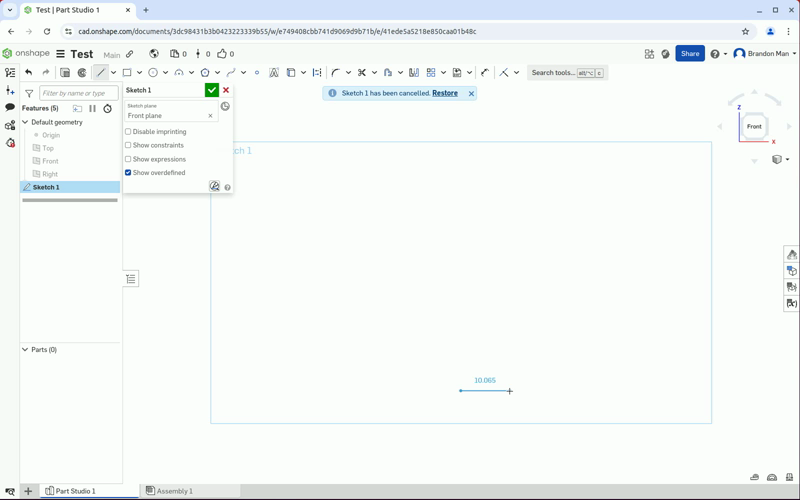
mouse_move(509, 282)
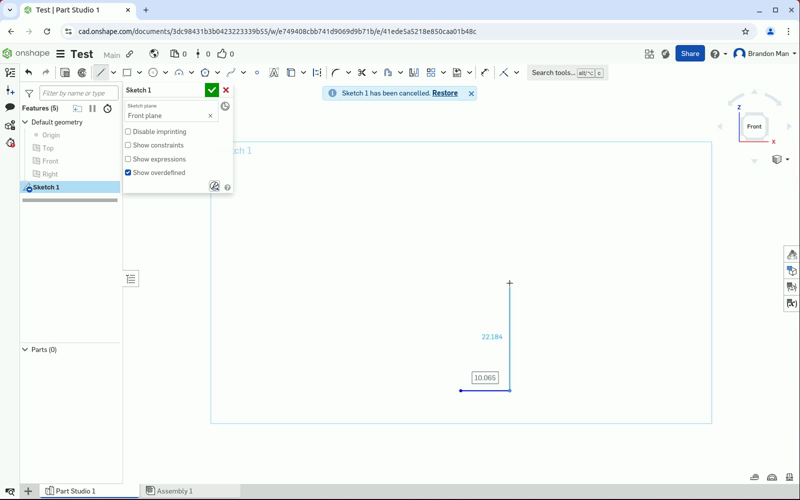
click(509, 282)
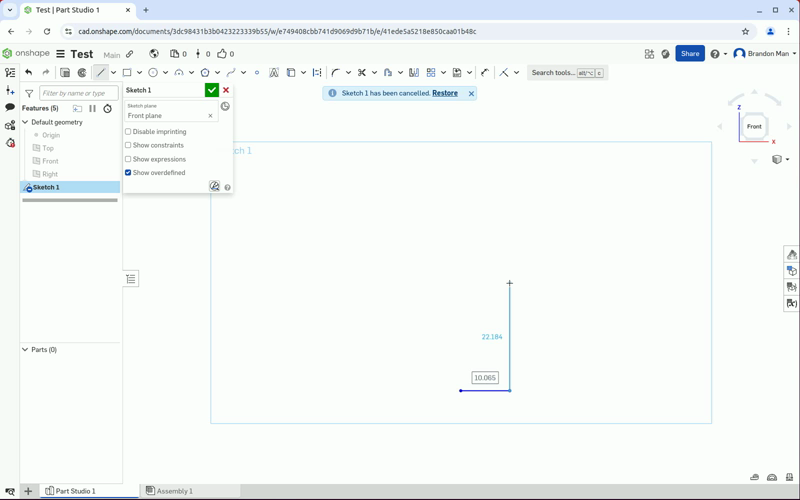
key_up(shift)
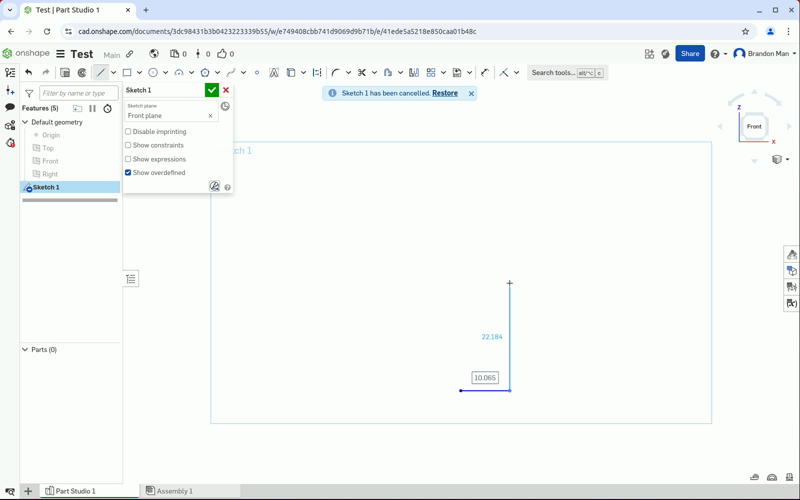
key_down(shift)
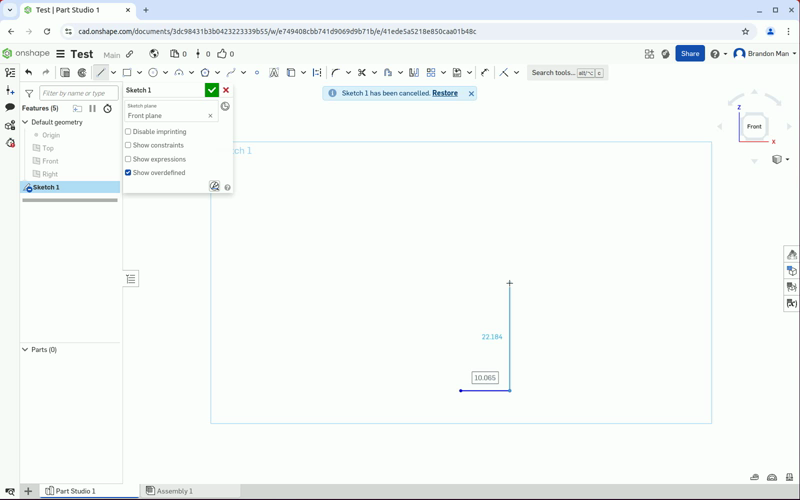
mouse_move(539, 282)
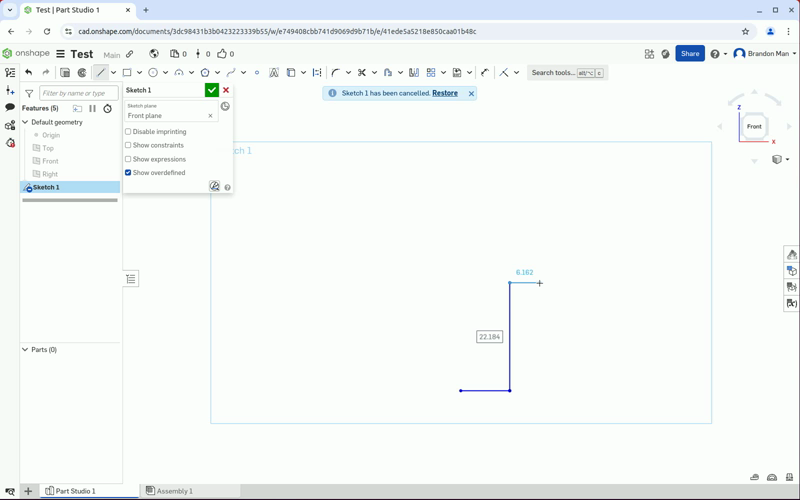
mouse_move(460, 282)
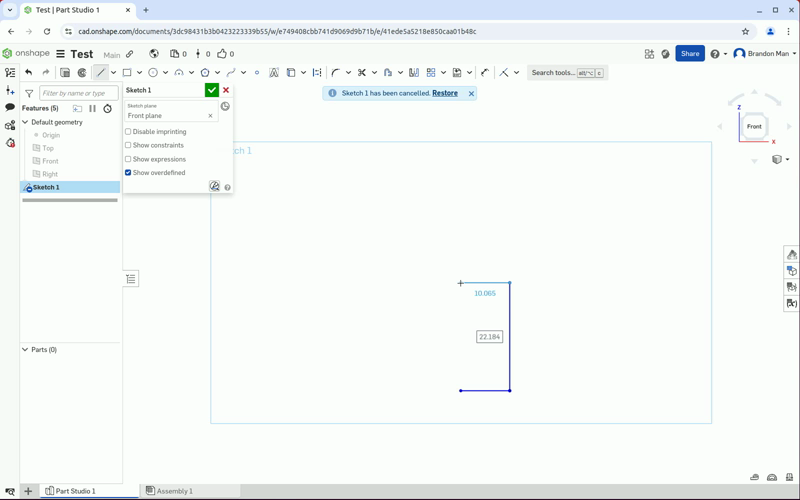
click(460, 282)
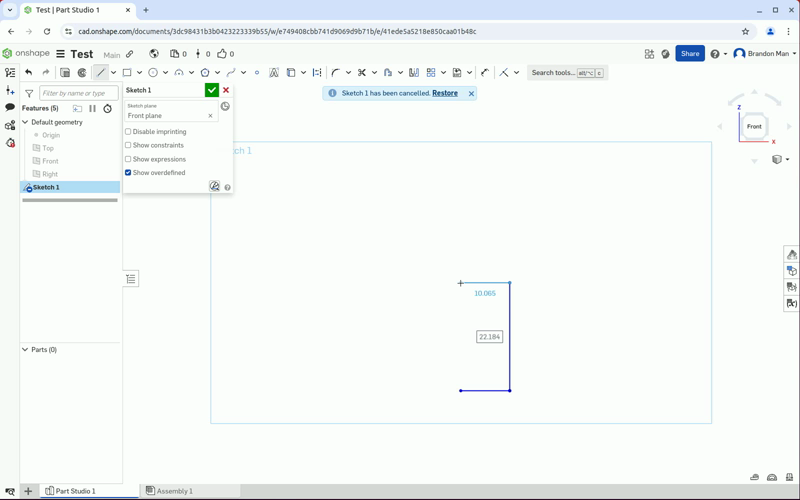
key_up(shift)
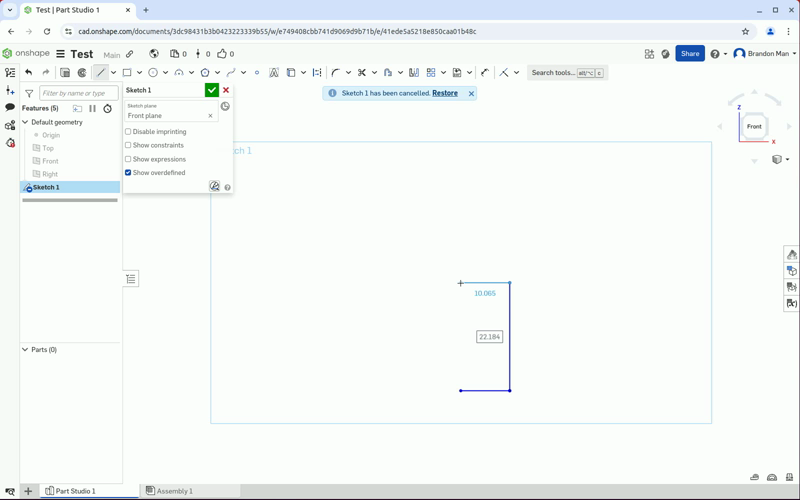
key_down(shift)
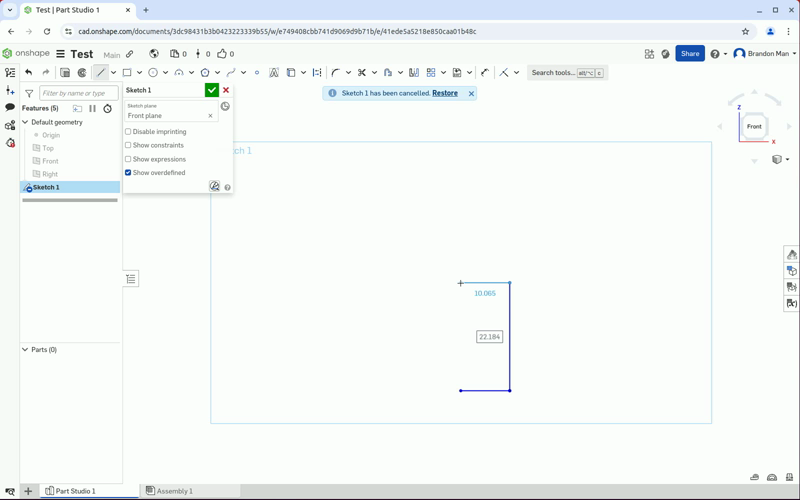
mouse_move(460, 390)
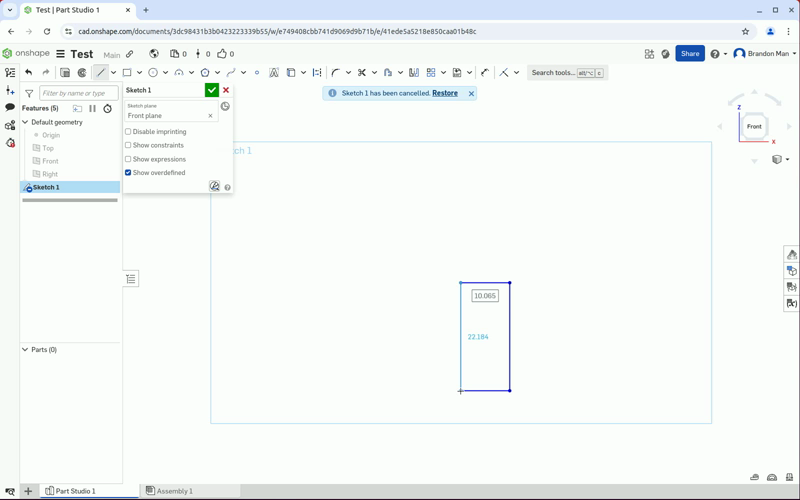
key_up(shift)
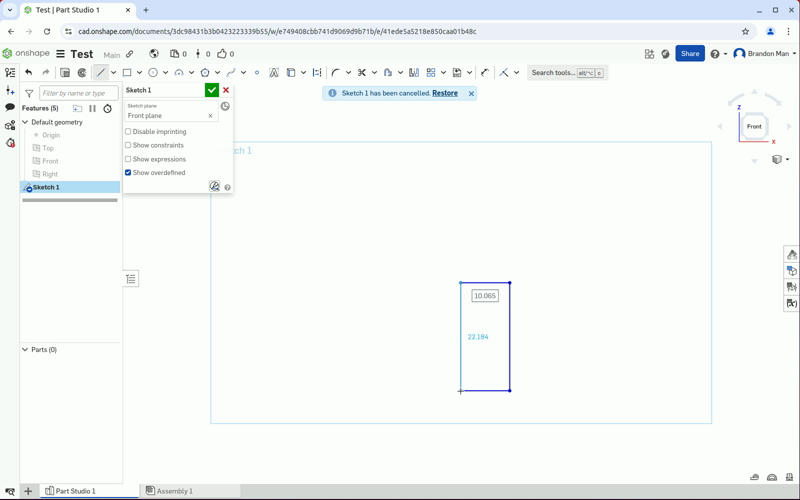
click(460, 390)
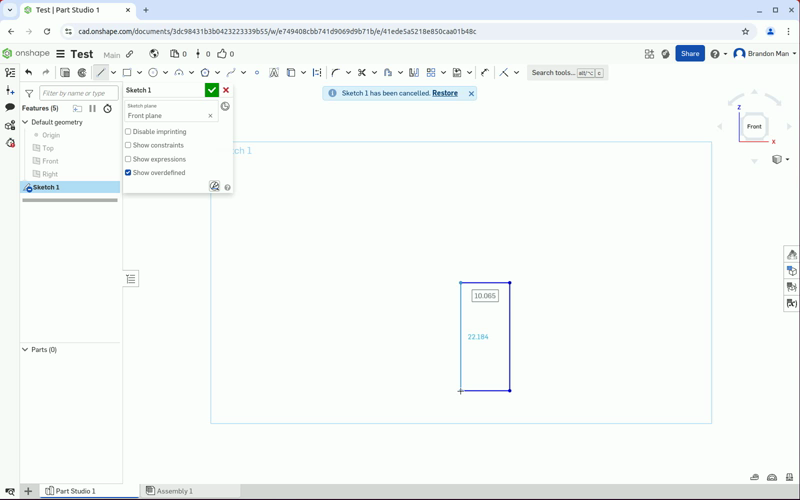
key(esc)
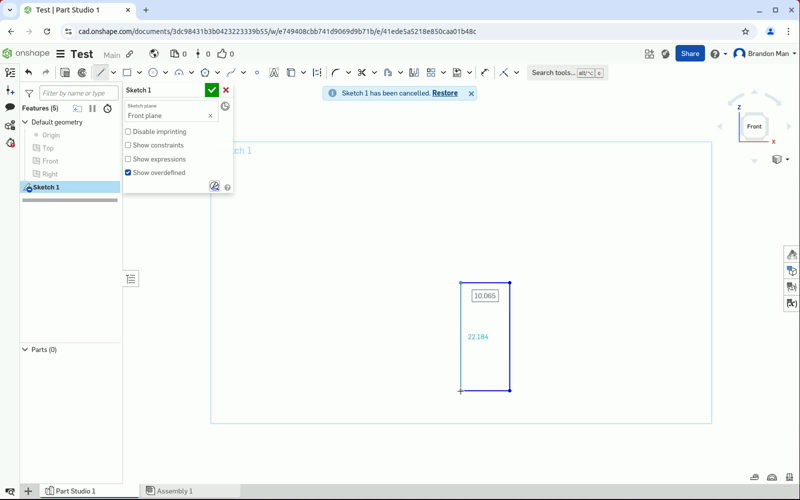
mouse_move(469, 344)
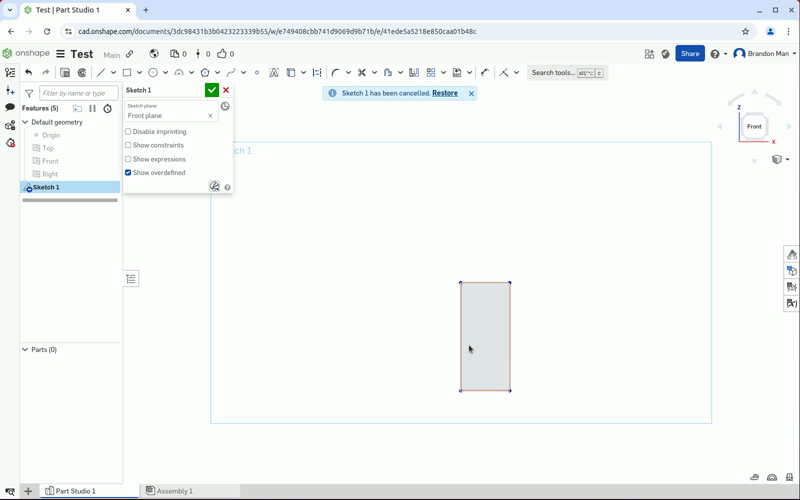
click(469, 344)
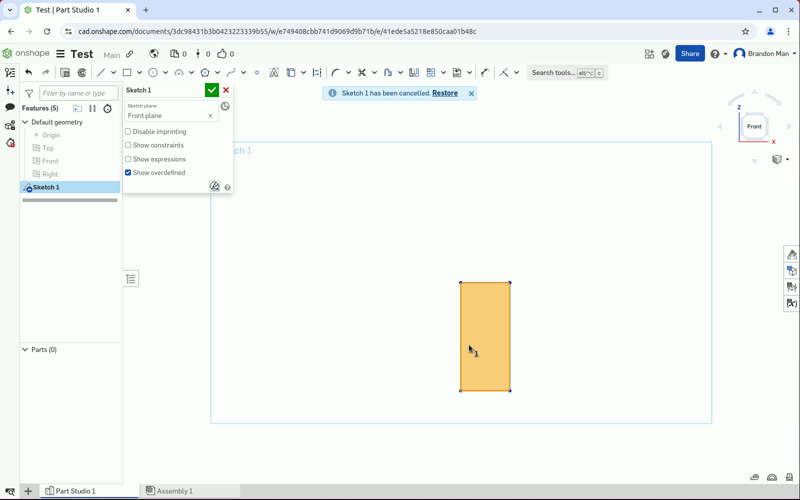
mouse_move(73, 352)
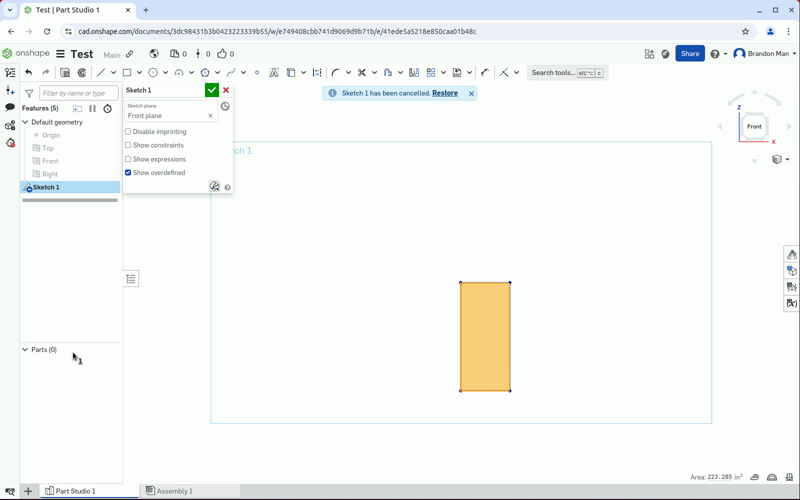
key(shift+y)
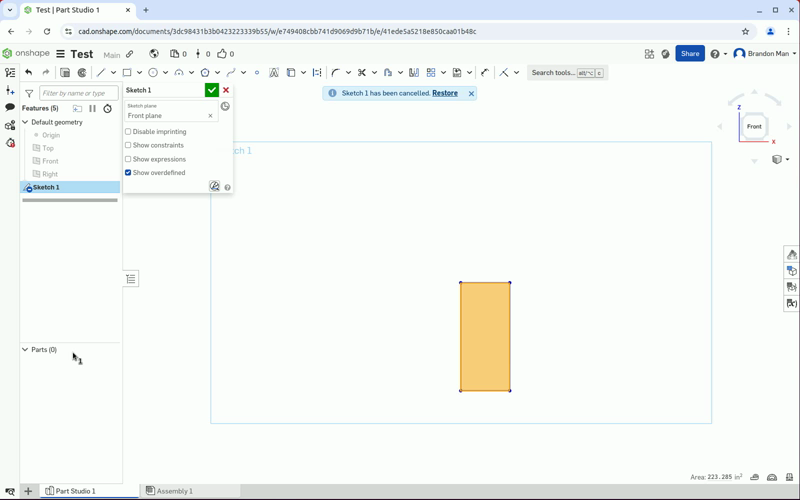
key(shift+e)
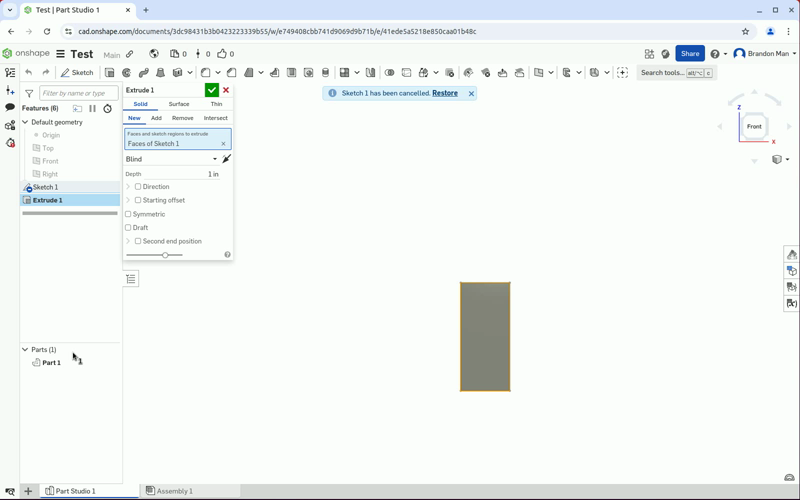
mouse_move(143, 106)
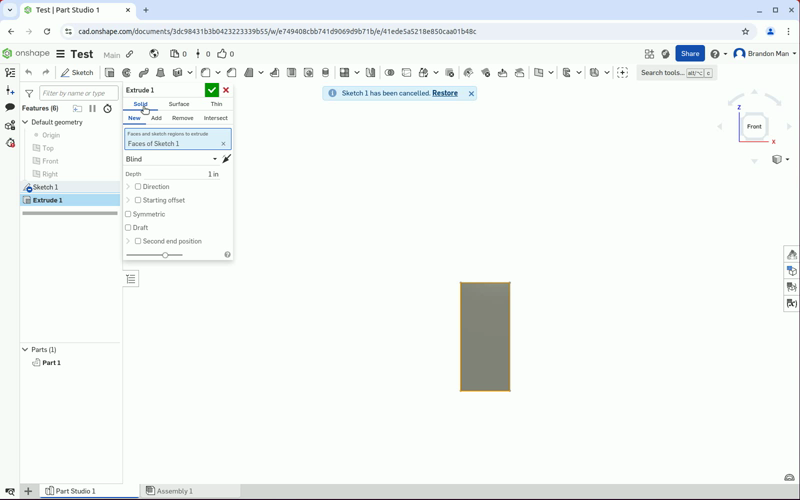
click(143, 106)
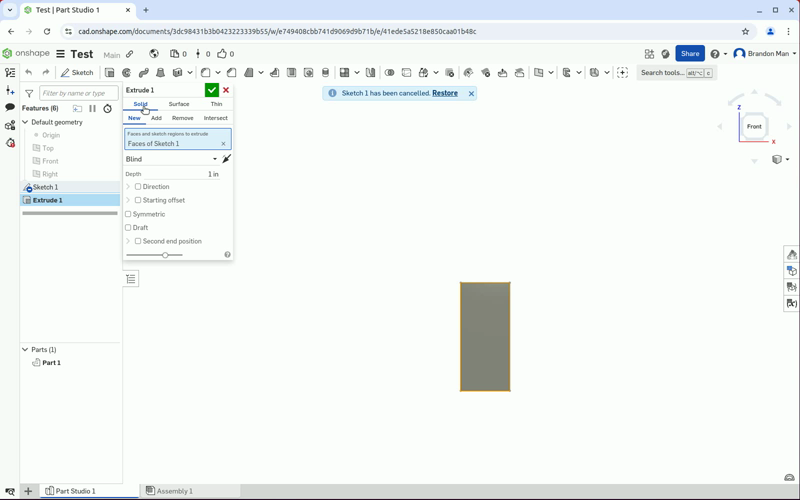
mouse_move(137, 120)
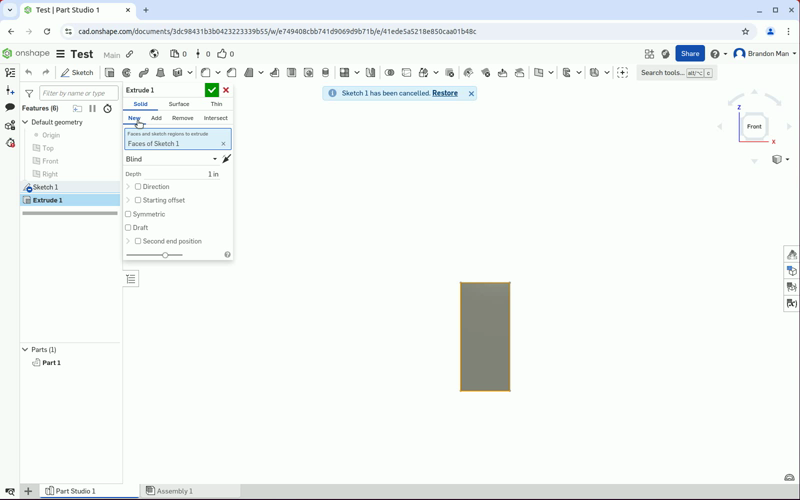
click(137, 120)
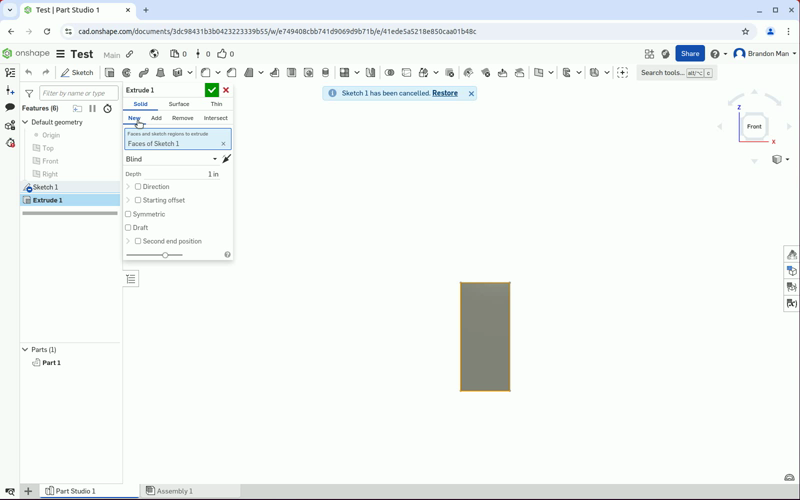
key(tab, 4)
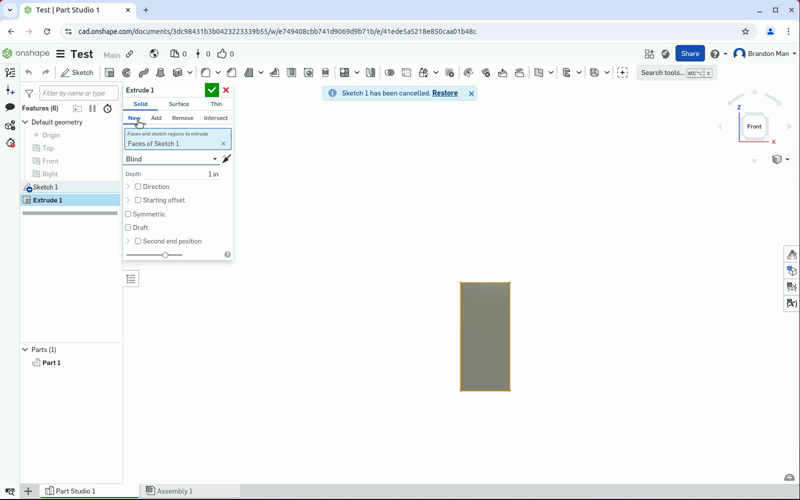
text(0.241)
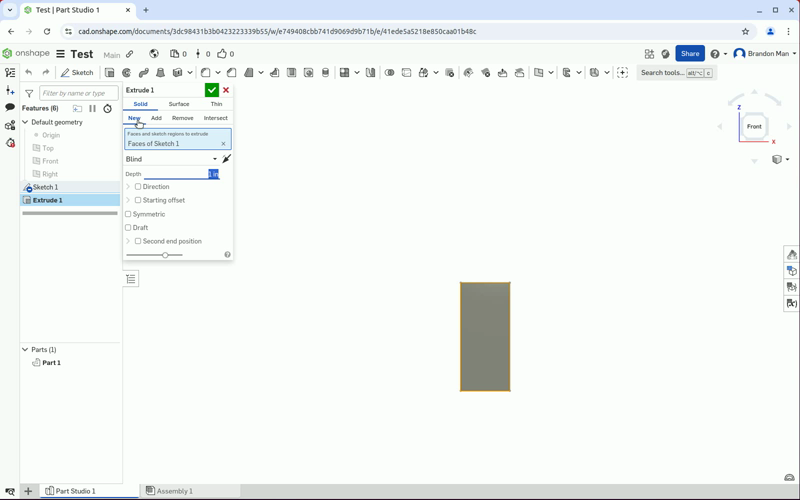
key(enter)
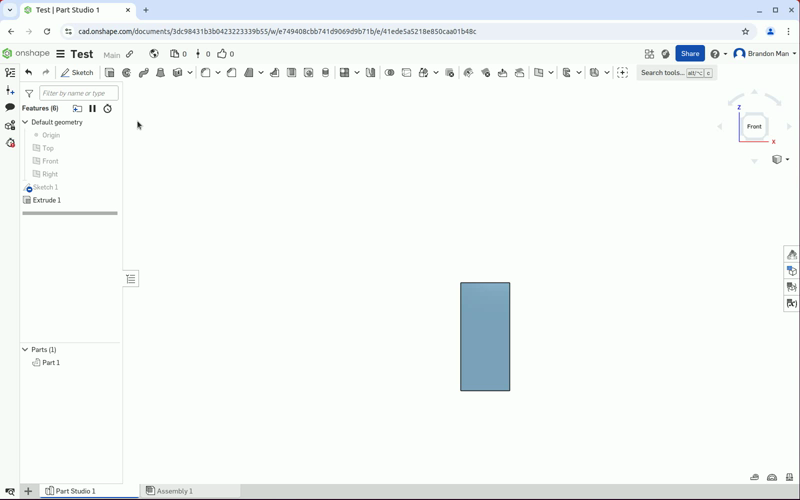
key(shift+h)
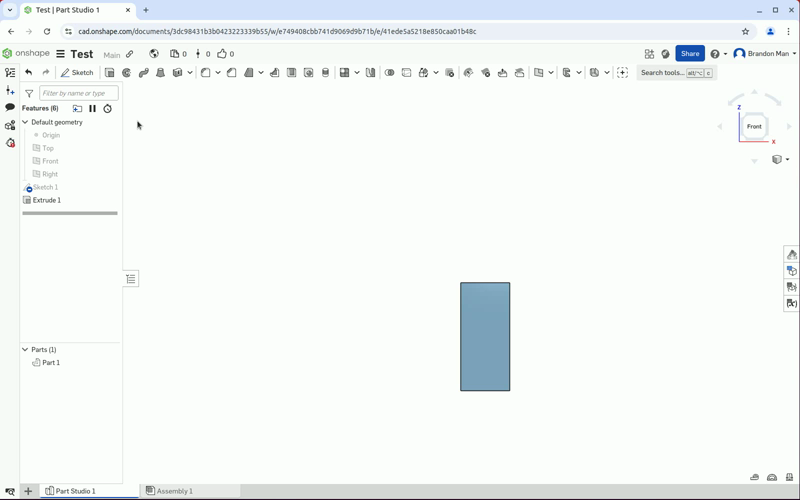
key(shift+h)
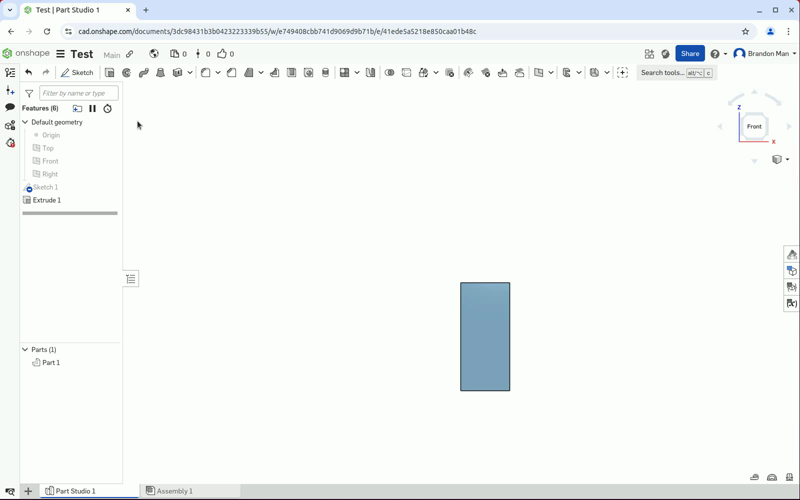
mouse_move(73, 189)
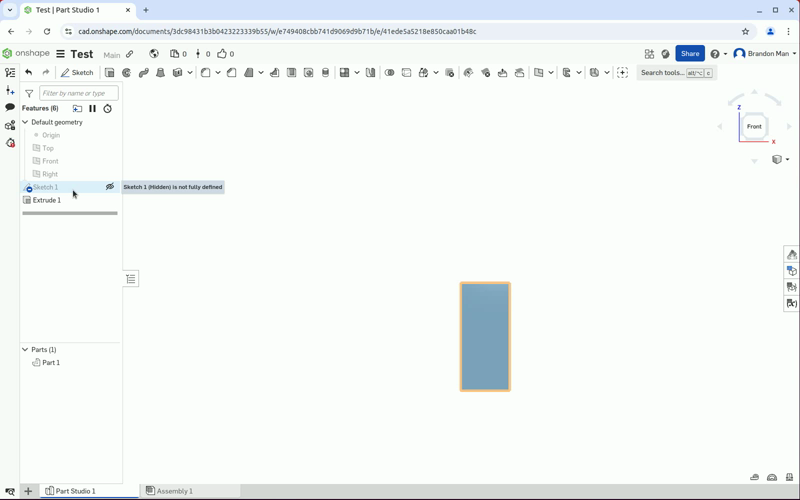
click(73, 189)
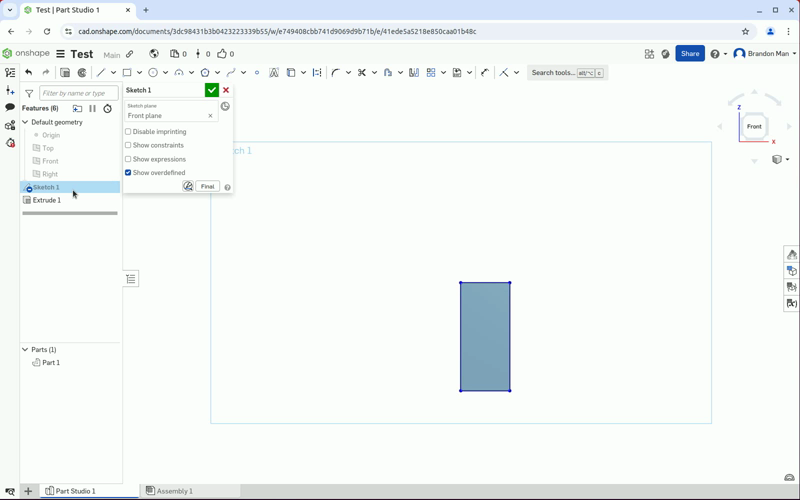
mouse_move(229, 92)
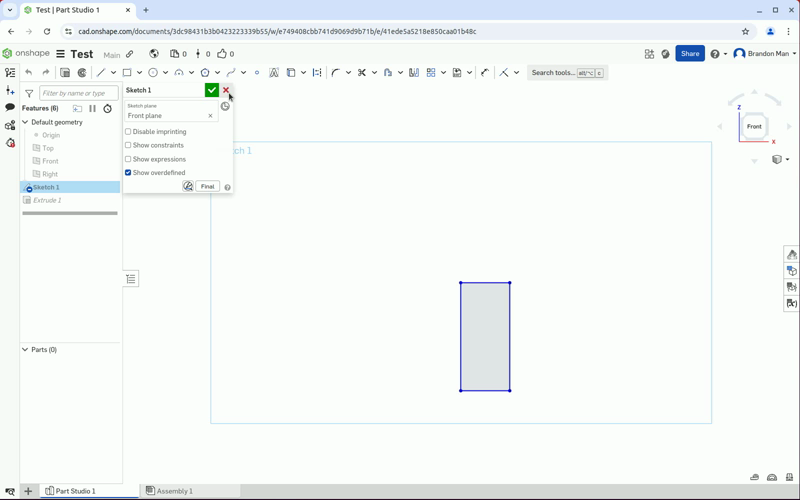
click(229, 92)
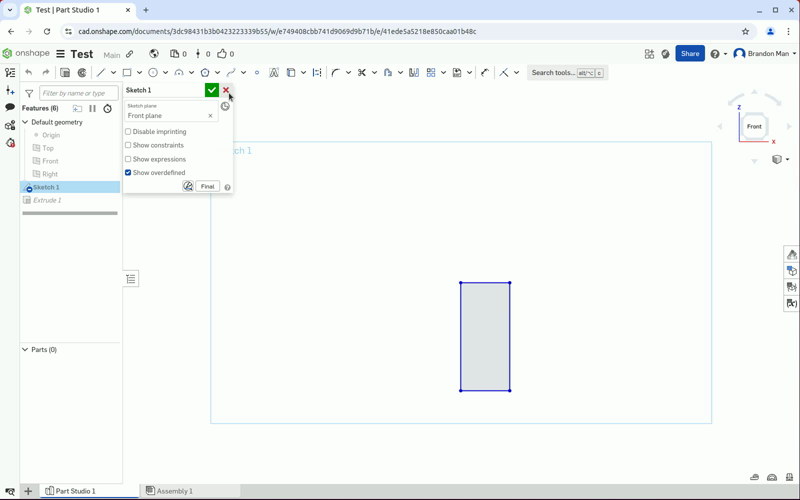
key(shift+s)
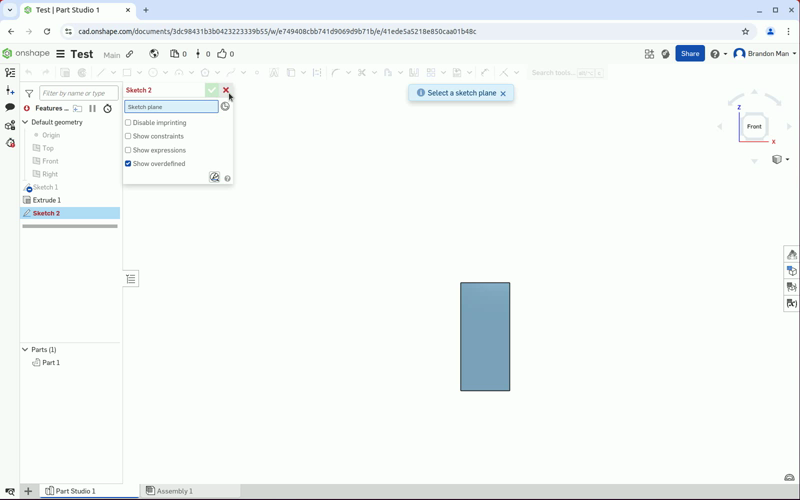
mouse_move(73, 163)
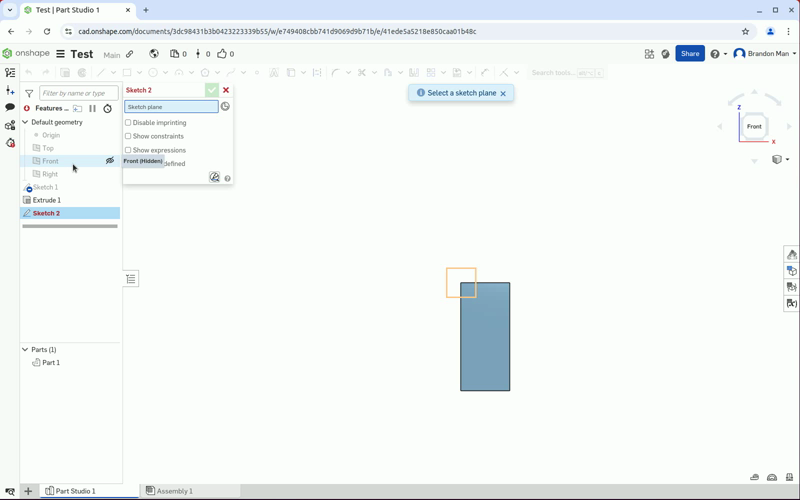
click(73, 163)
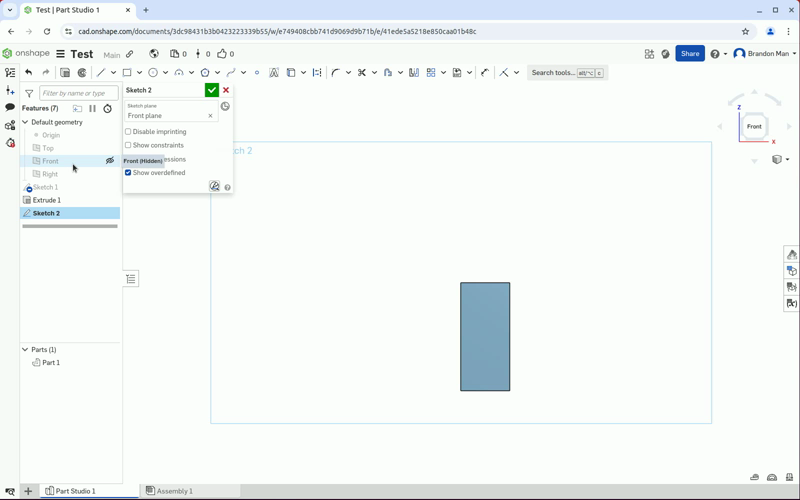
mouse_move(73, 352)
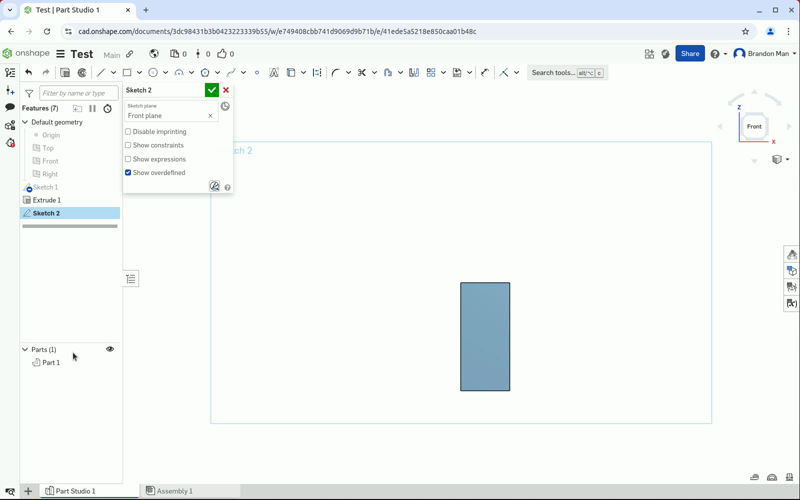
key(y)
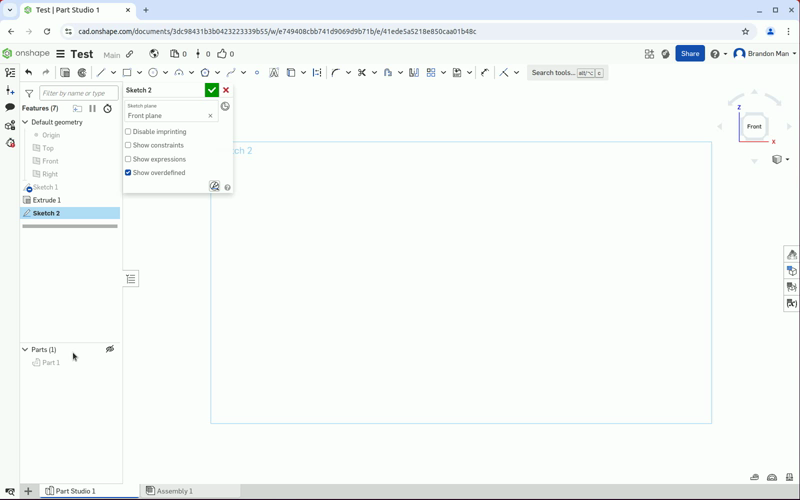
key(l)
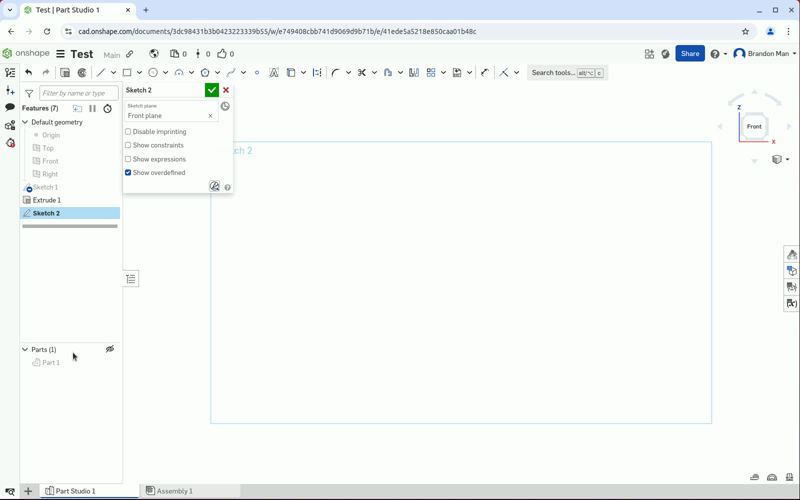
key_down(shift)
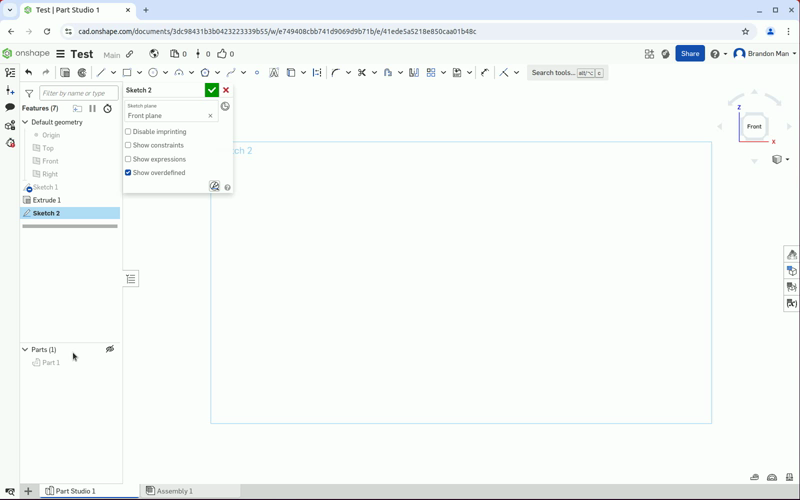
mouse_move(460, 282)
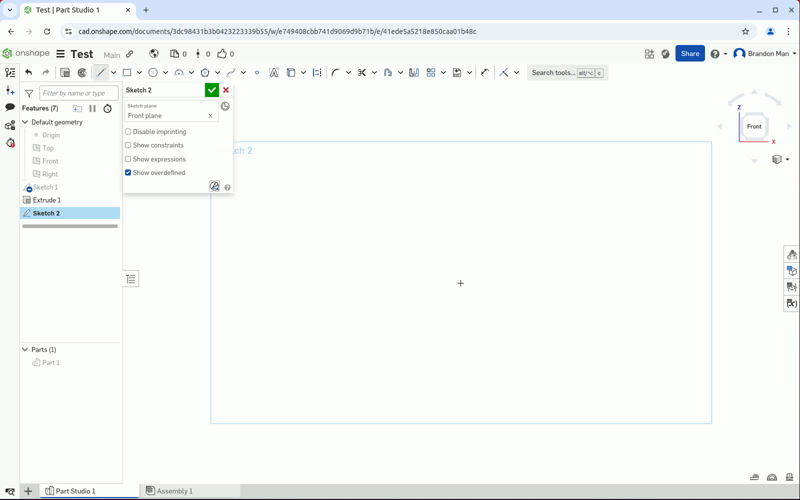
click(460, 282)
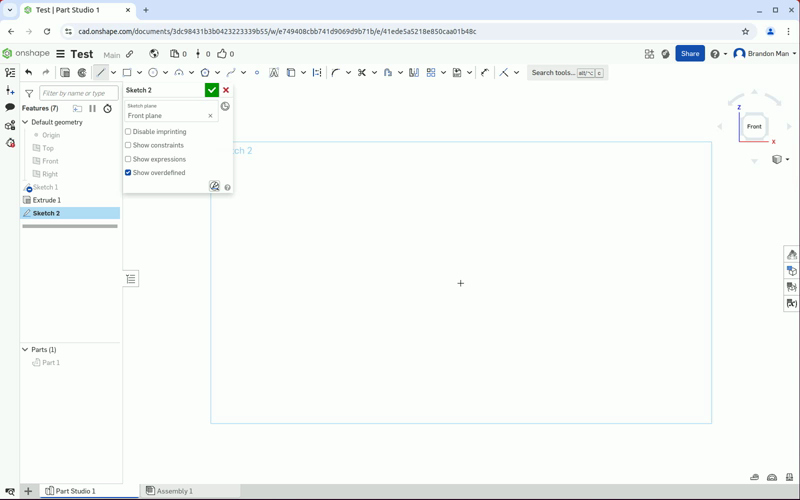
key_up(shift)
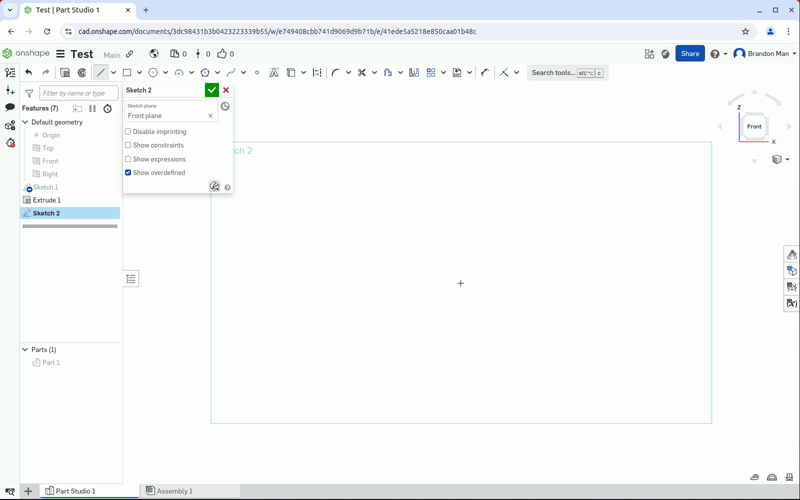
key_down(shift)
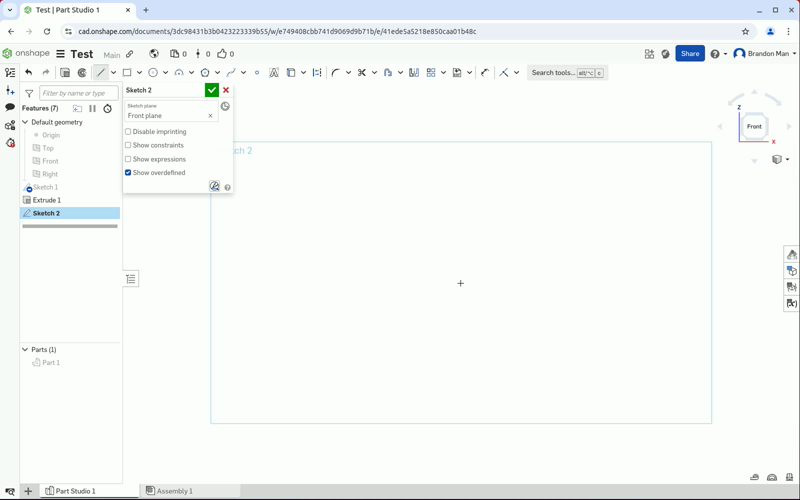
mouse_move(490, 282)
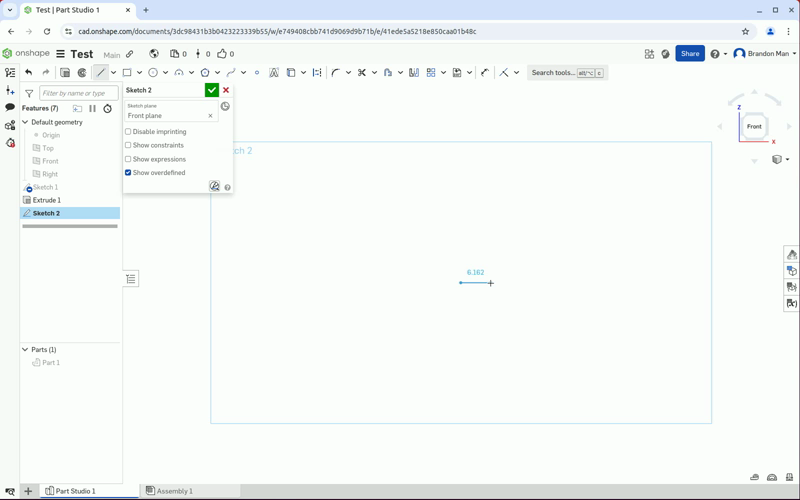
mouse_move(509, 282)
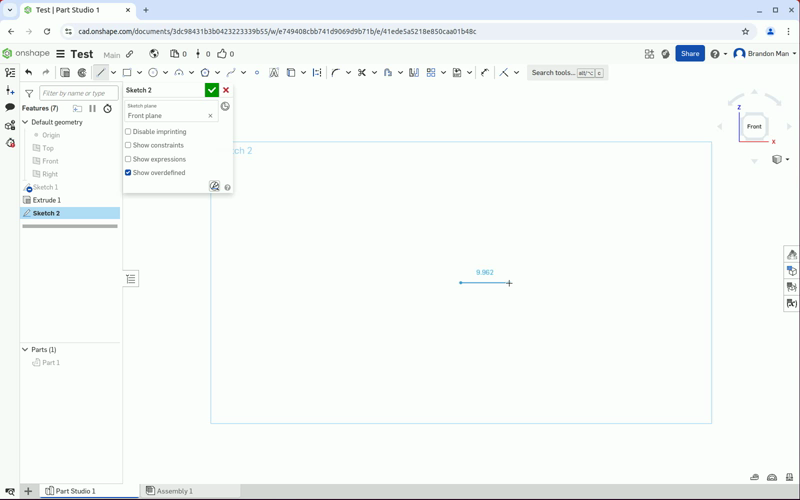
click(509, 282)
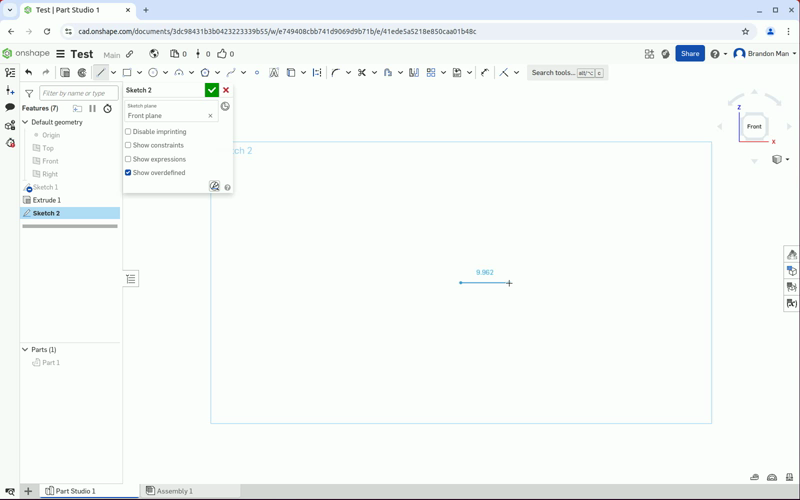
key_up(shift)
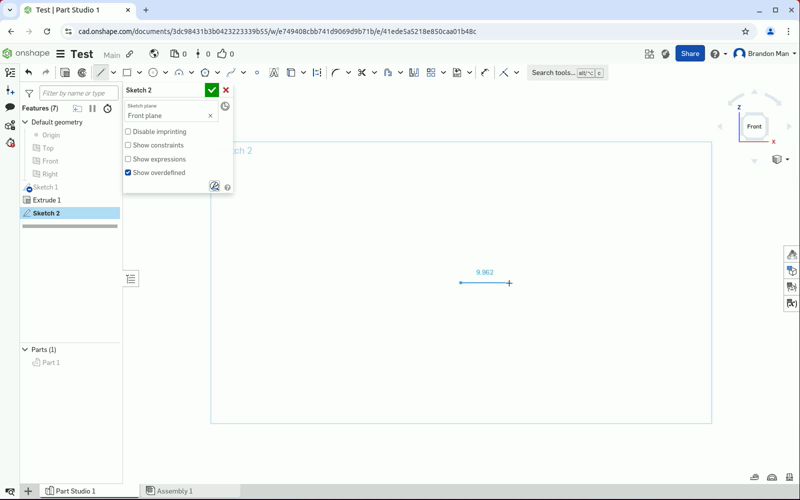
key_down(shift)
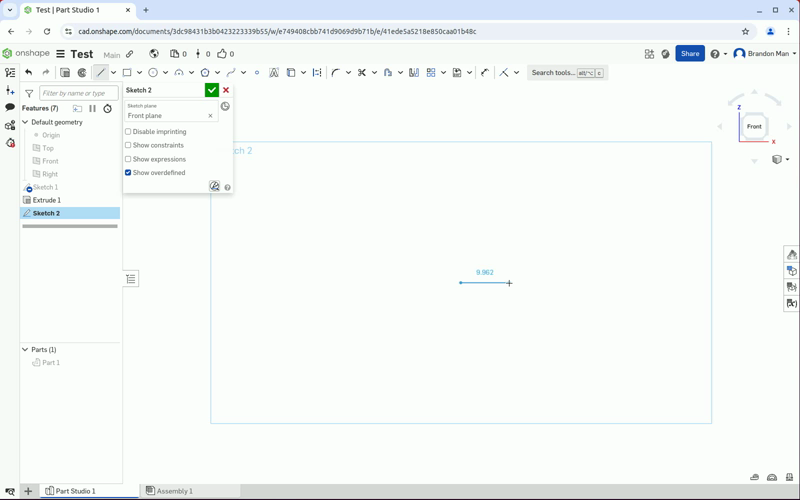
mouse_move(539, 282)
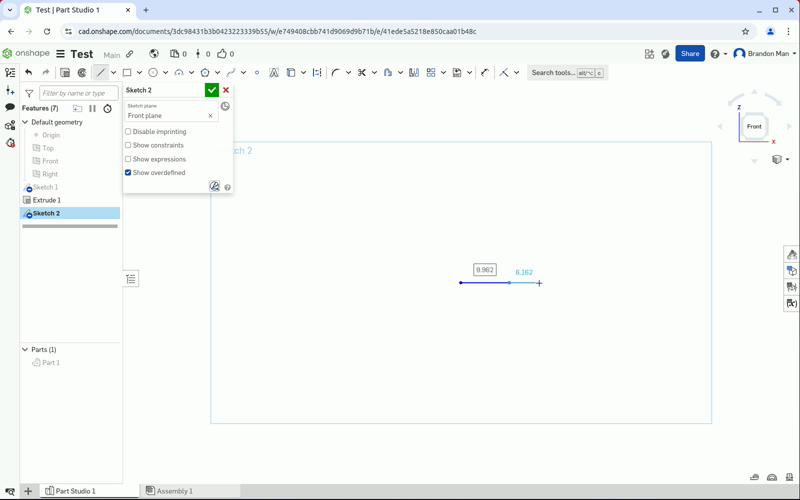
mouse_move(509, 277)
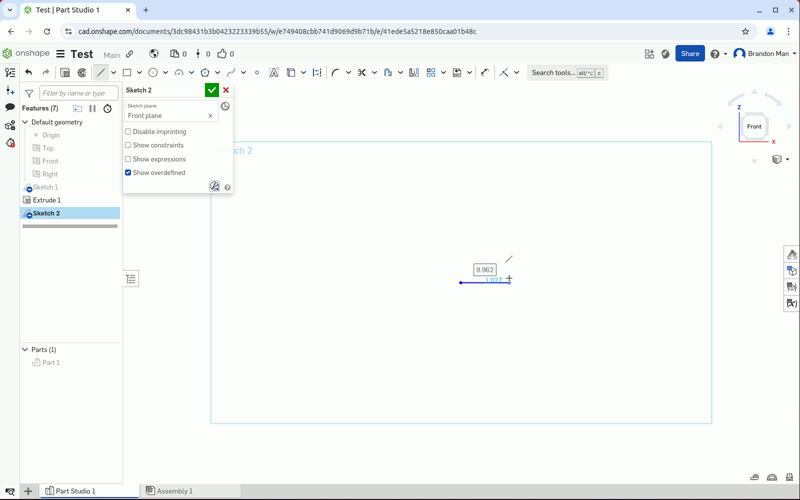
scroll(6)
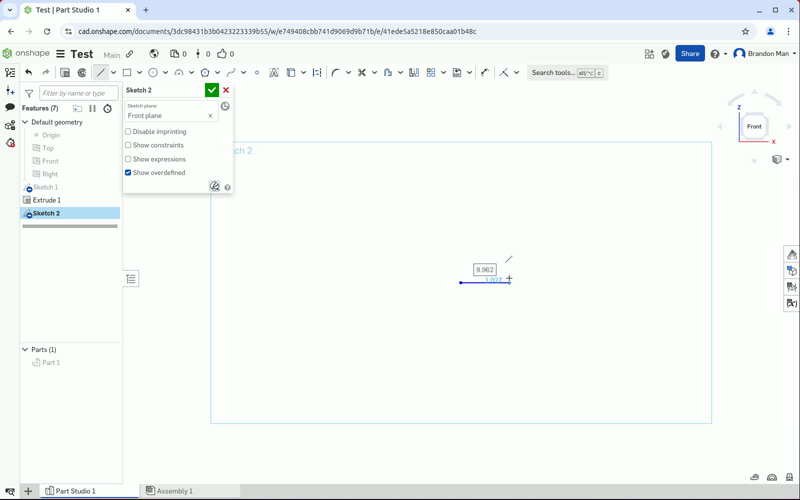
scroll(6)
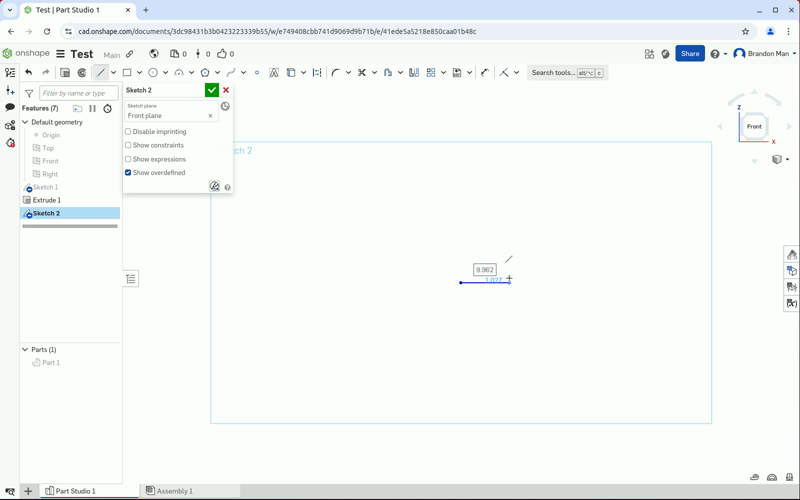
scroll(6)
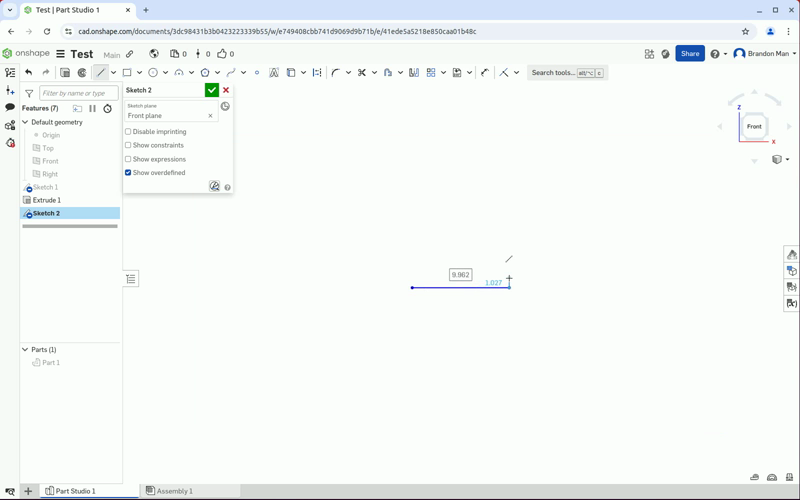
scroll(6)
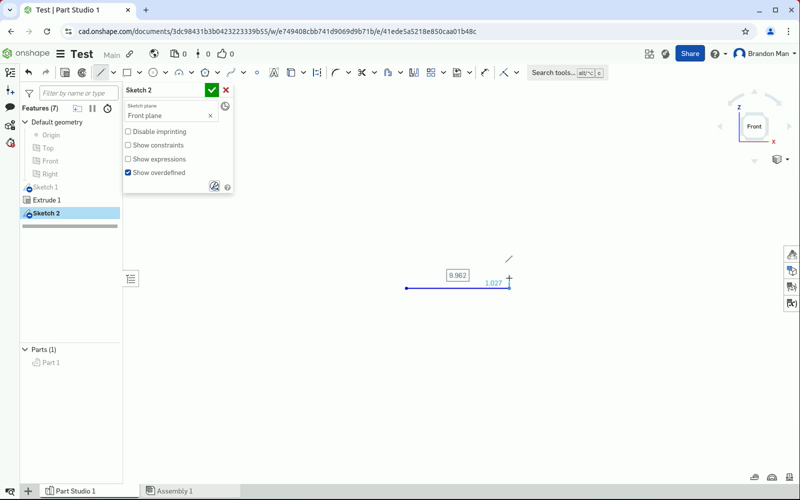
scroll(6)
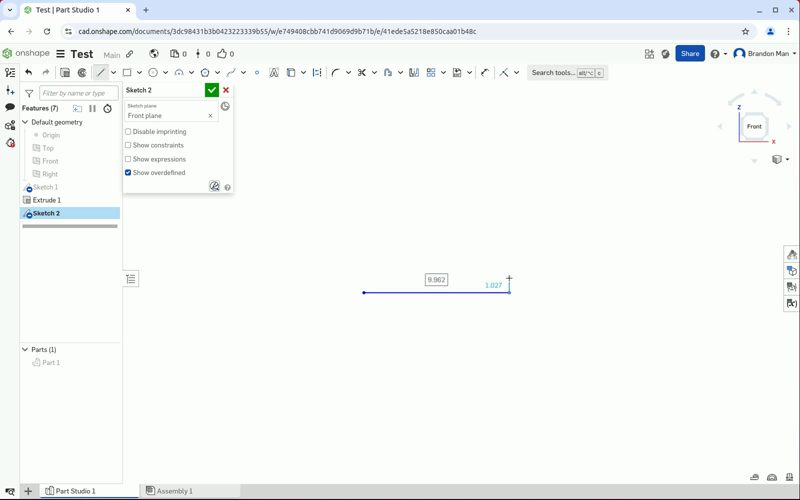
scroll(6)
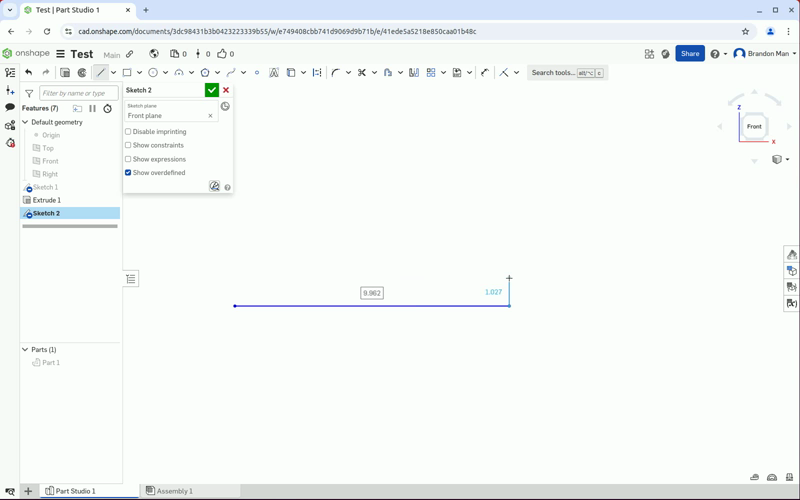
scroll(6)
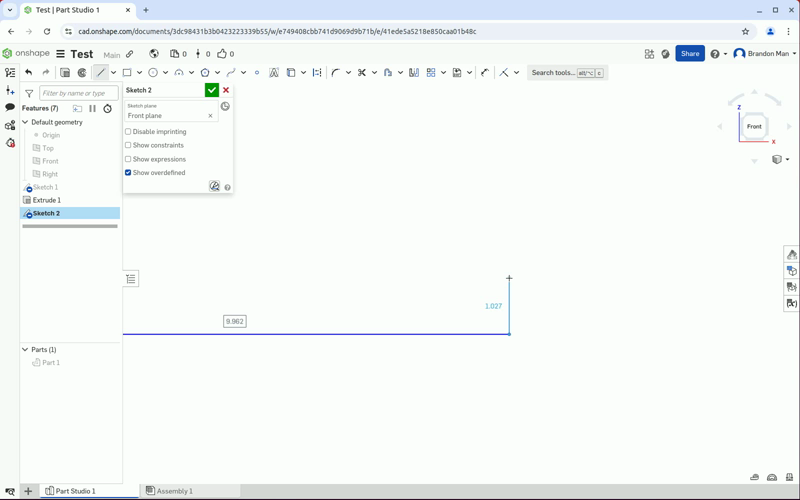
click(509, 277)
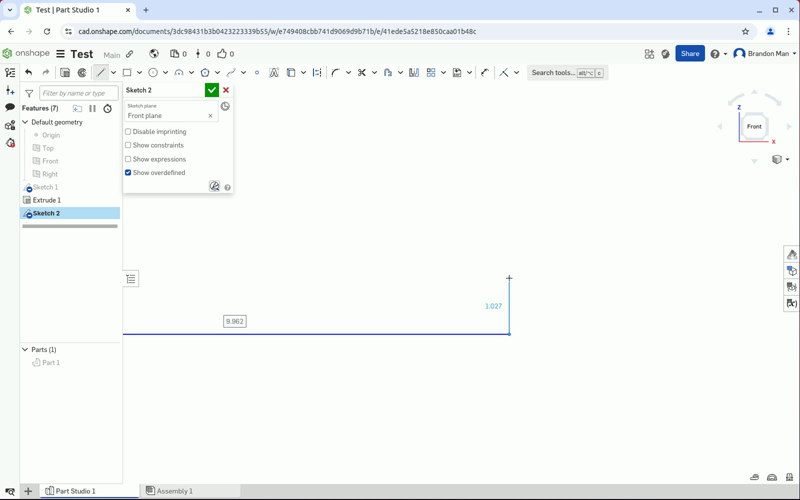
scroll(-6)
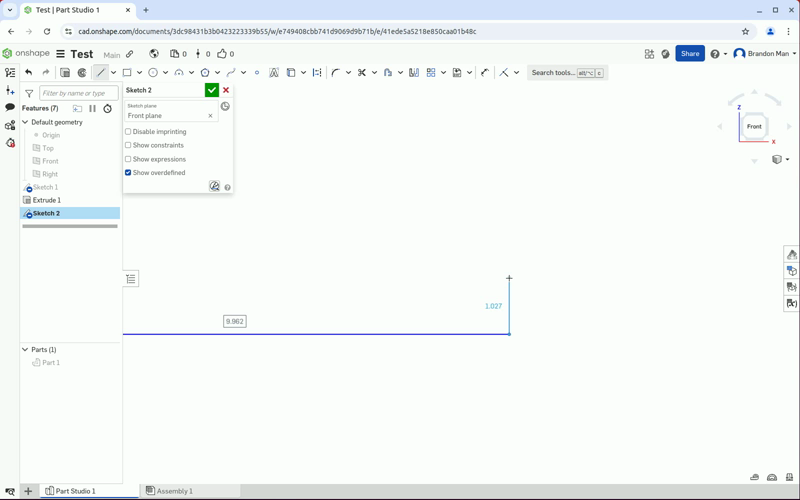
scroll(-6)
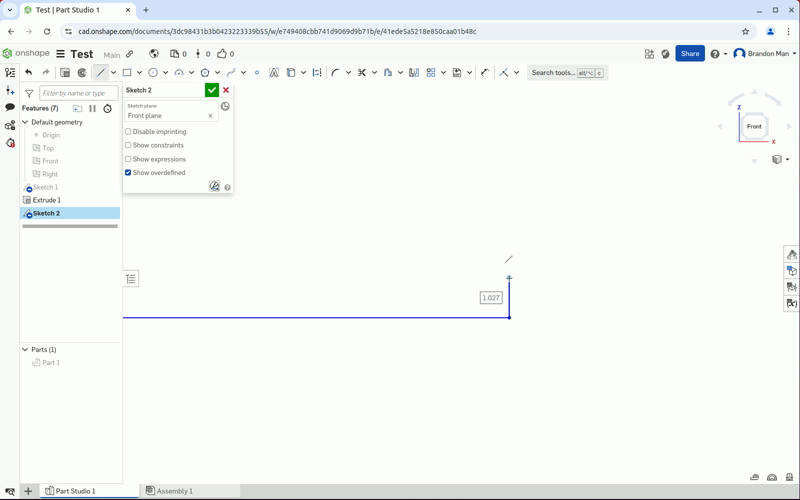
scroll(-6)
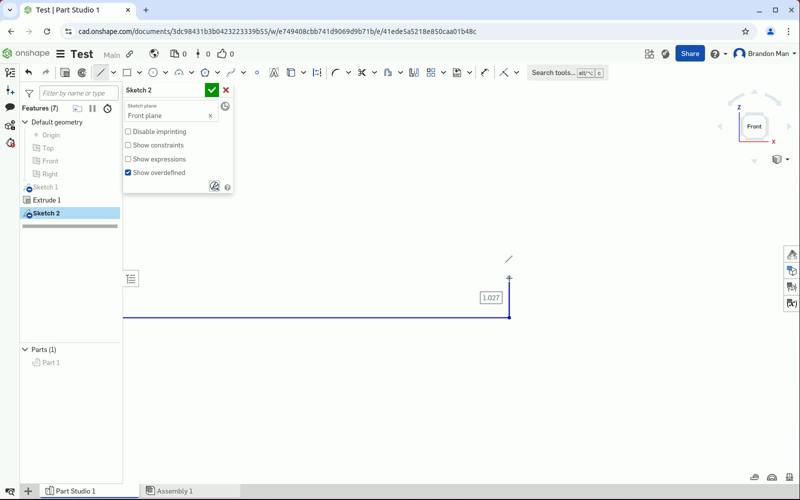
scroll(-6)
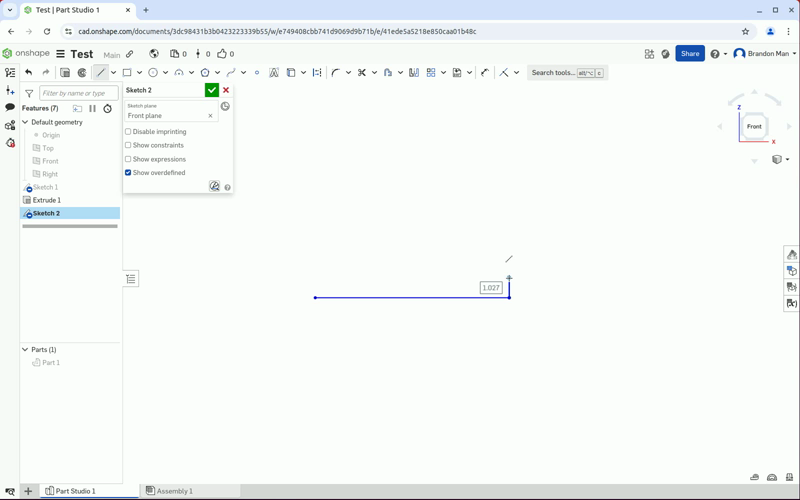
scroll(-6)
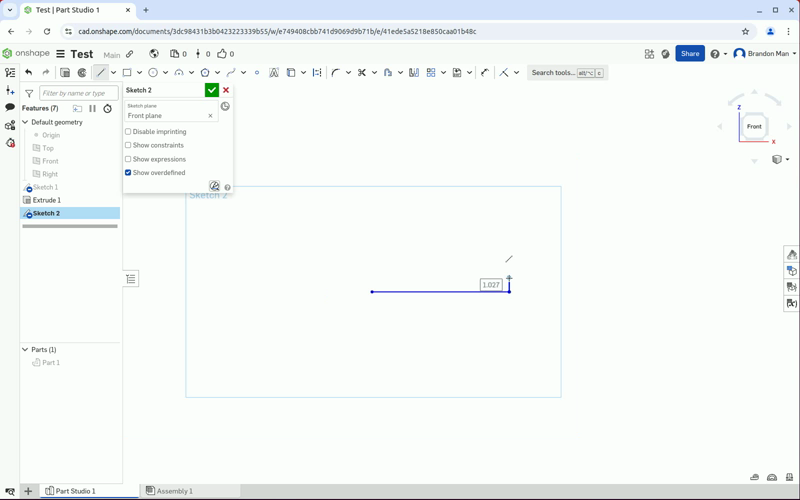
scroll(-6)
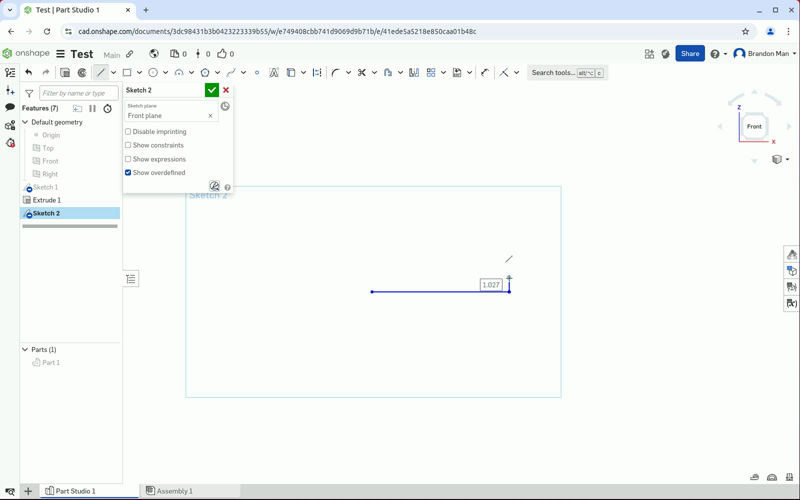
scroll(-6)
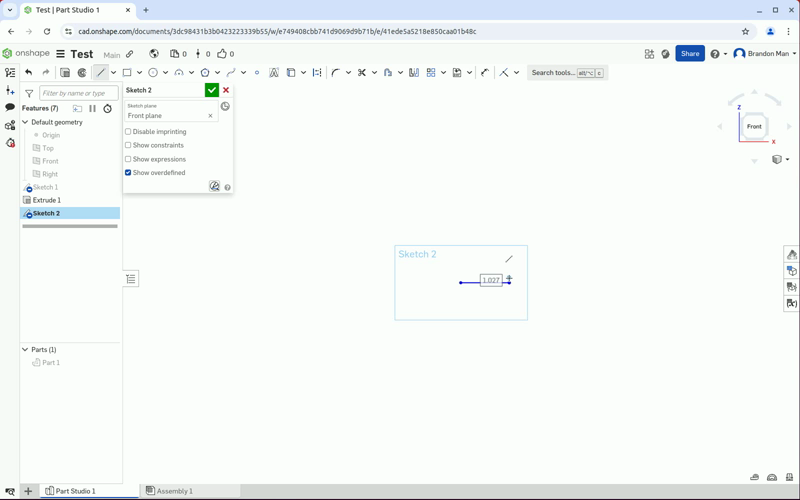
key_up(shift)
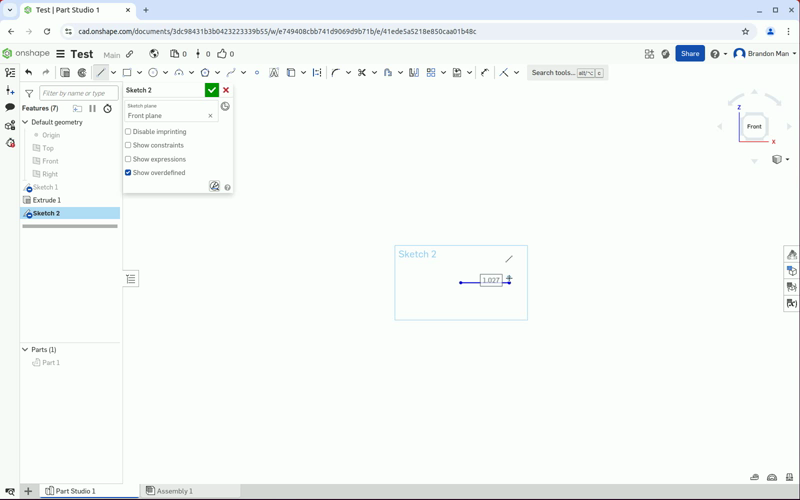
key_down(shift)
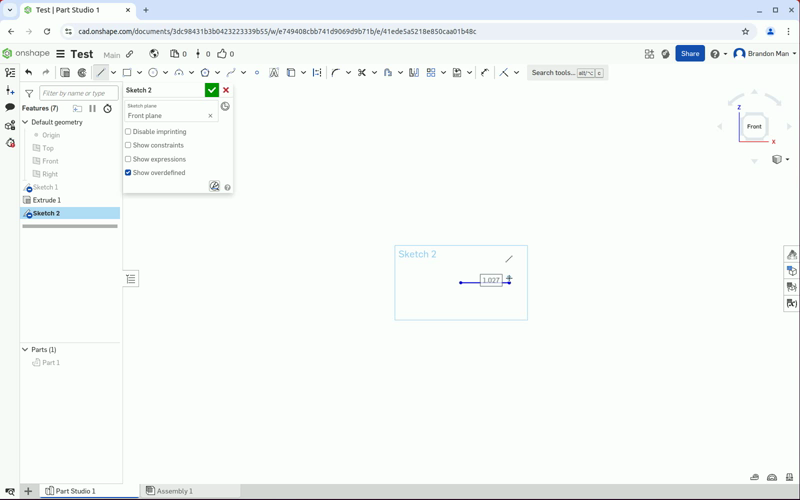
mouse_move(539, 277)
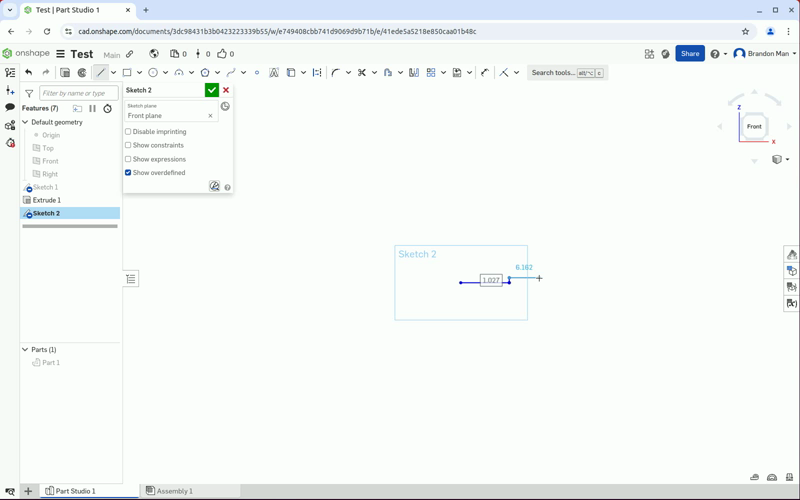
mouse_move(460, 277)
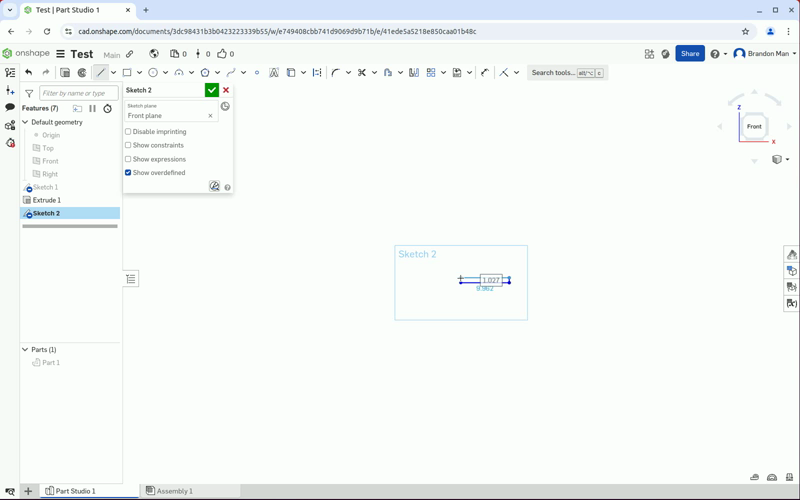
click(460, 277)
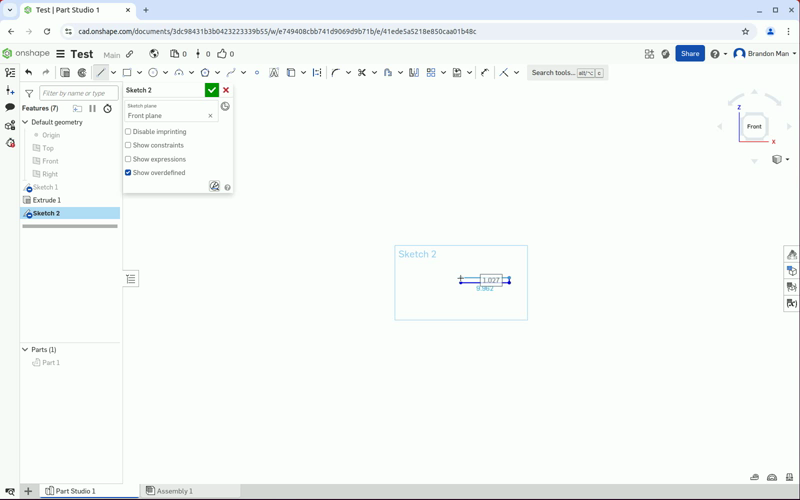
key_up(shift)
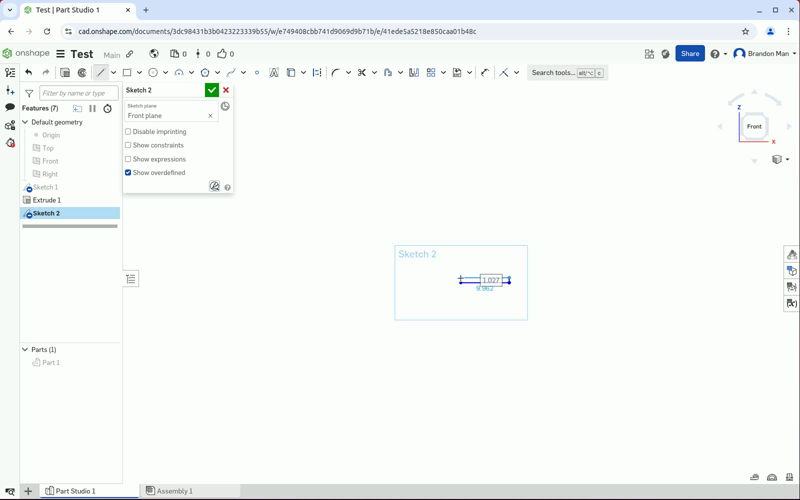
mouse_move(490, 277)
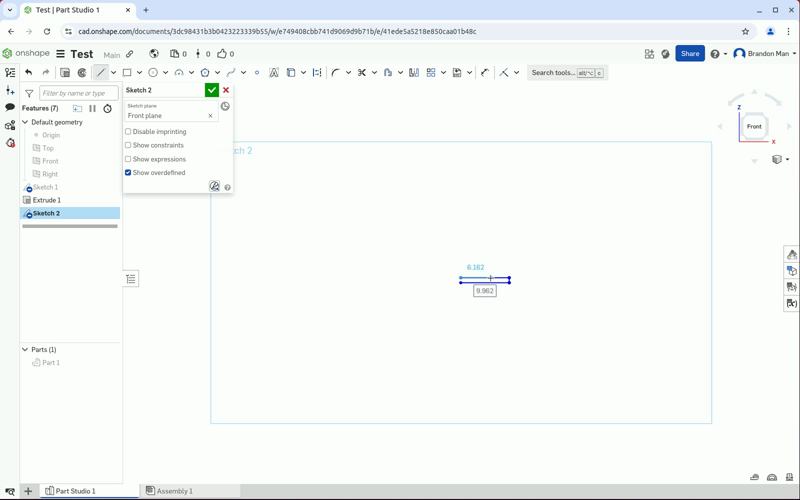
key_down(shift)
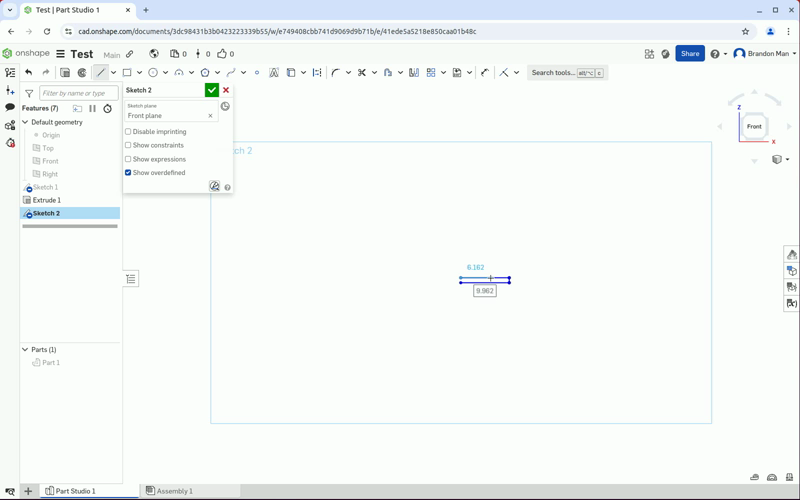
mouse_move(460, 282)
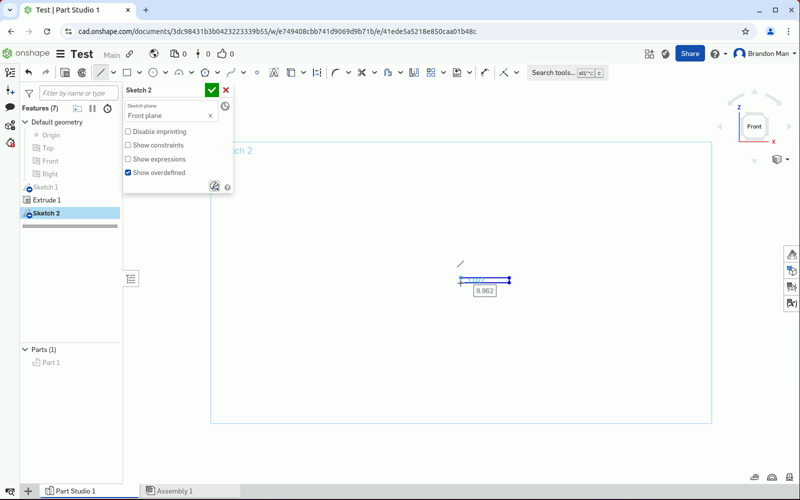
scroll(6)
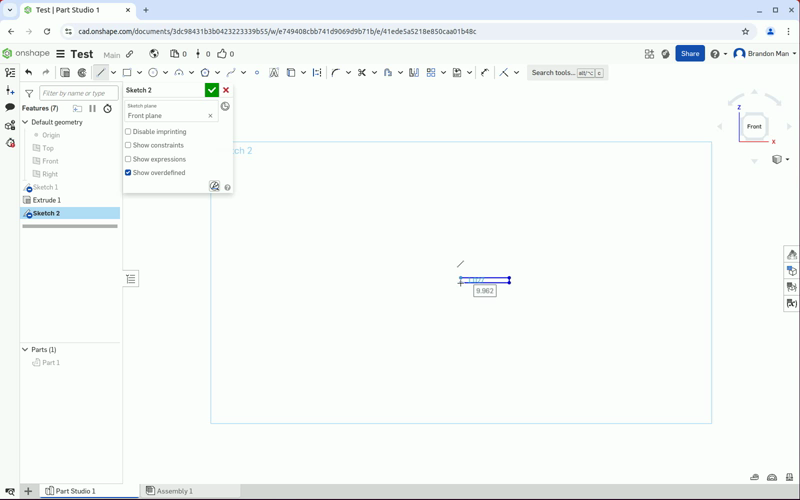
scroll(6)
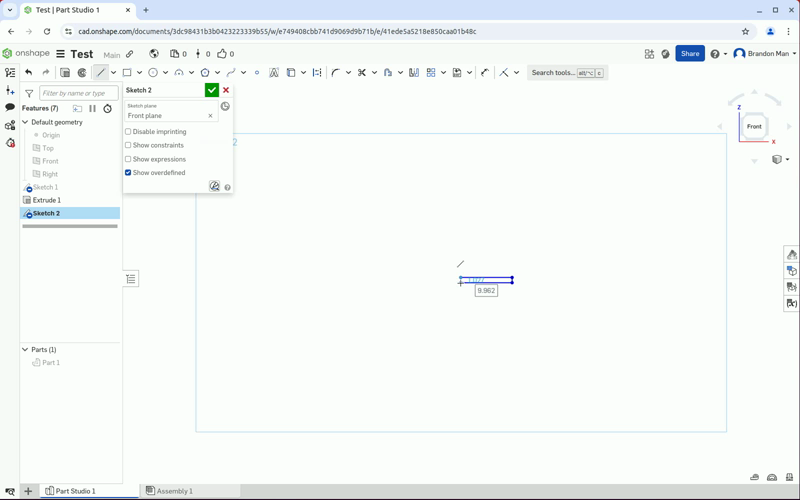
scroll(6)
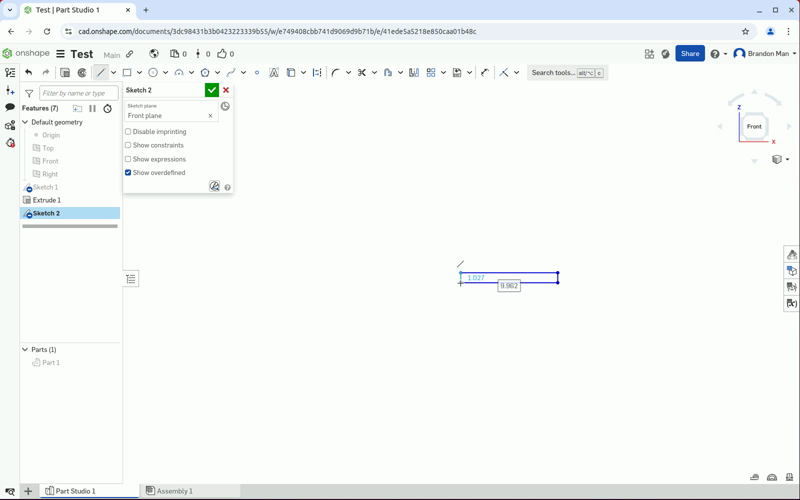
scroll(6)
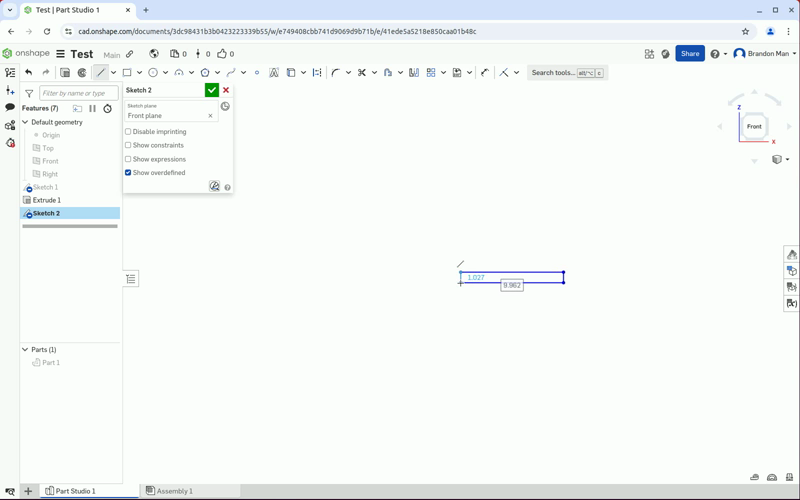
scroll(6)
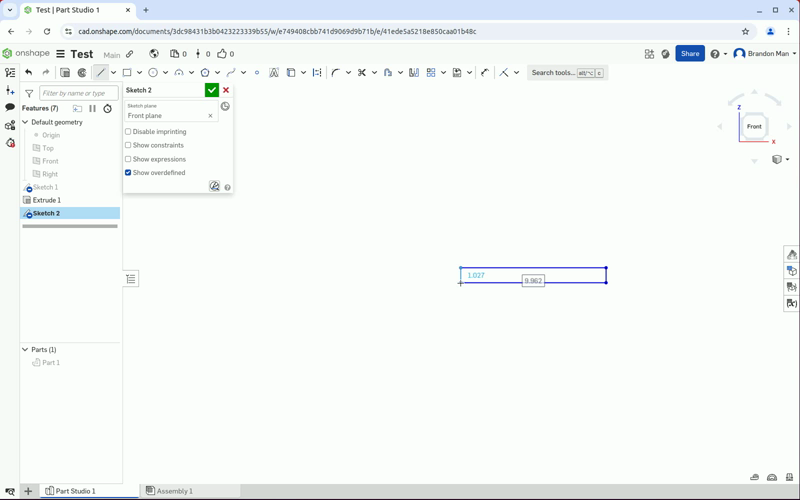
scroll(6)
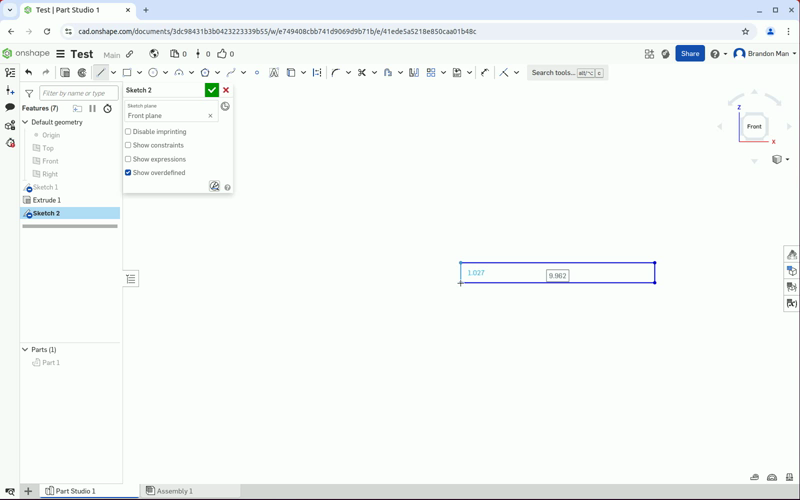
scroll(6)
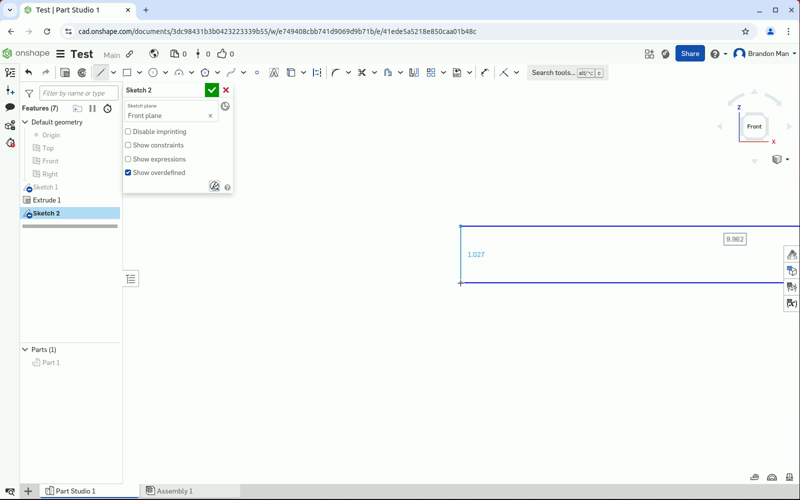
key_up(shift)
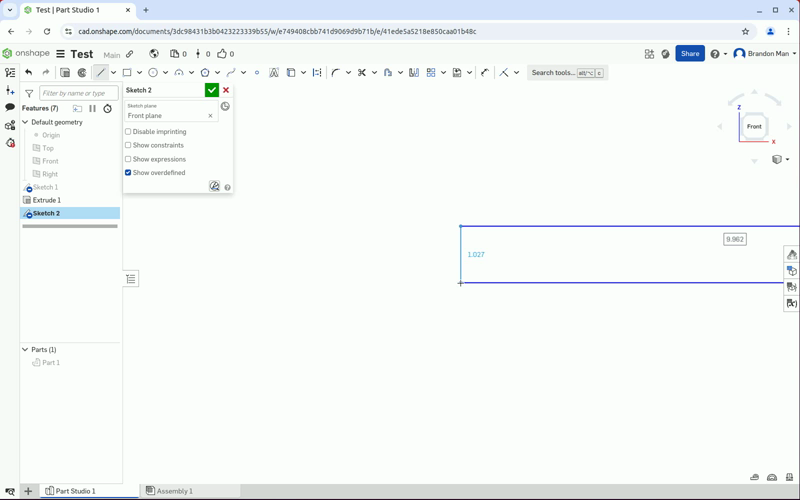
click(460, 282)
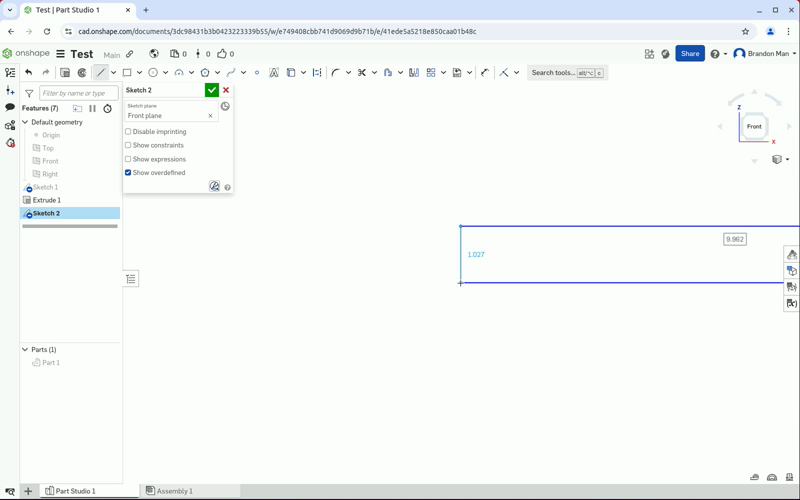
scroll(-6)
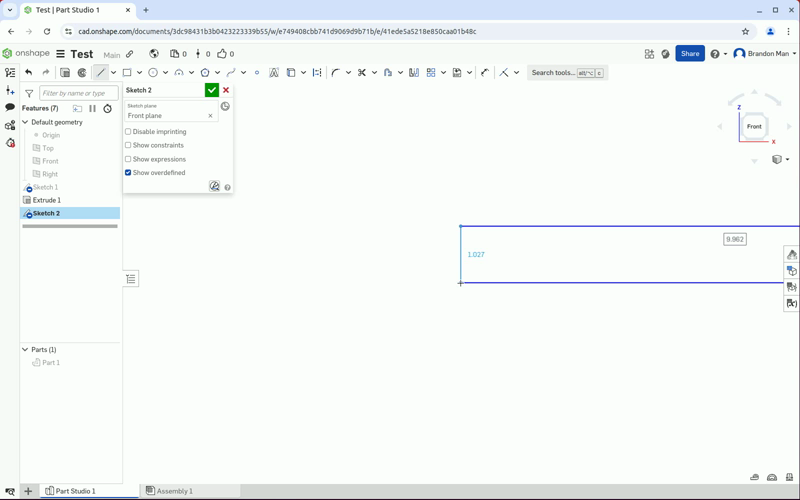
scroll(-6)
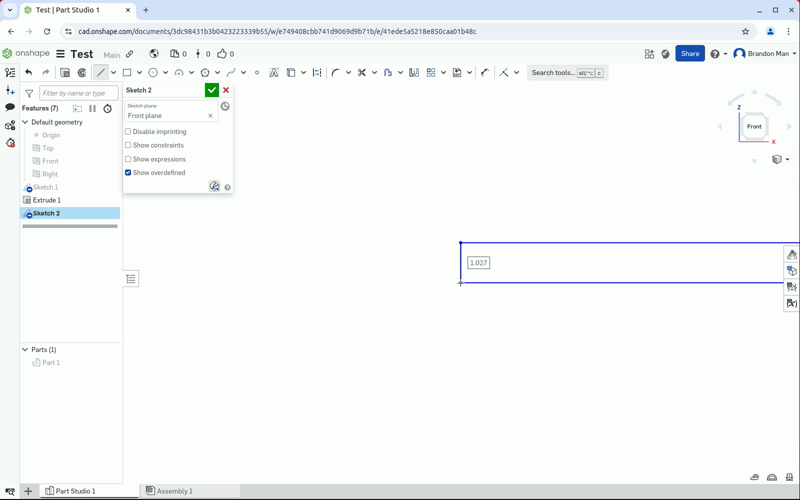
scroll(-6)
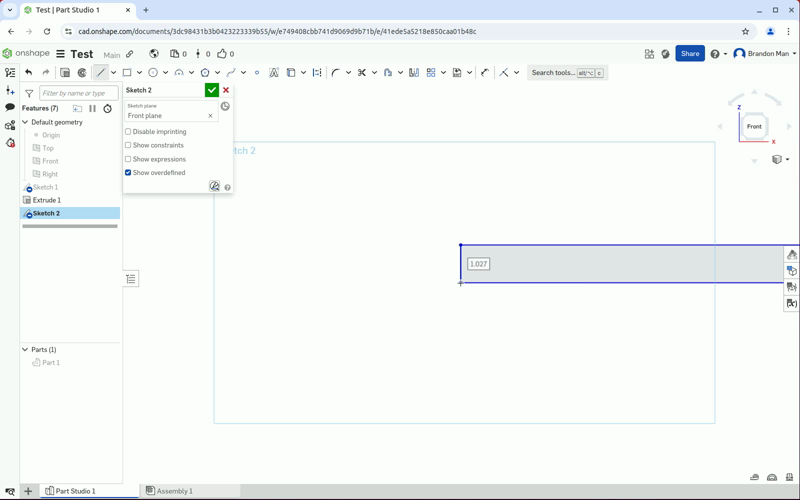
scroll(-6)
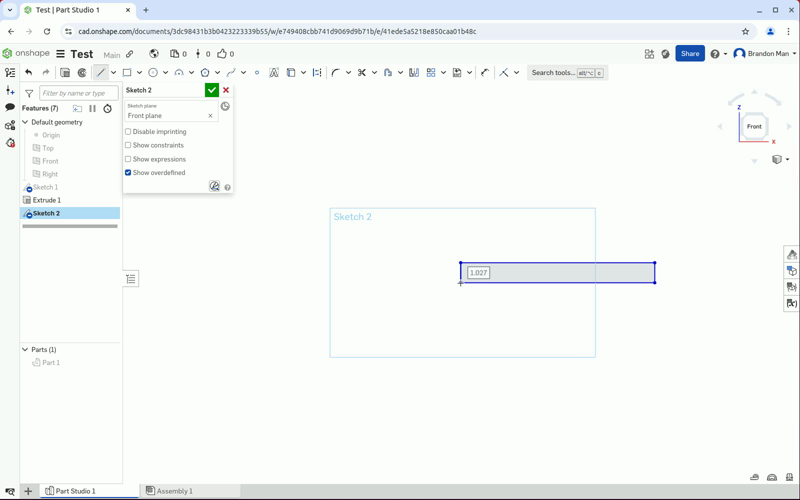
scroll(-6)
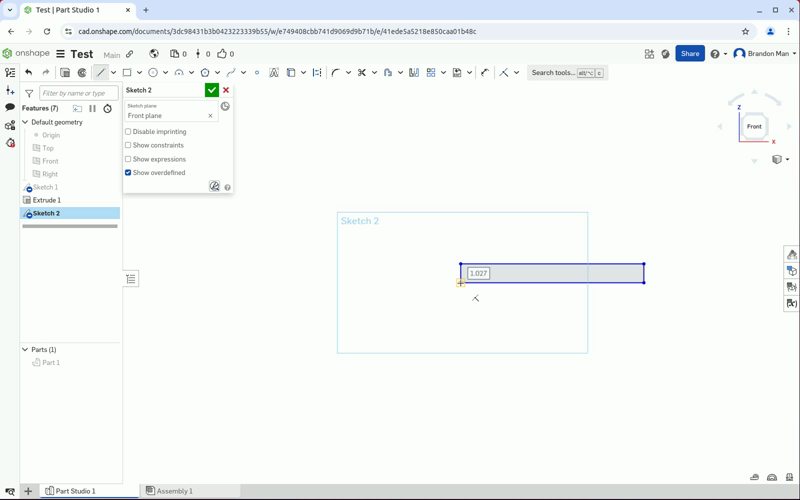
scroll(-6)
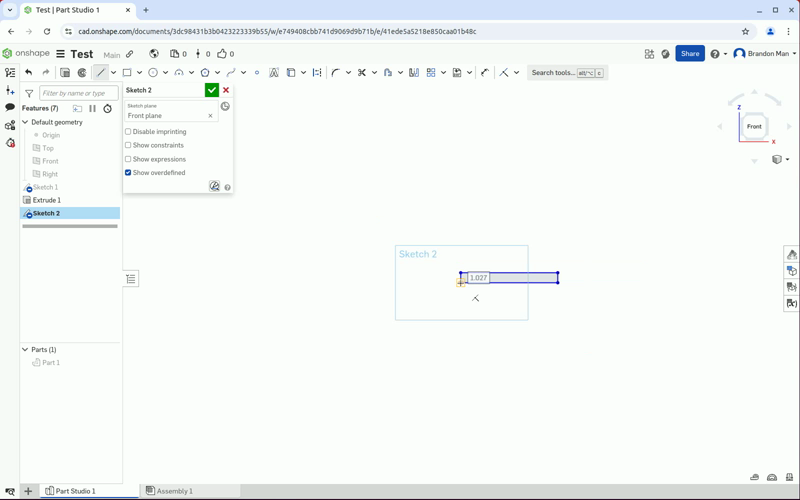
scroll(-6)
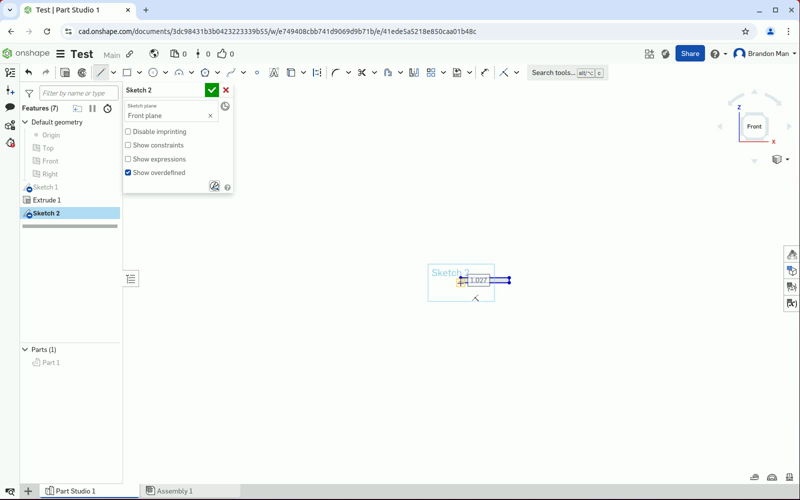
key(esc)
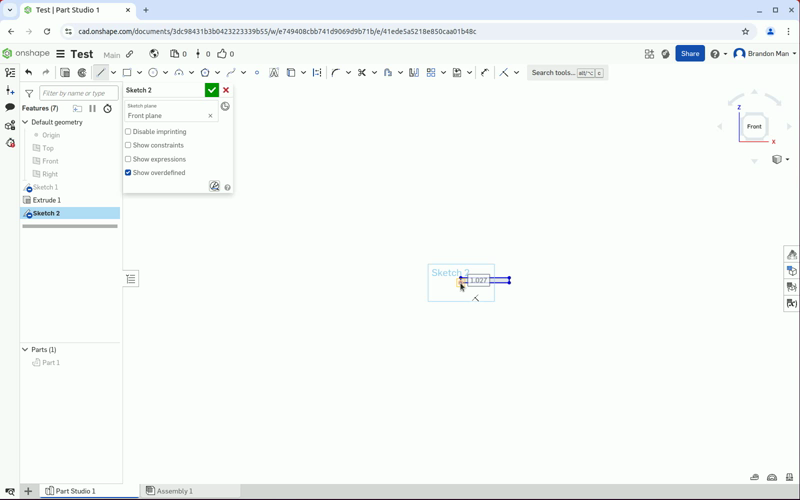
mouse_move(502, 279)
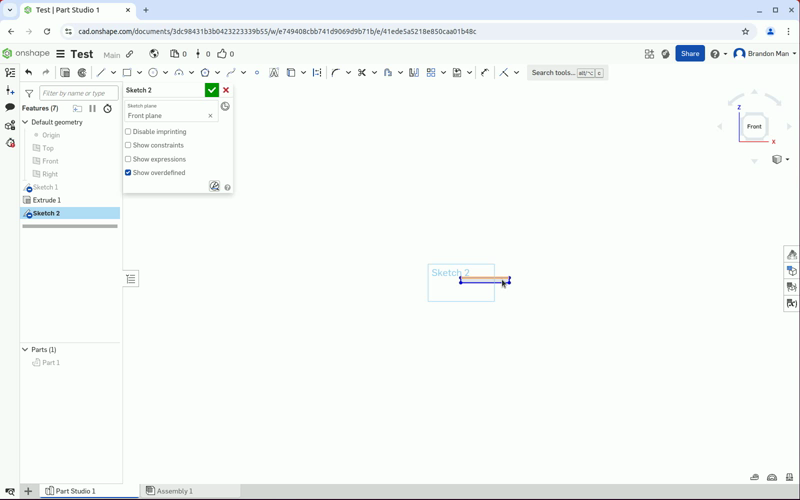
scroll(6)
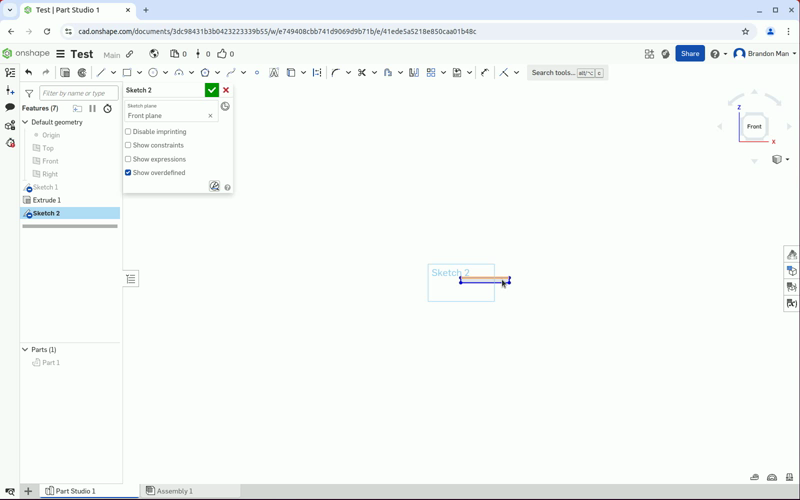
scroll(6)
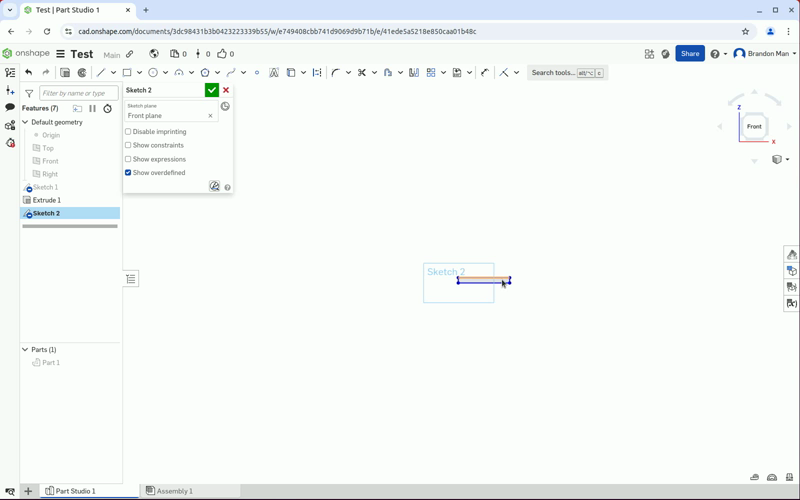
scroll(6)
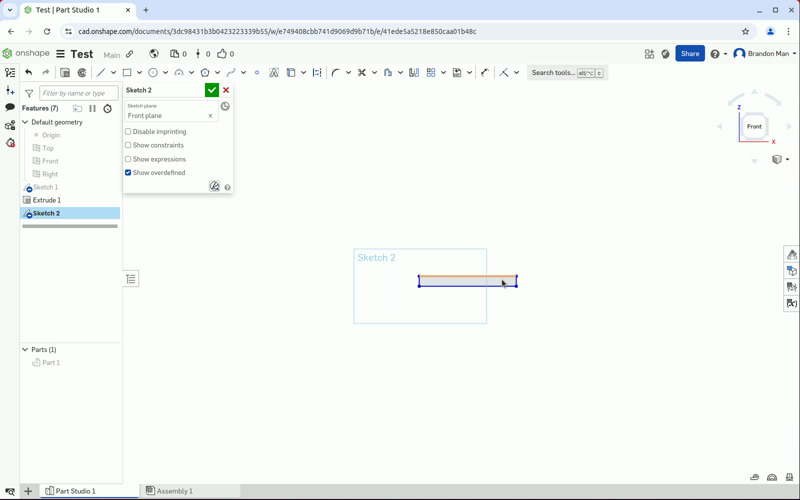
scroll(6)
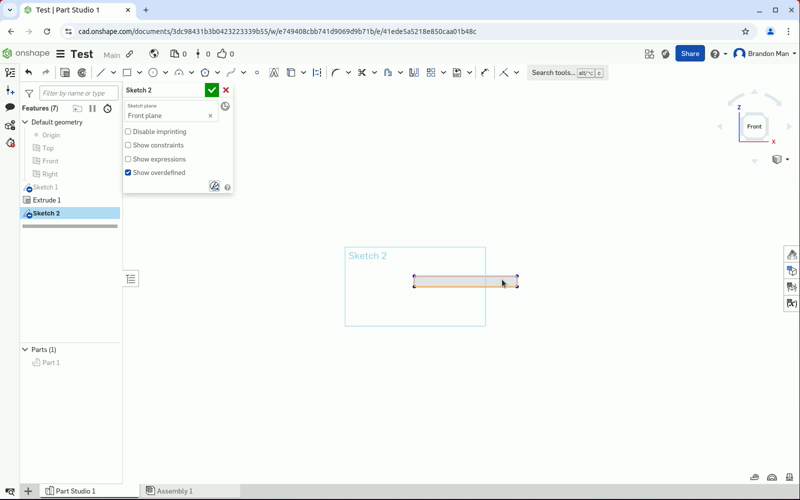
scroll(6)
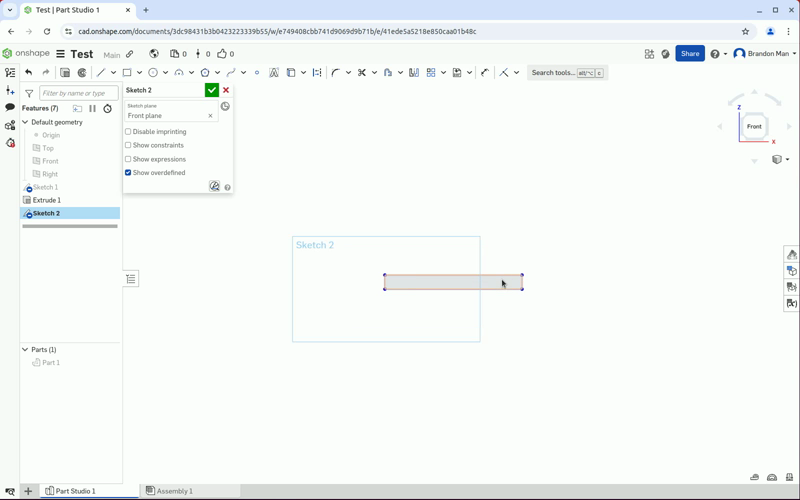
scroll(6)
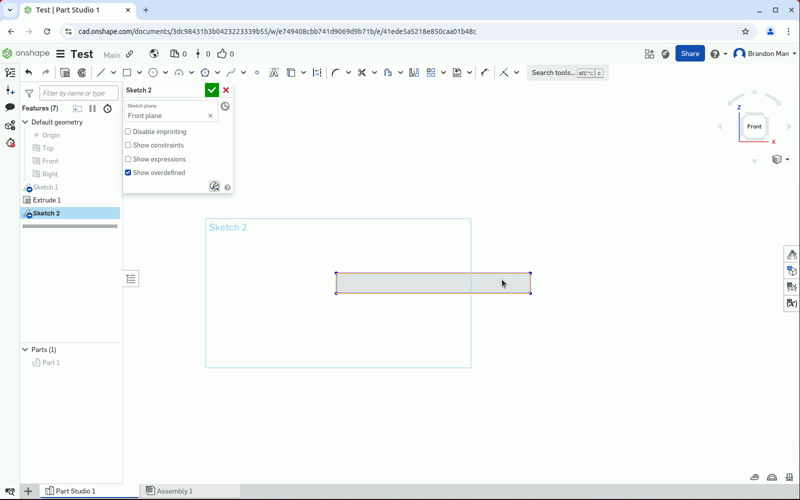
scroll(6)
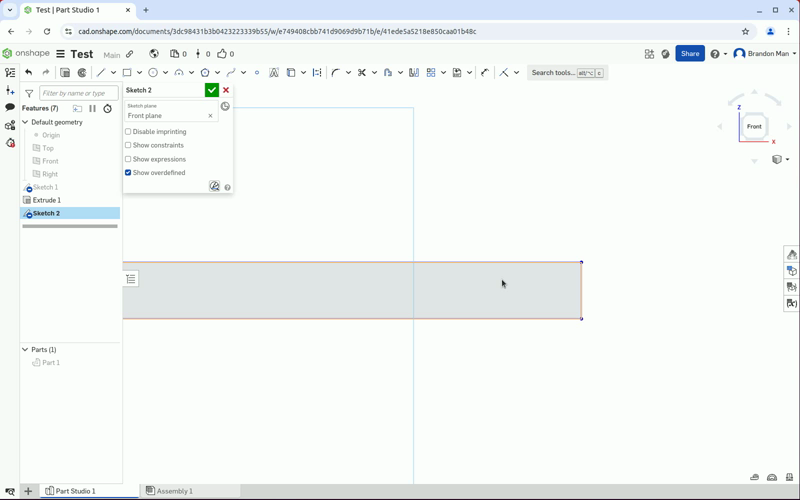
click(502, 279)
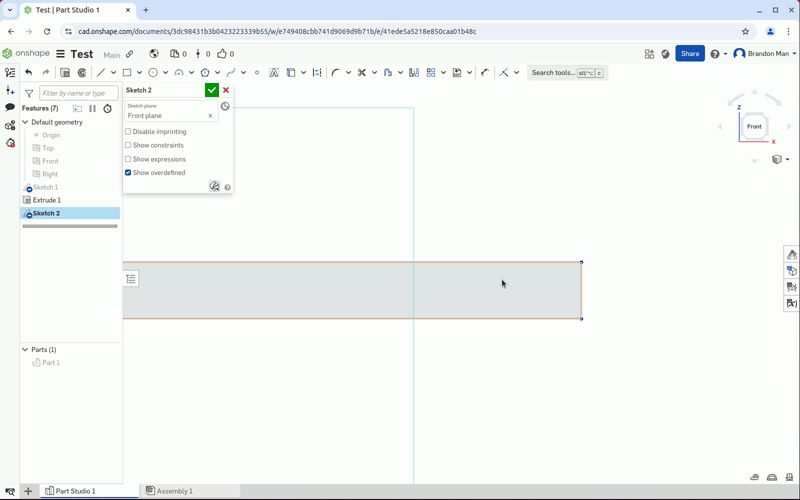
scroll(-6)
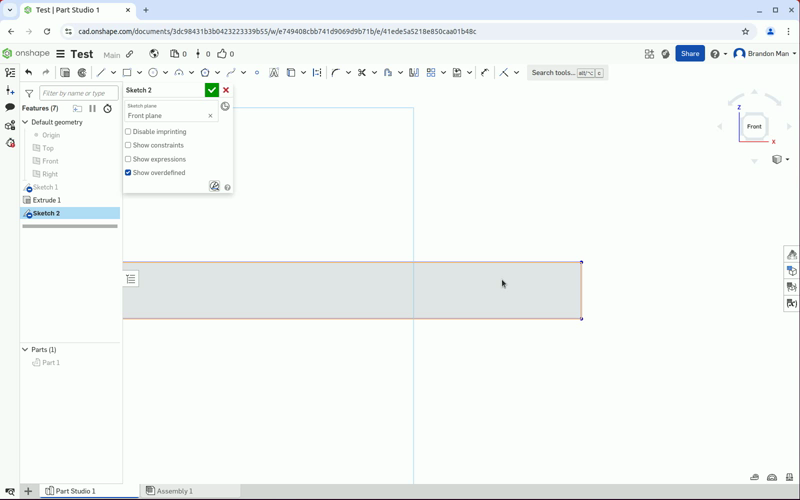
scroll(-6)
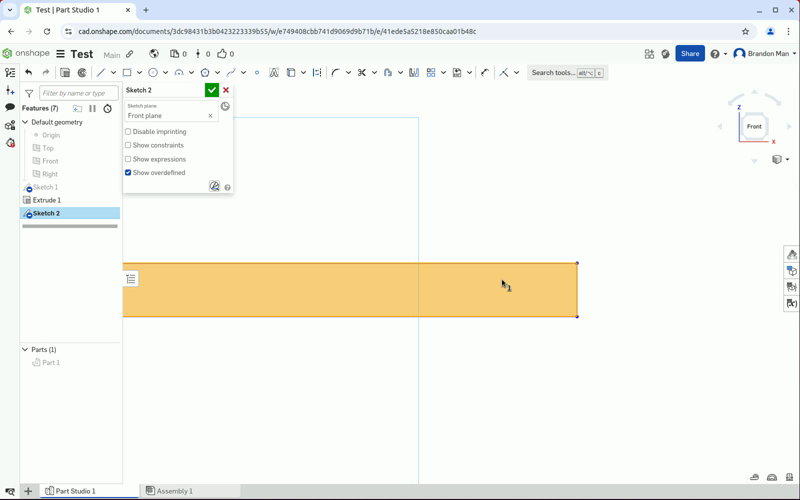
scroll(-6)
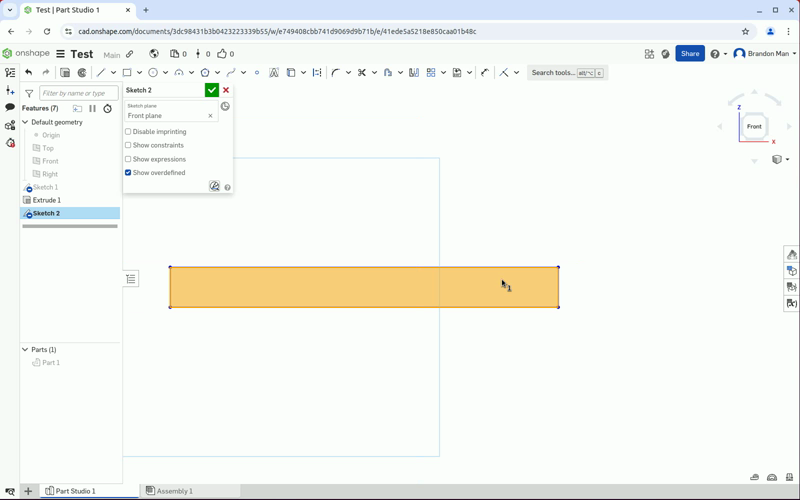
scroll(-6)
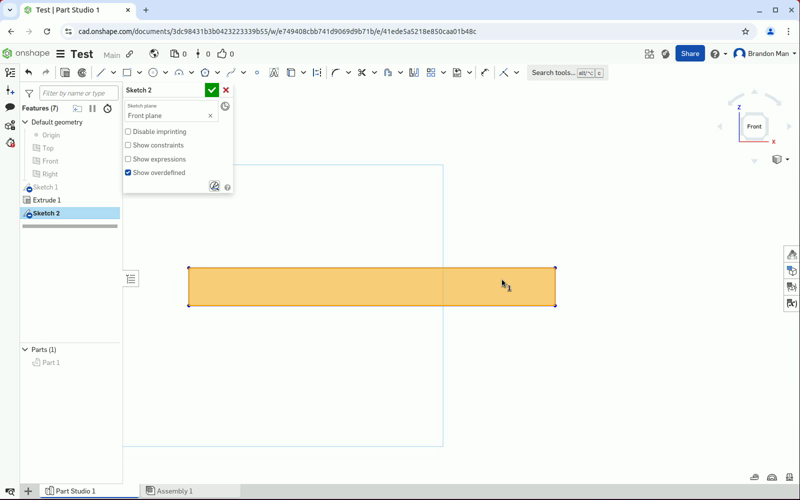
scroll(-6)
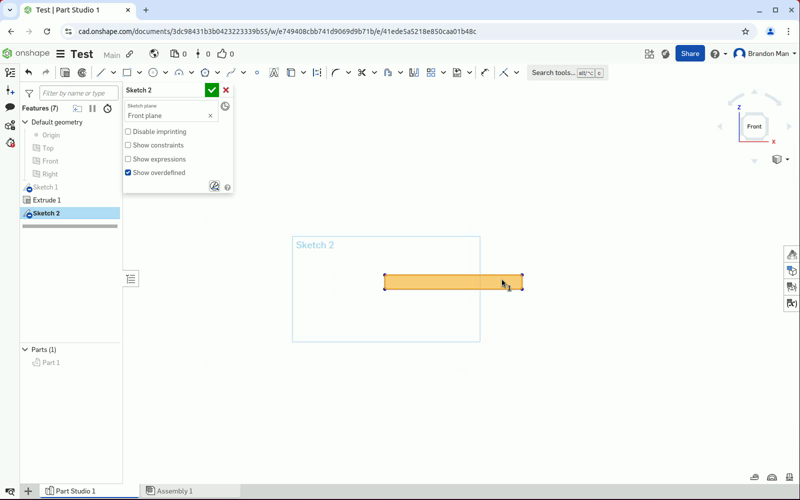
scroll(-6)
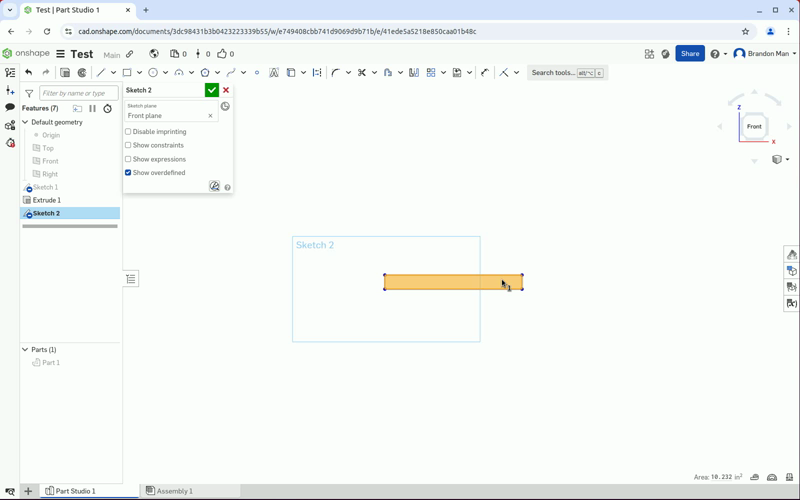
scroll(-6)
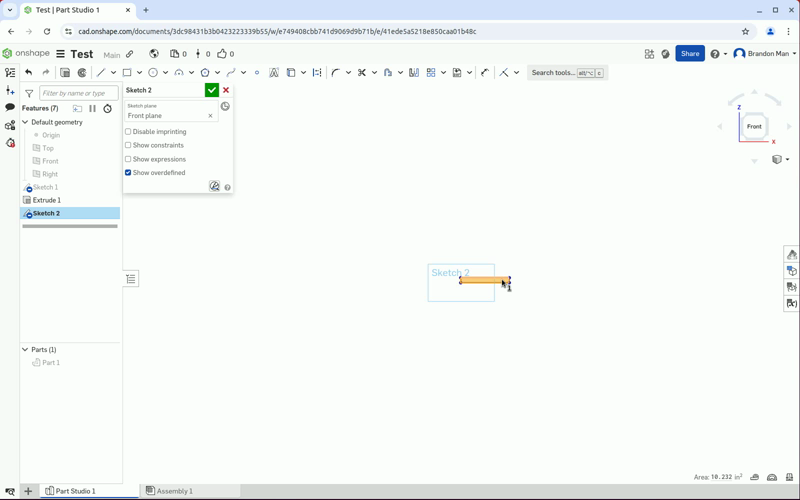
mouse_move(73, 352)
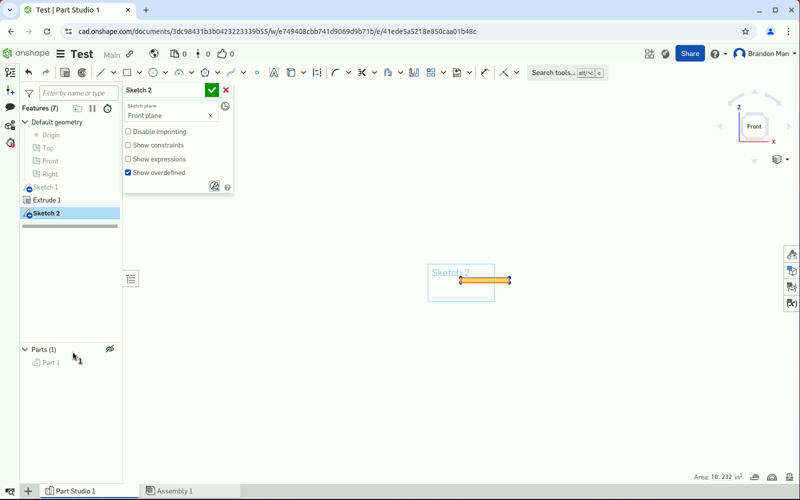
key(shift+y)
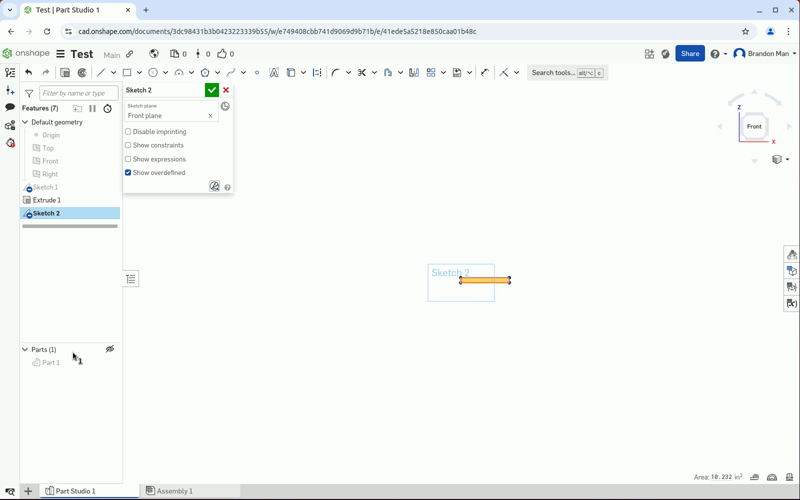
key(shift+e)
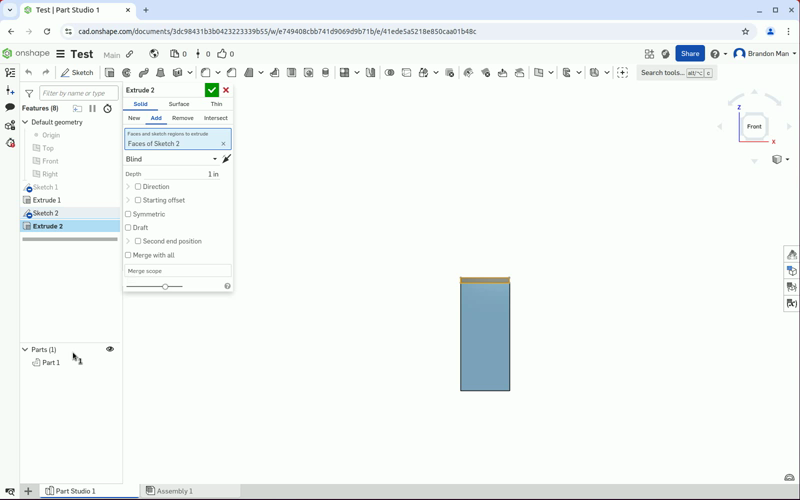
mouse_move(143, 106)
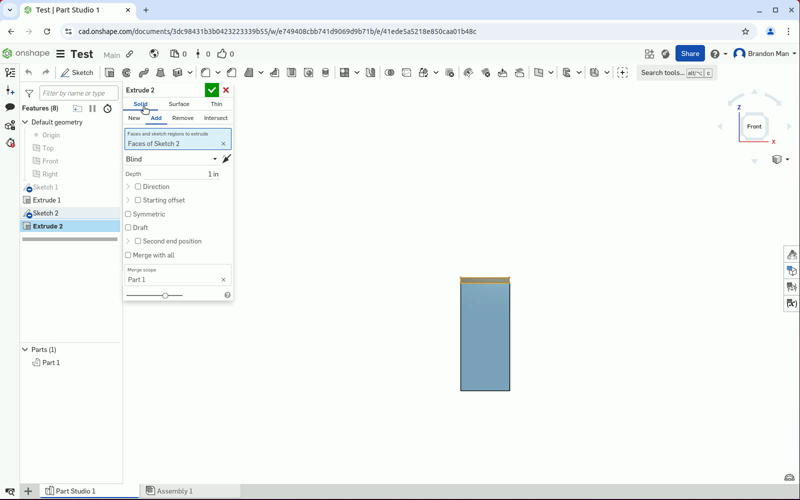
click(143, 106)
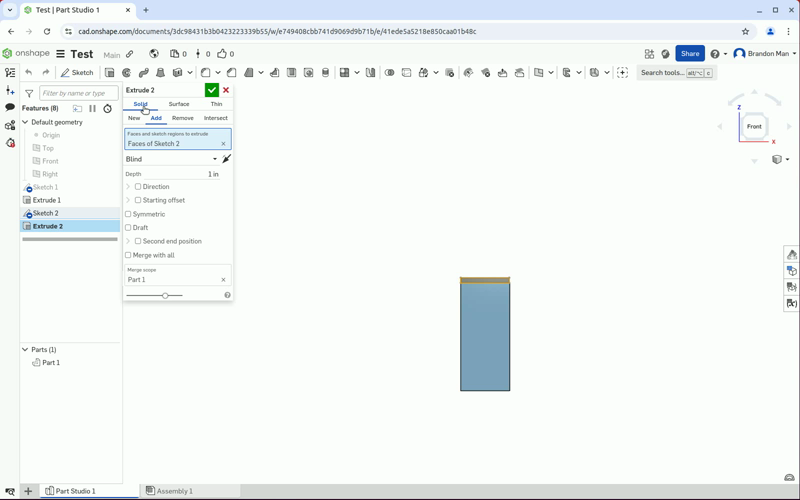
mouse_move(137, 120)
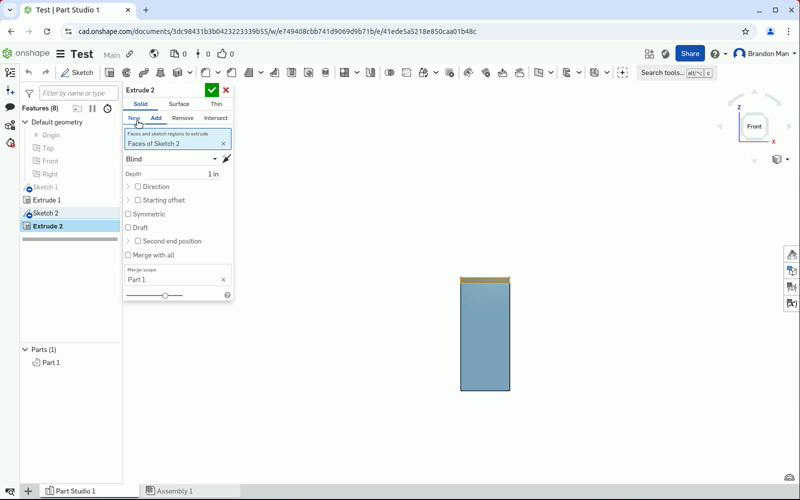
click(137, 120)
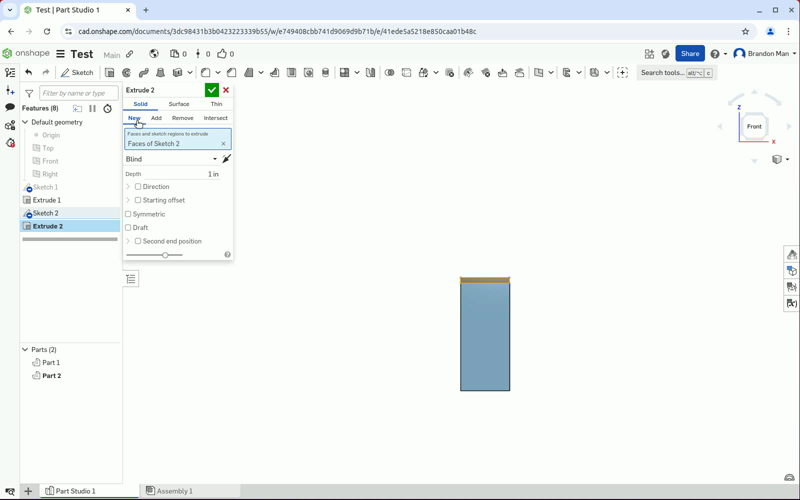
key(tab, 4)
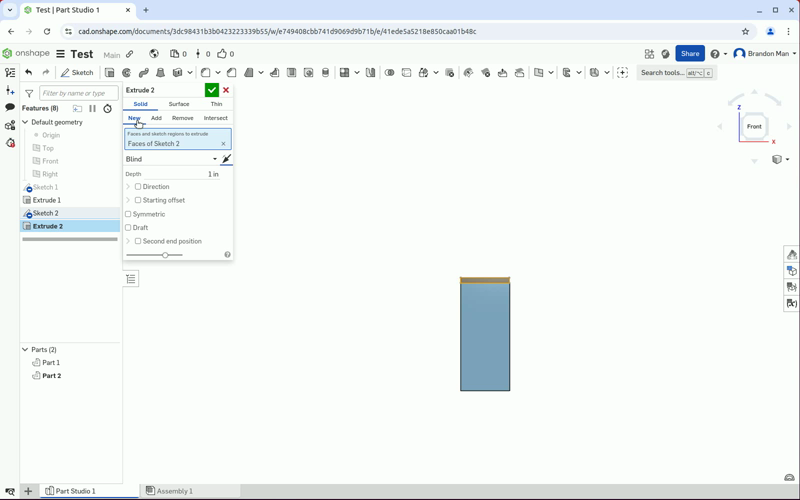
text(-0.241)
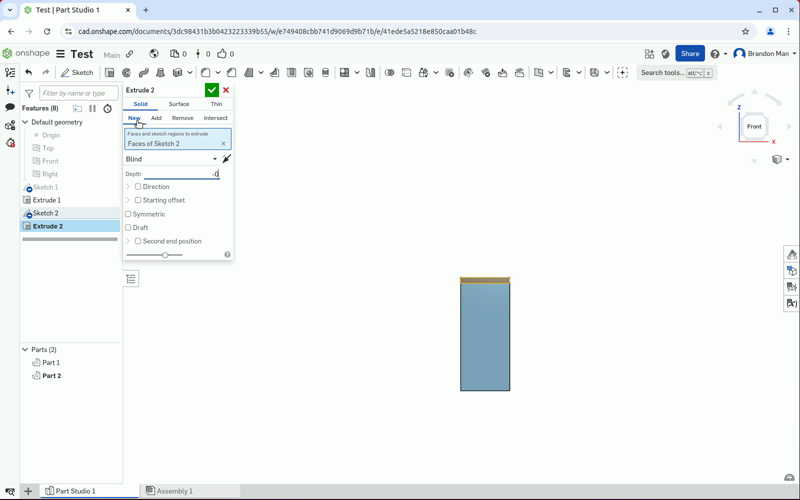
key(enter)
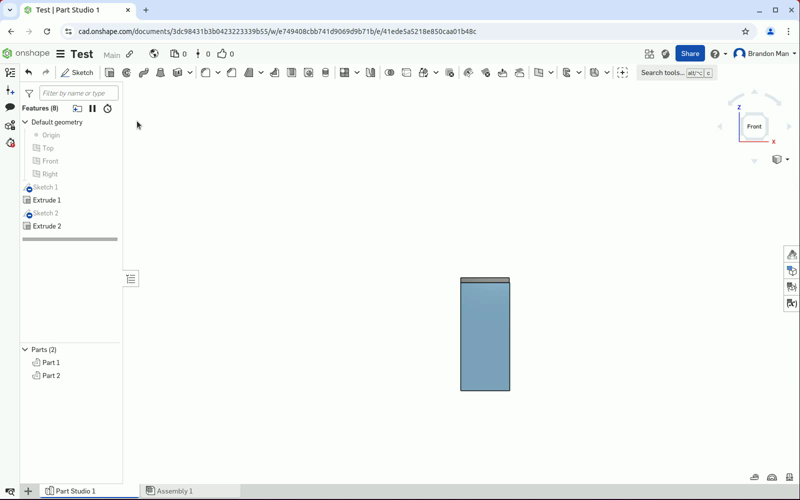
key(shift+h)
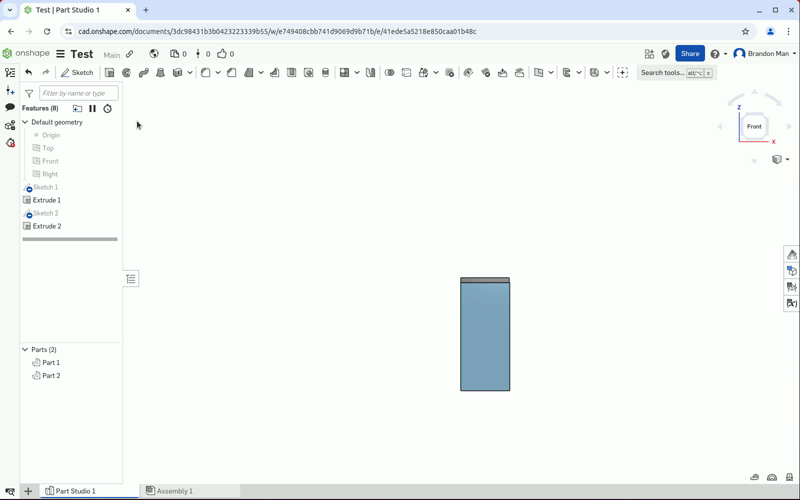
key(shift+h)
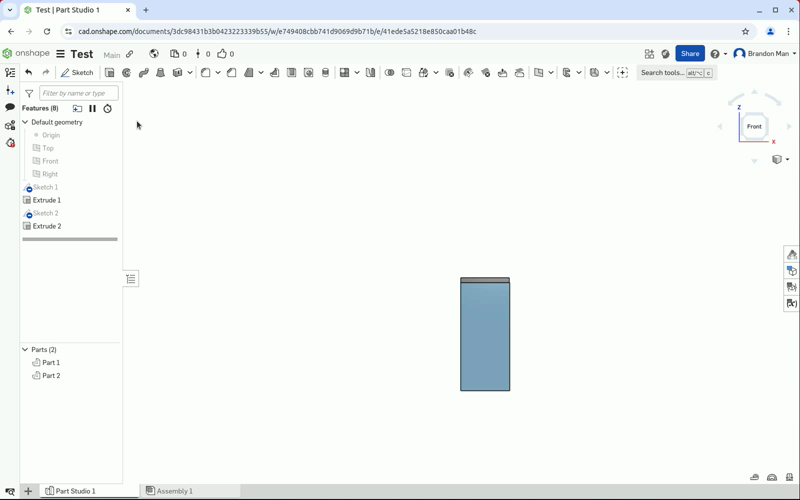
mouse_move(73, 189)
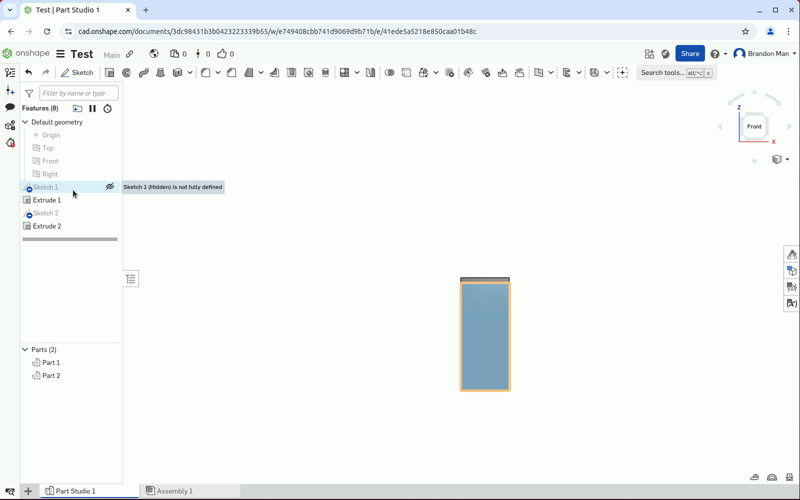
click(73, 189)
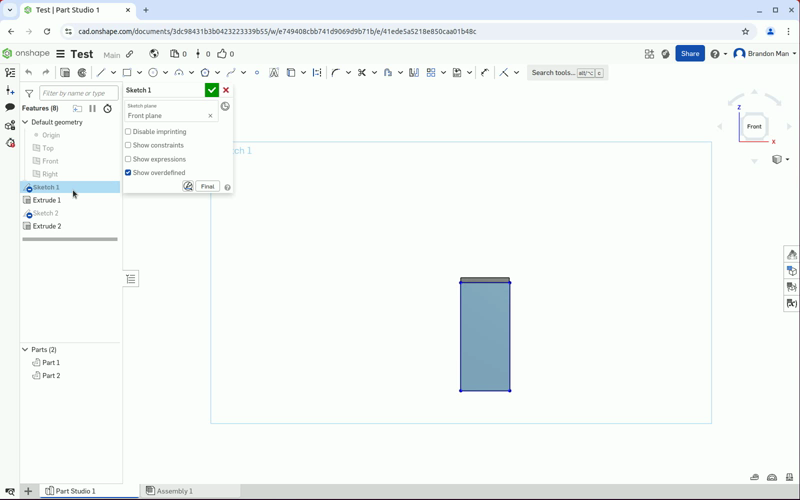
mouse_move(229, 92)
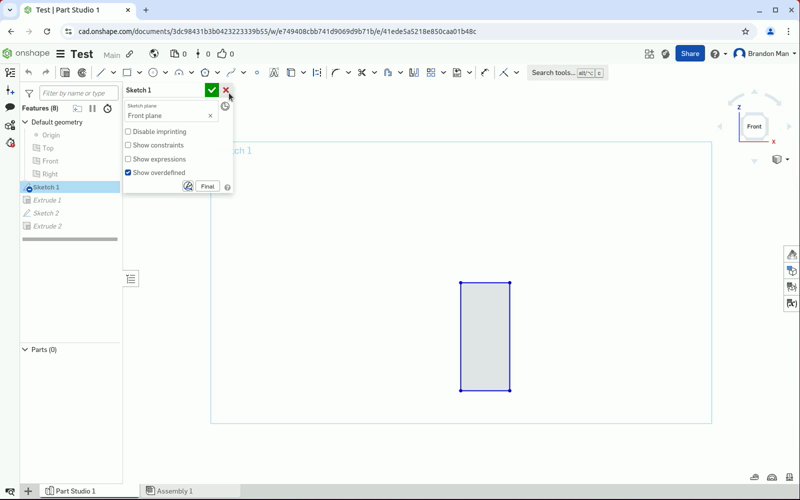
click(229, 92)
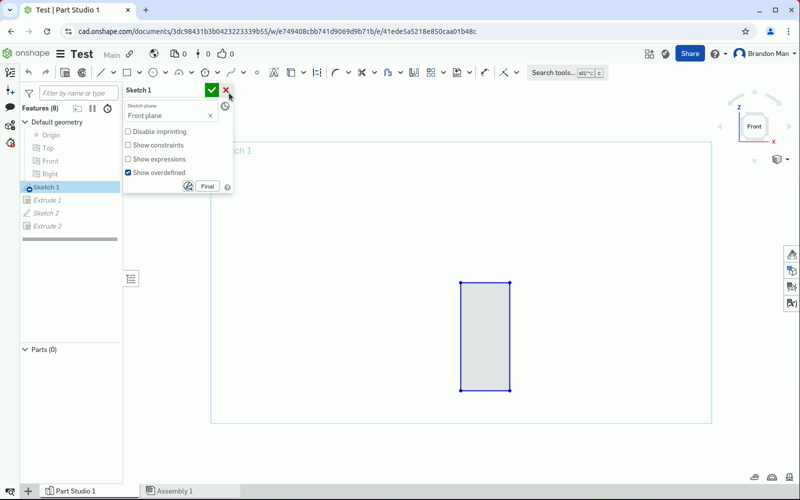
key(shift+s)
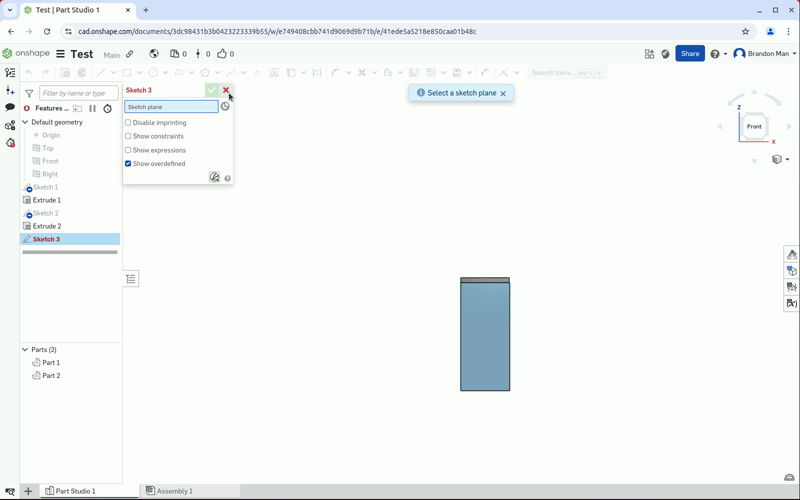
mouse_move(73, 163)
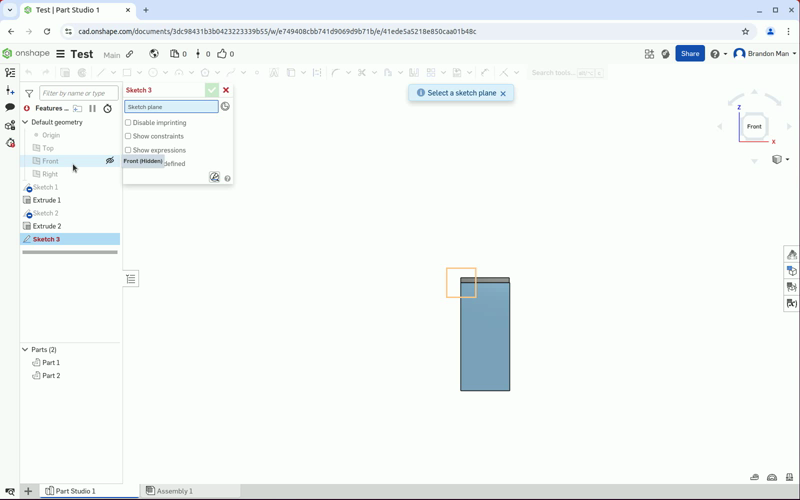
click(73, 163)
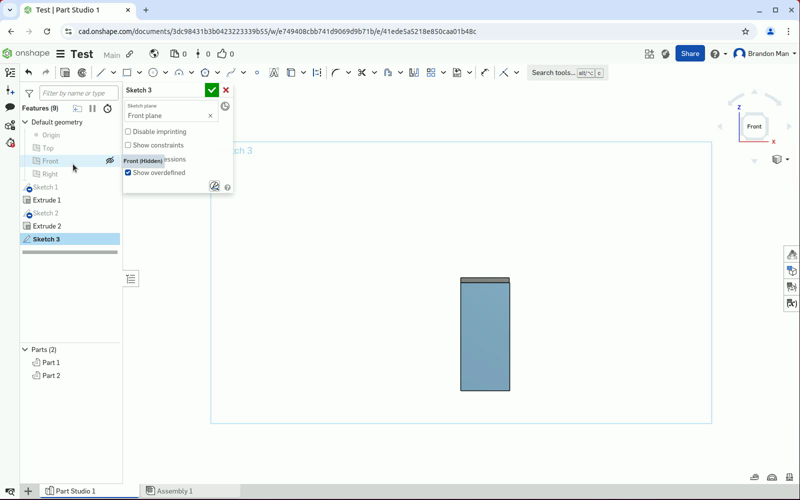
mouse_move(73, 352)
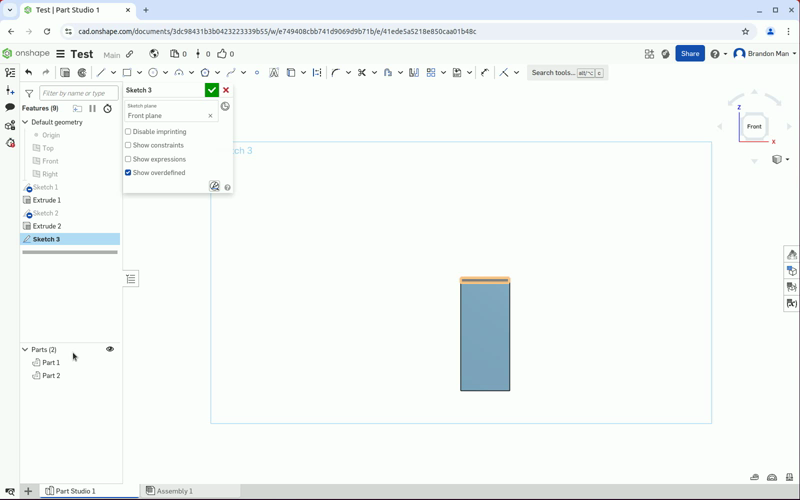
key(y)
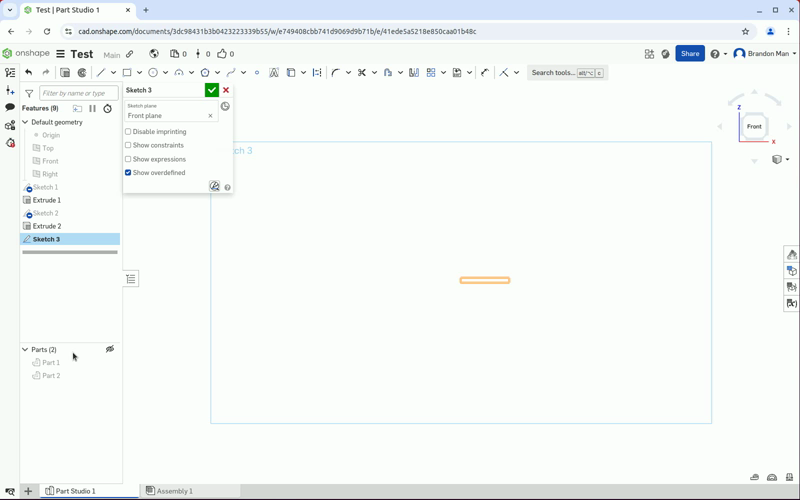
key(l)
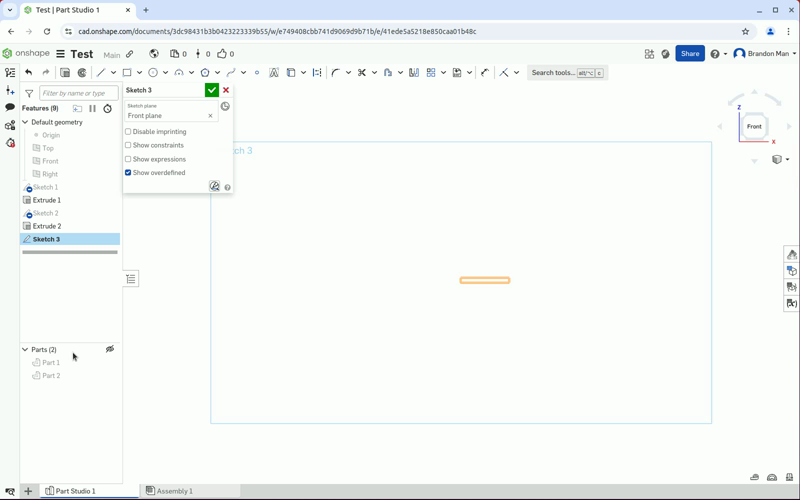
key_down(shift)
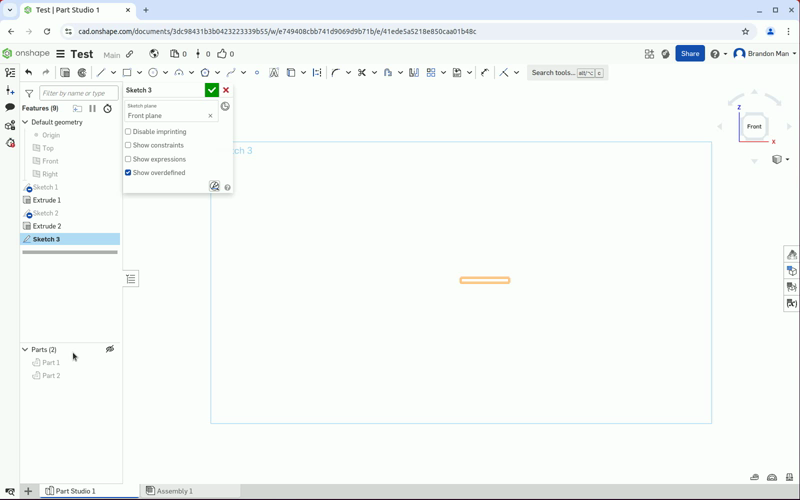
mouse_move(460, 395)
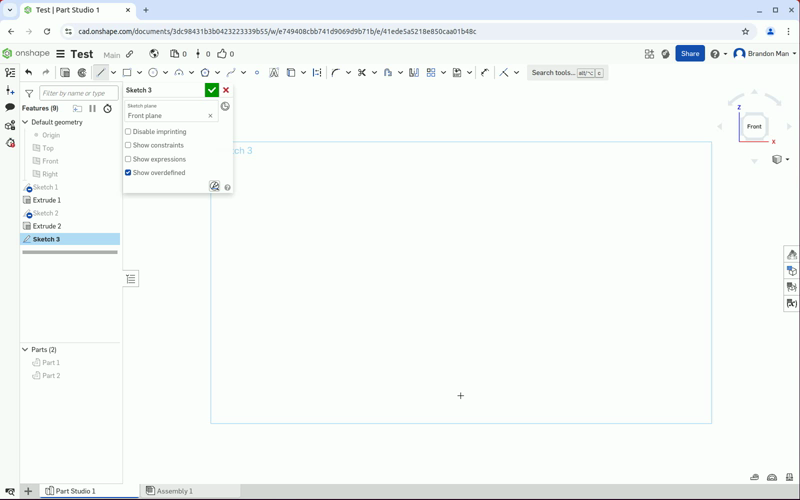
click(460, 395)
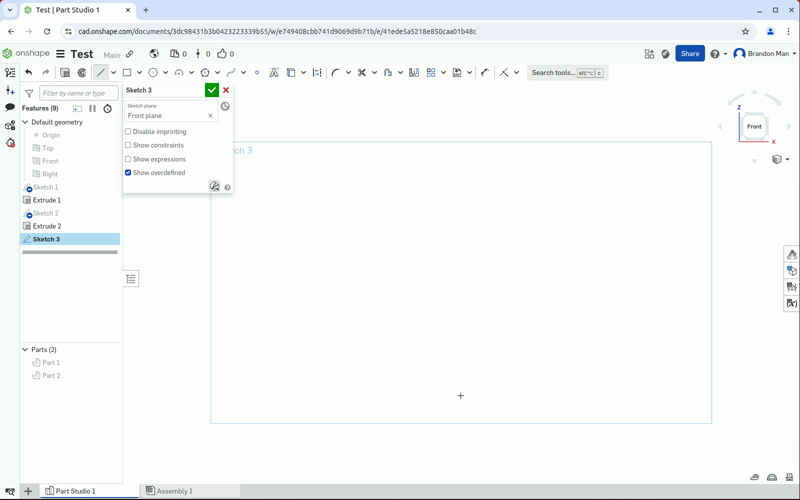
key_up(shift)
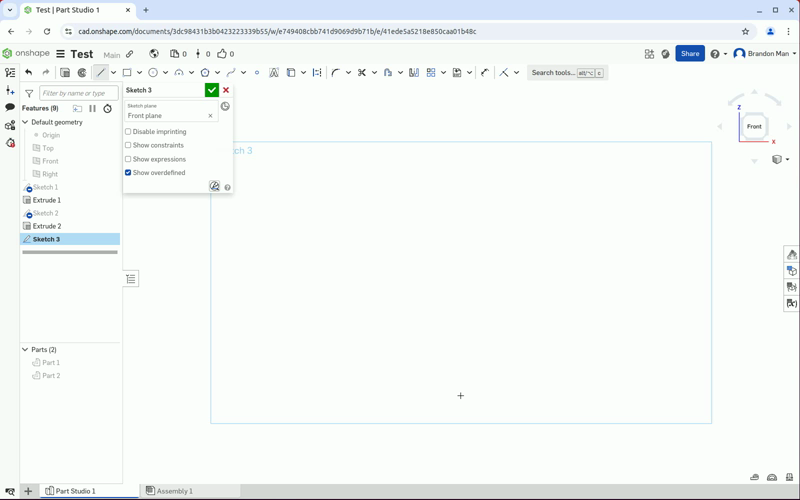
key_down(shift)
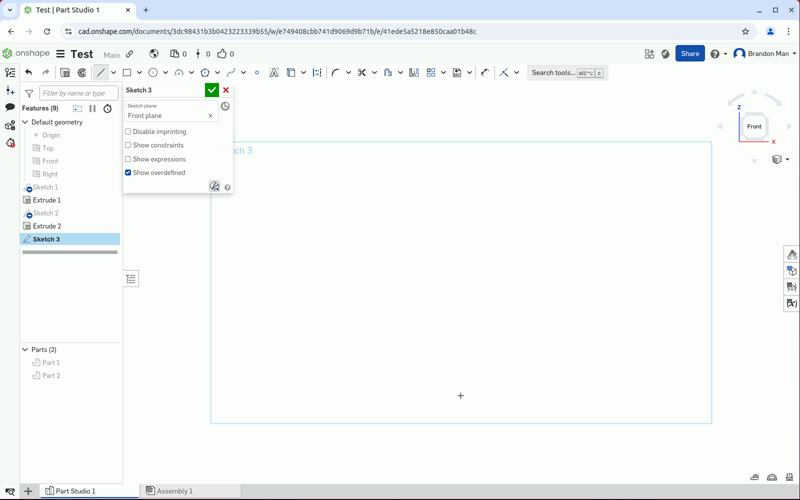
mouse_move(490, 395)
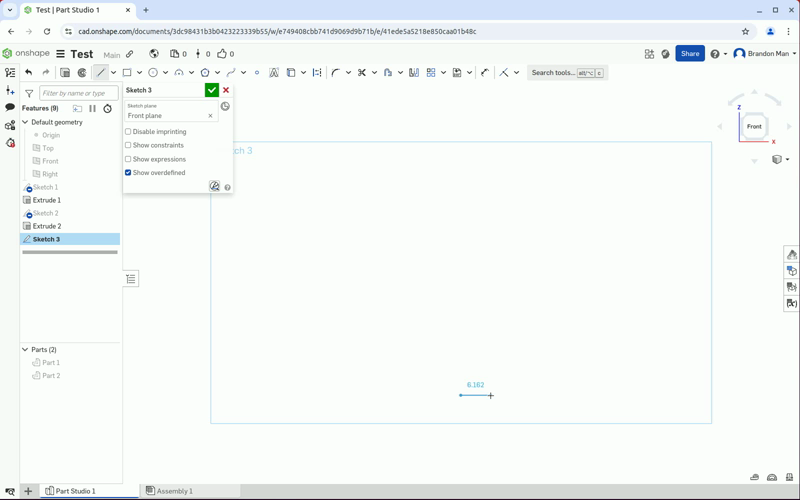
mouse_move(509, 395)
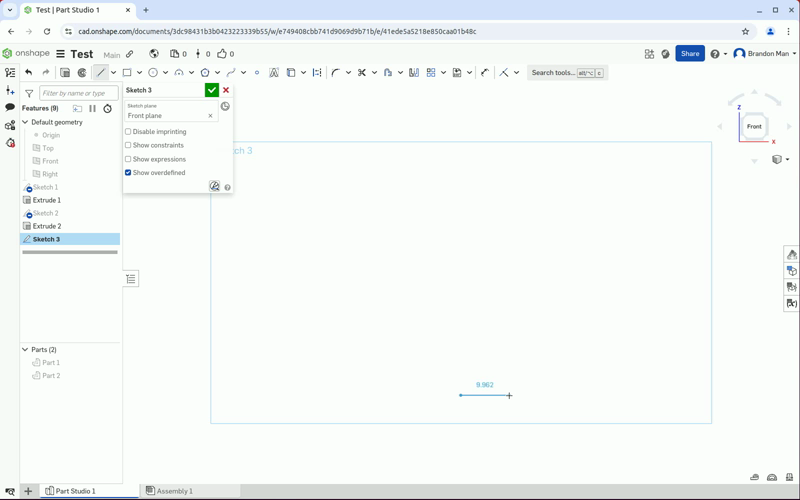
click(509, 395)
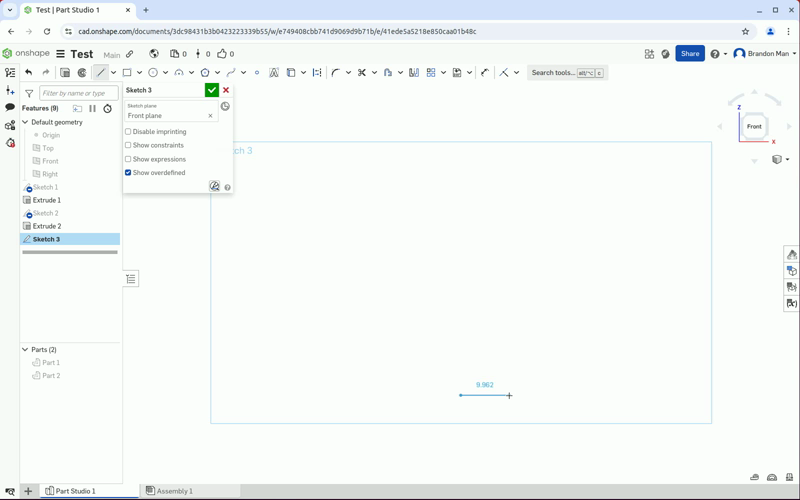
key_up(shift)
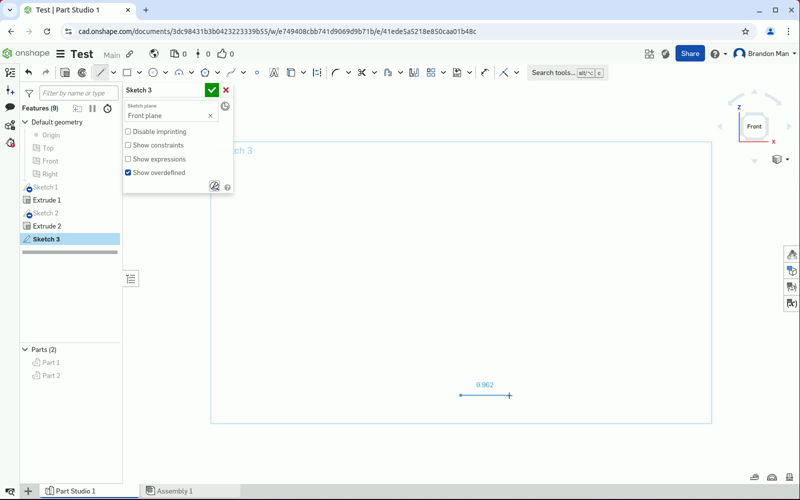
key_down(shift)
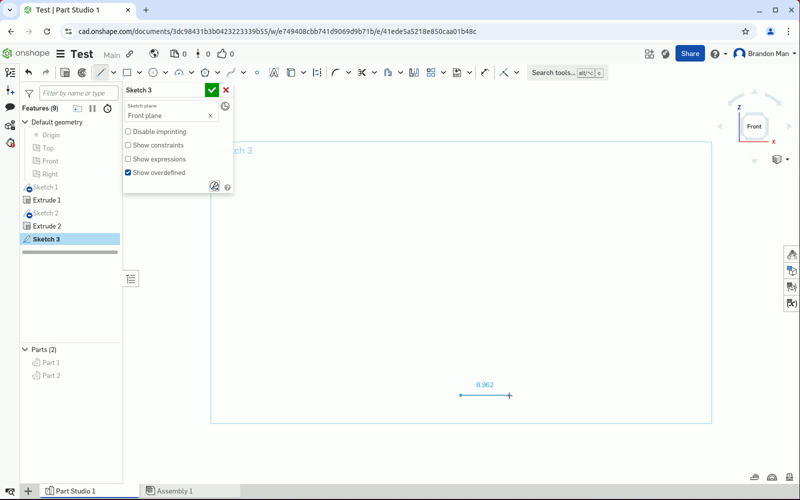
mouse_move(539, 395)
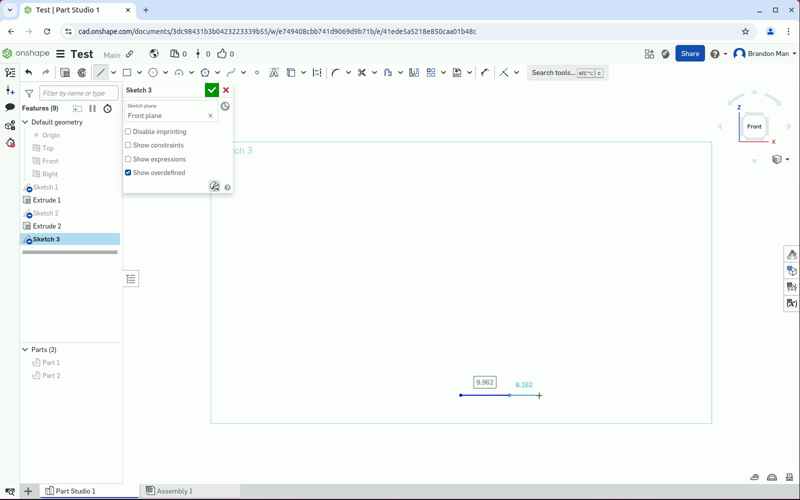
mouse_move(509, 390)
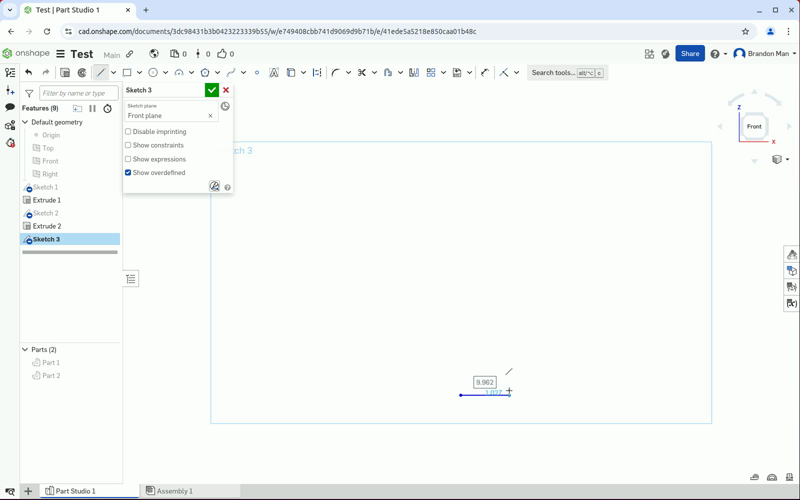
scroll(6)
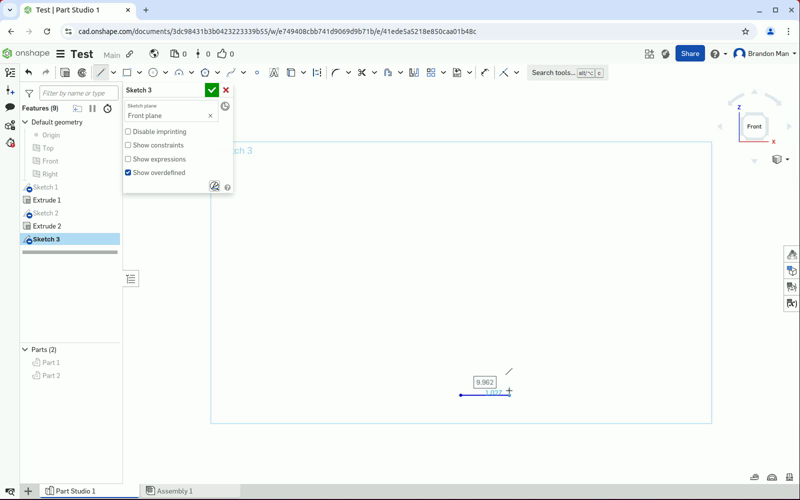
scroll(6)
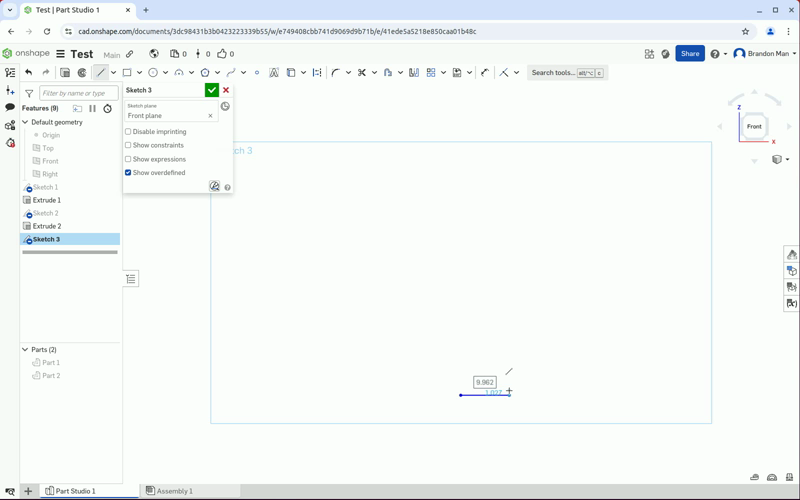
scroll(6)
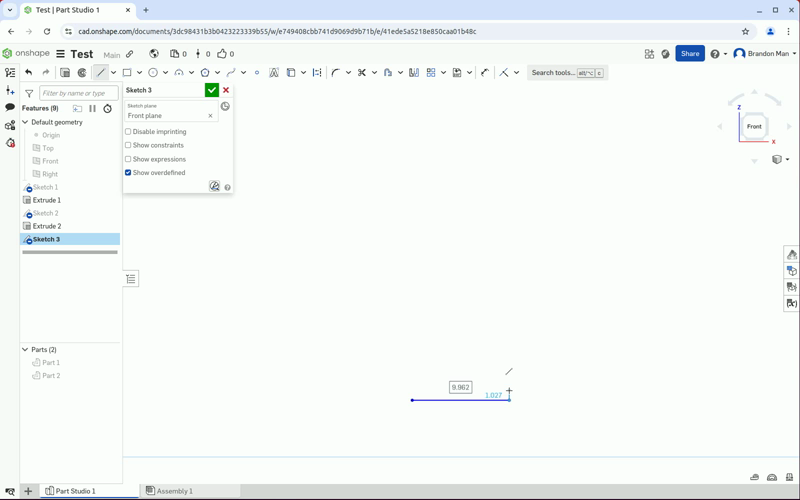
scroll(6)
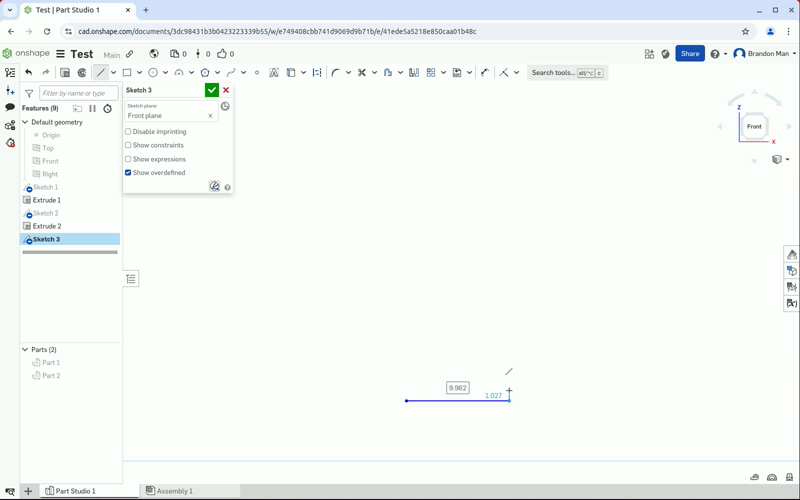
scroll(6)
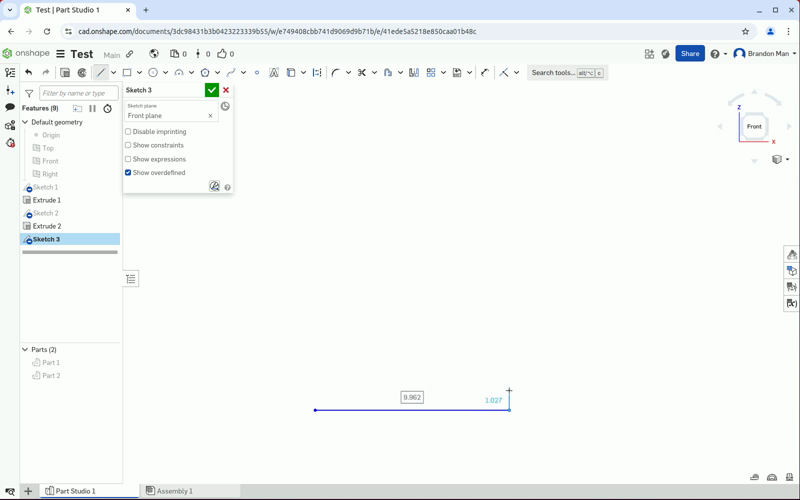
scroll(6)
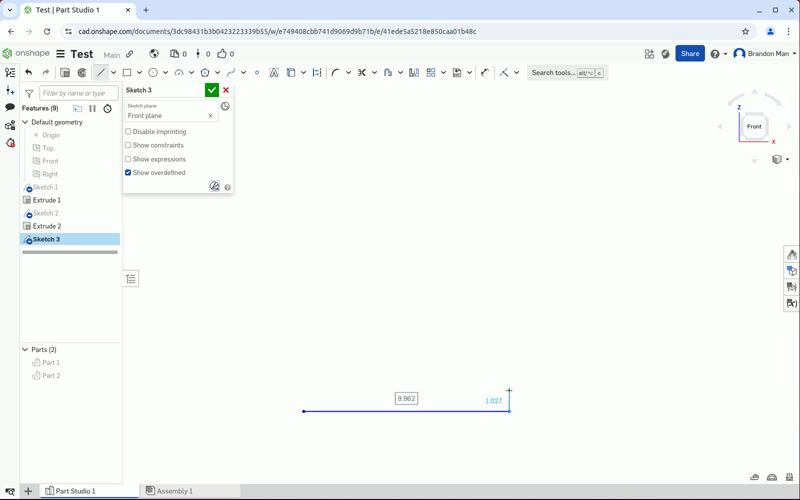
scroll(6)
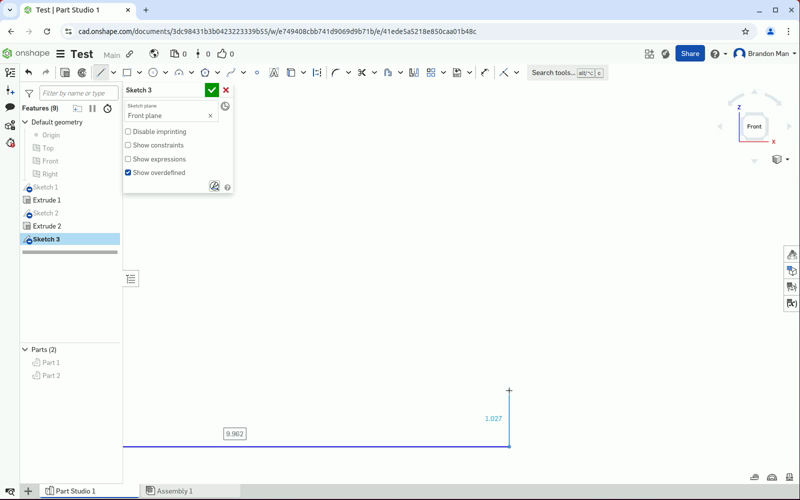
click(509, 390)
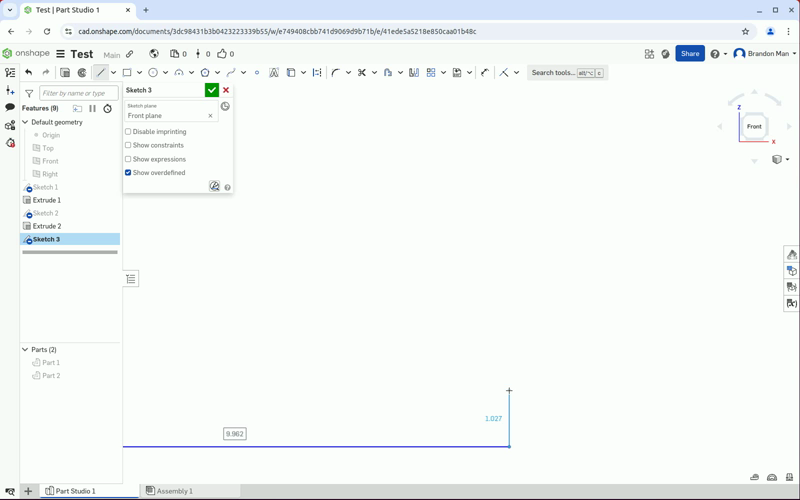
scroll(-6)
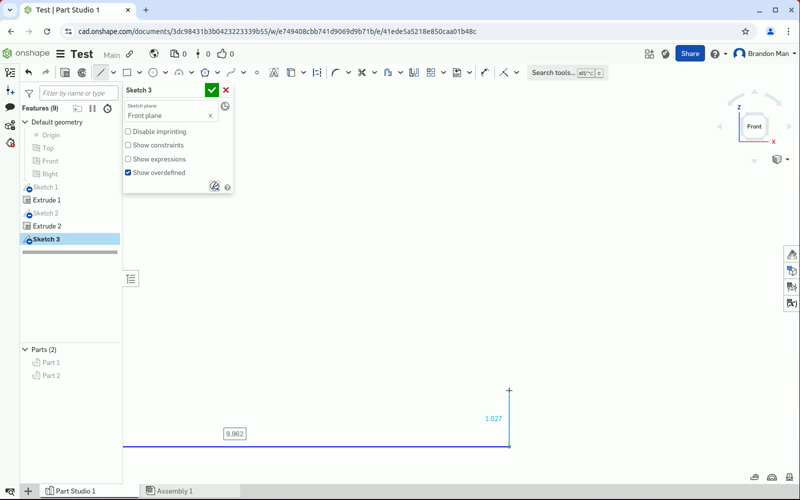
scroll(-6)
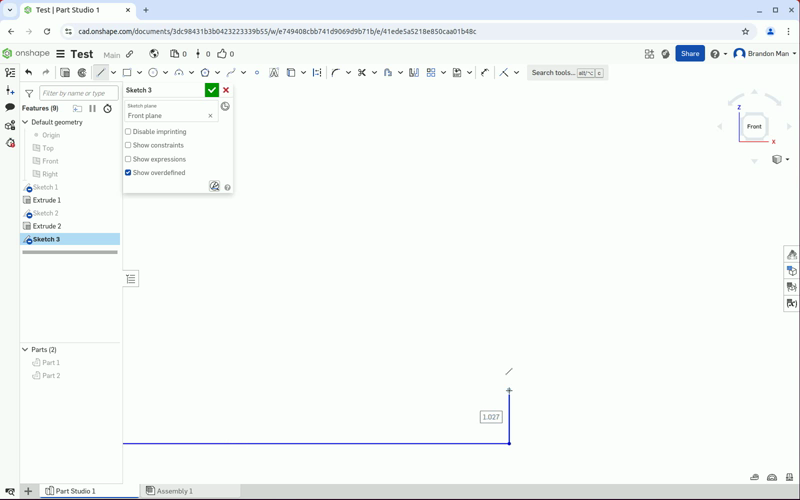
scroll(-6)
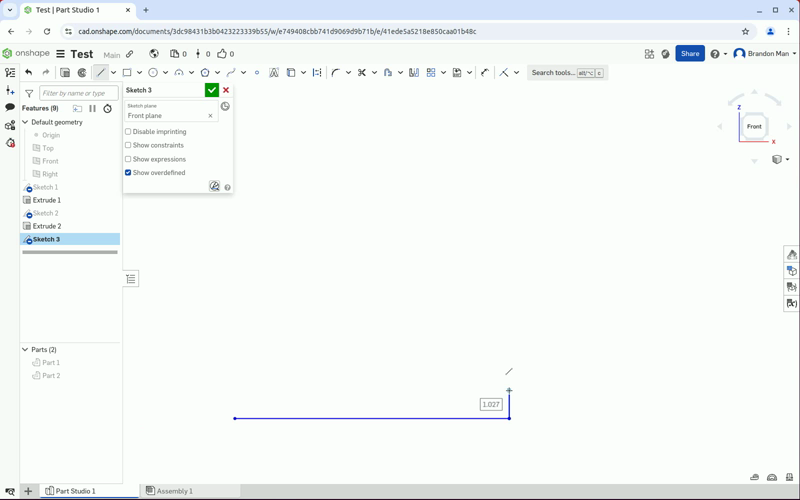
scroll(-6)
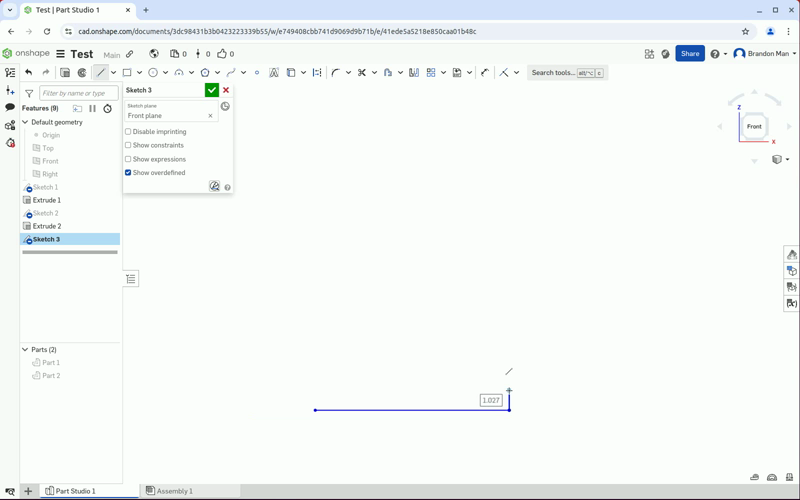
scroll(-6)
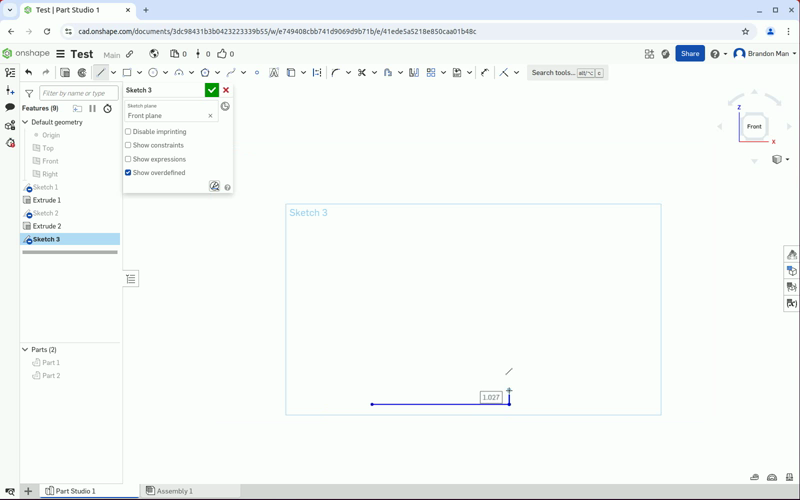
scroll(-6)
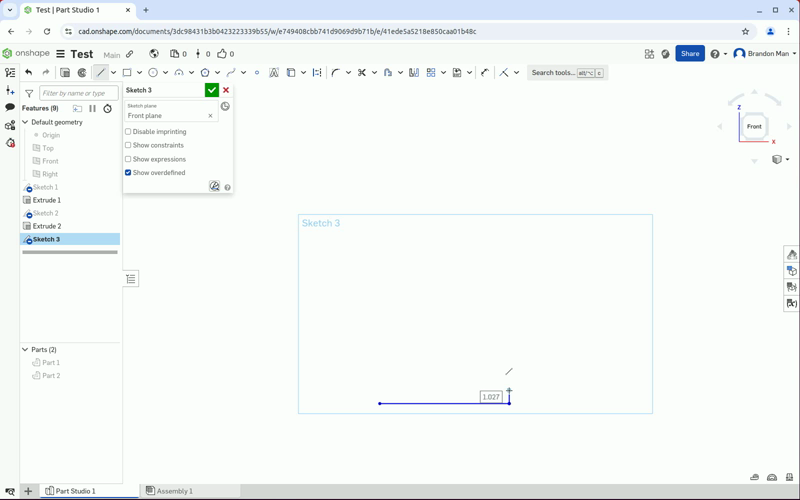
scroll(-6)
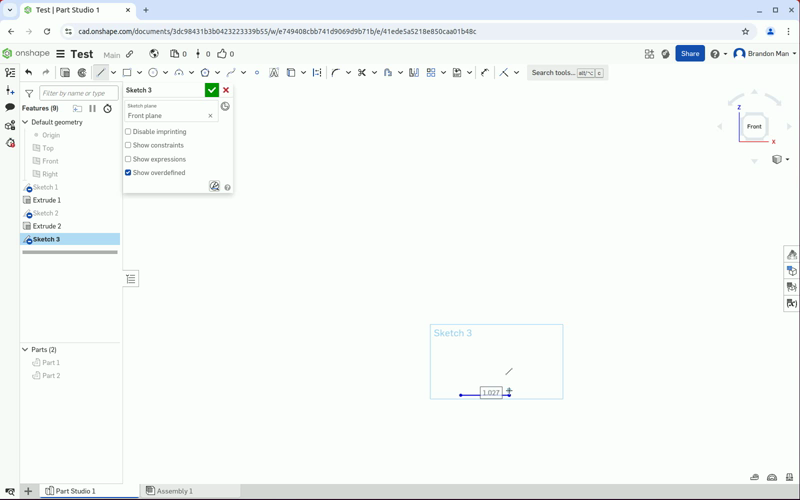
key_up(shift)
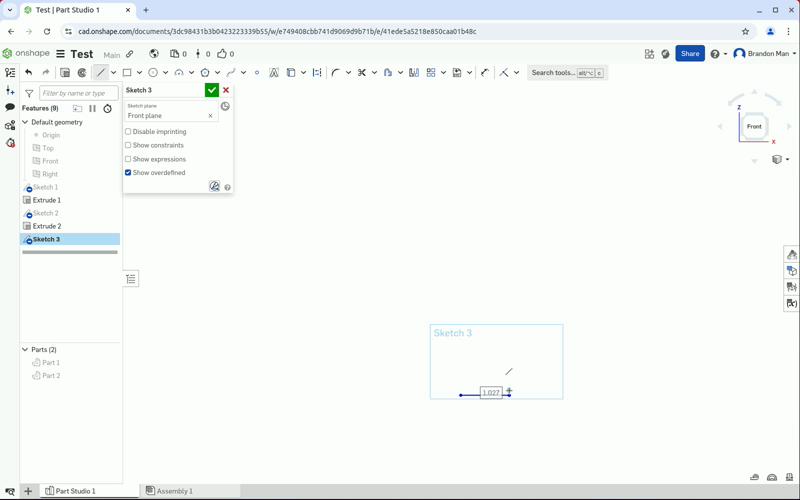
key_down(shift)
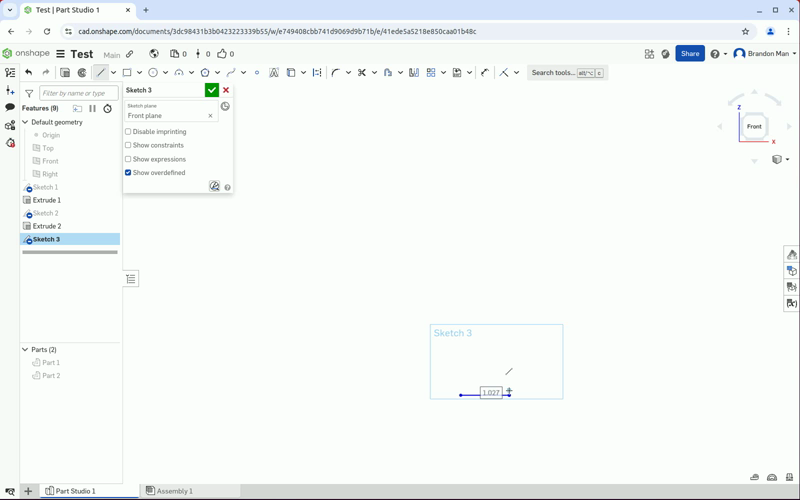
mouse_move(539, 390)
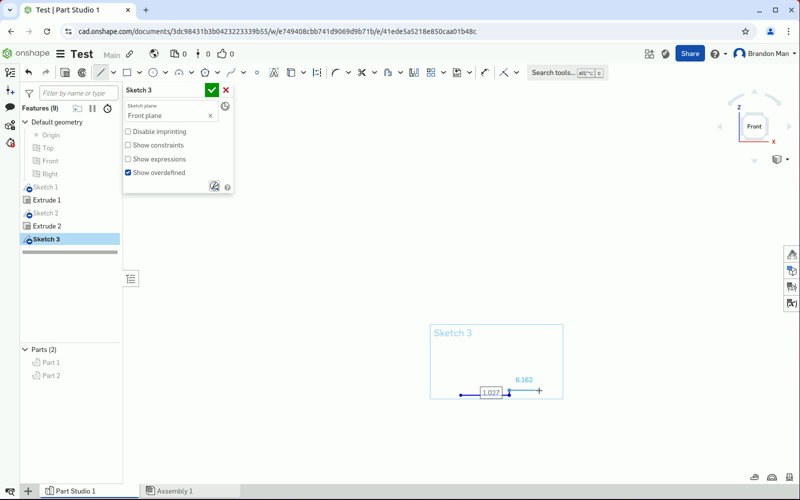
mouse_move(460, 390)
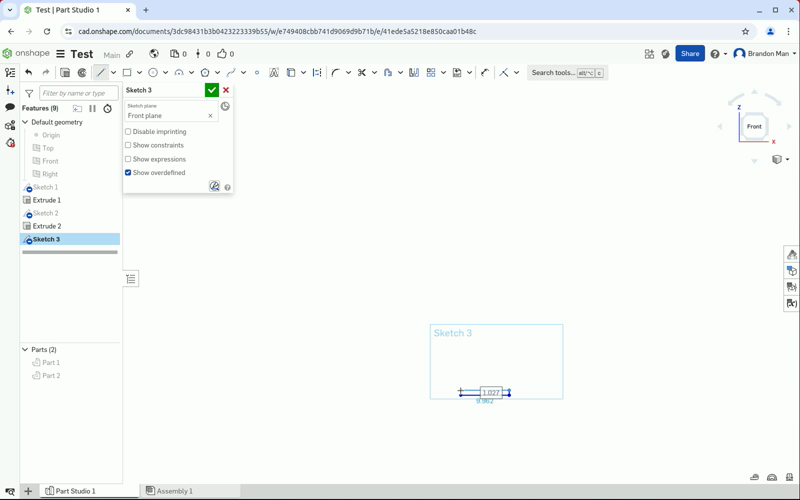
click(460, 390)
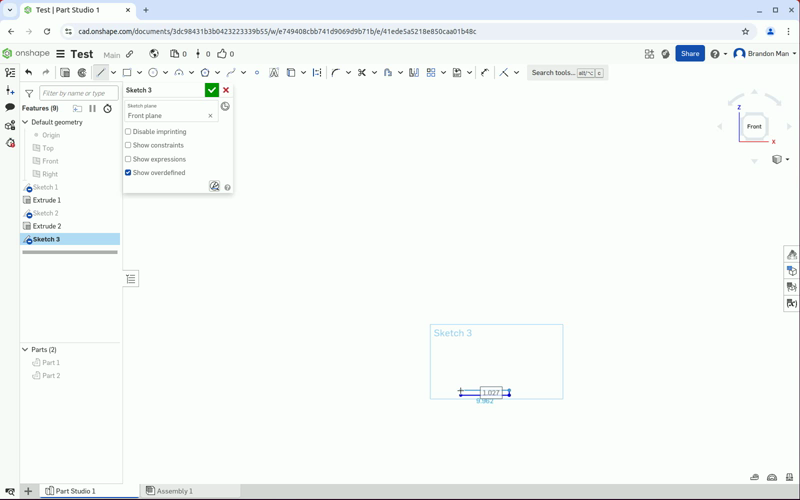
key_up(shift)
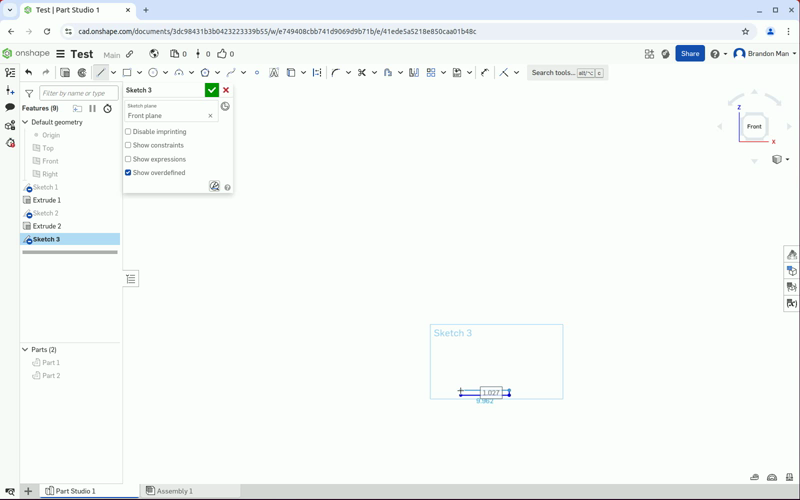
mouse_move(490, 390)
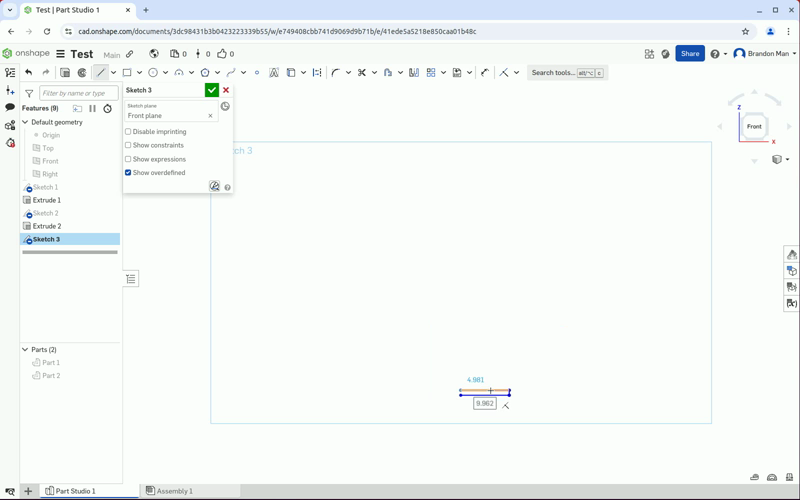
key_down(shift)
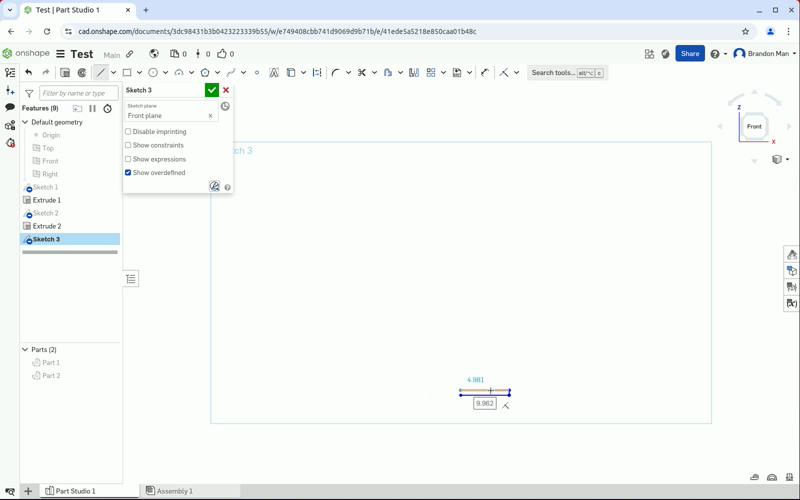
mouse_move(460, 395)
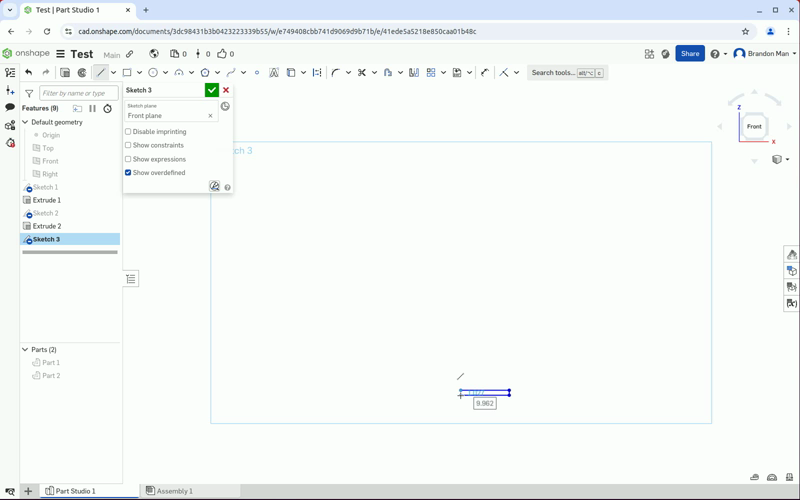
scroll(6)
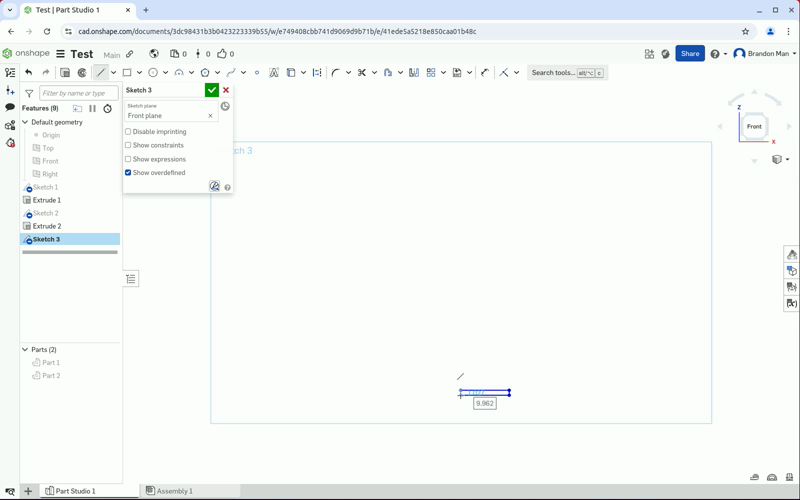
scroll(6)
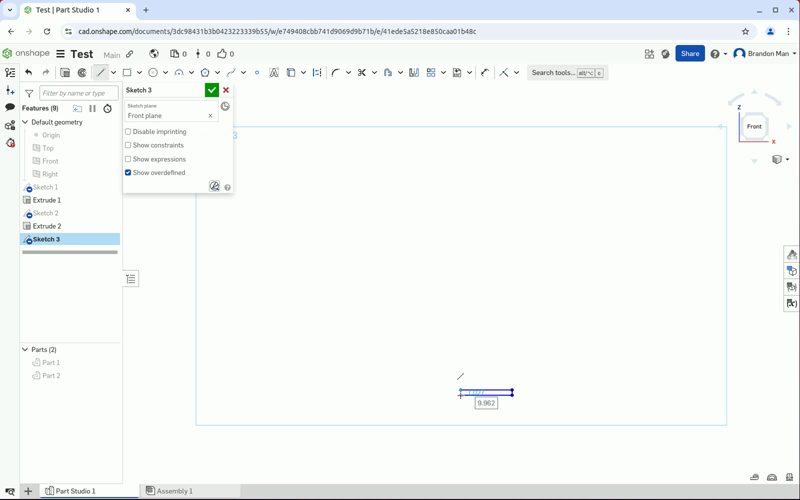
scroll(6)
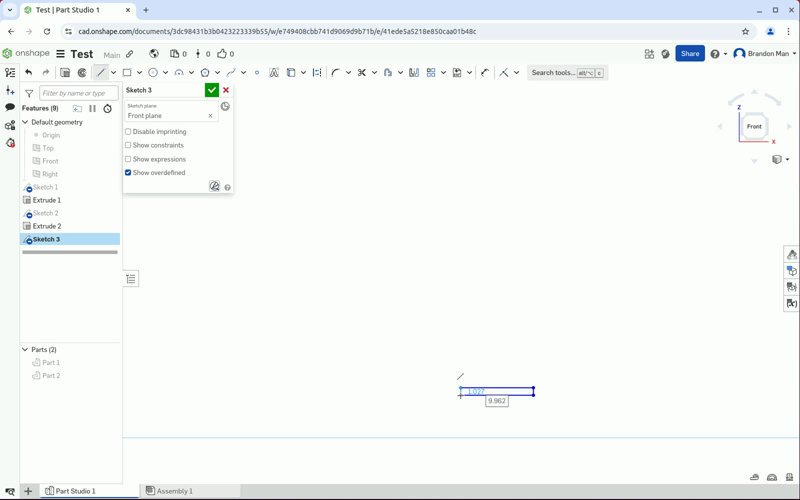
scroll(6)
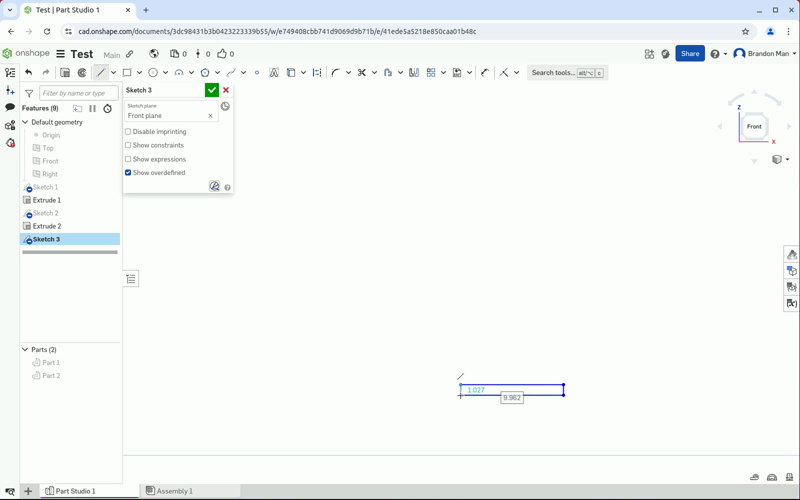
scroll(6)
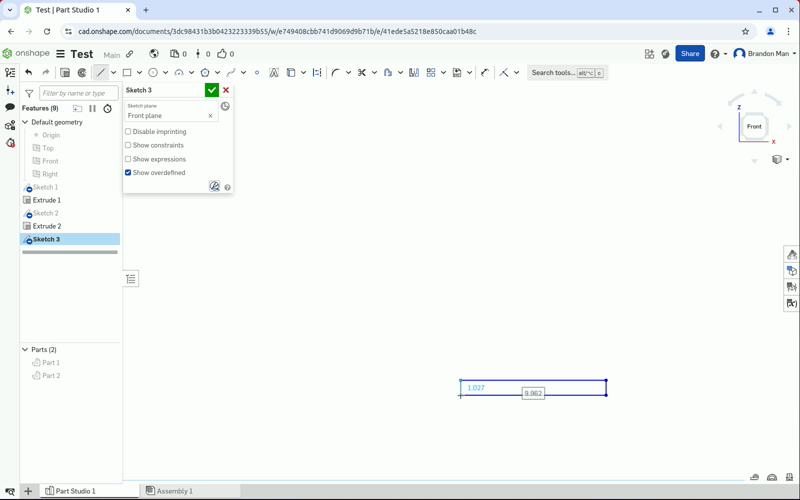
scroll(6)
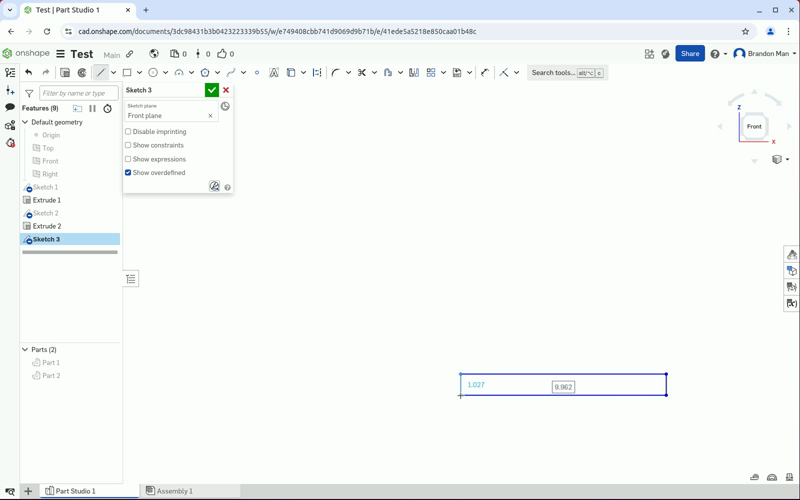
scroll(6)
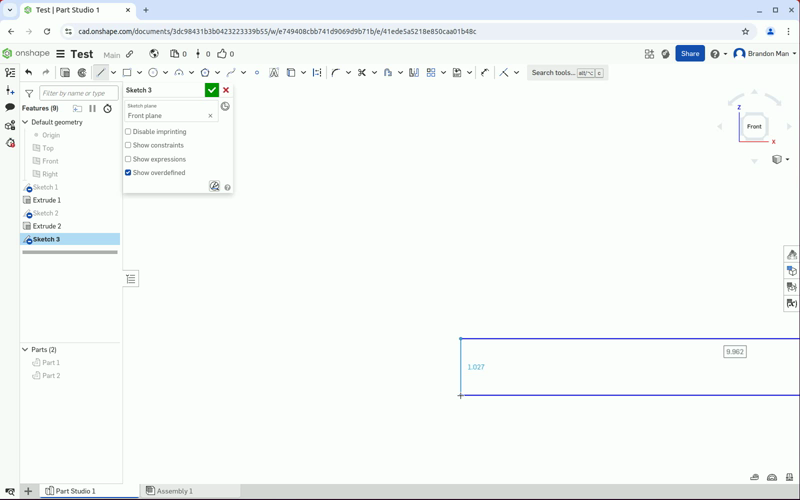
key_up(shift)
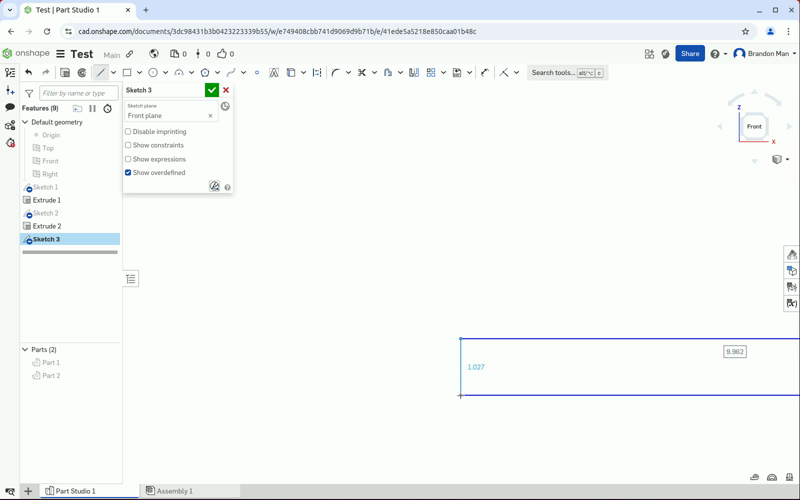
click(460, 395)
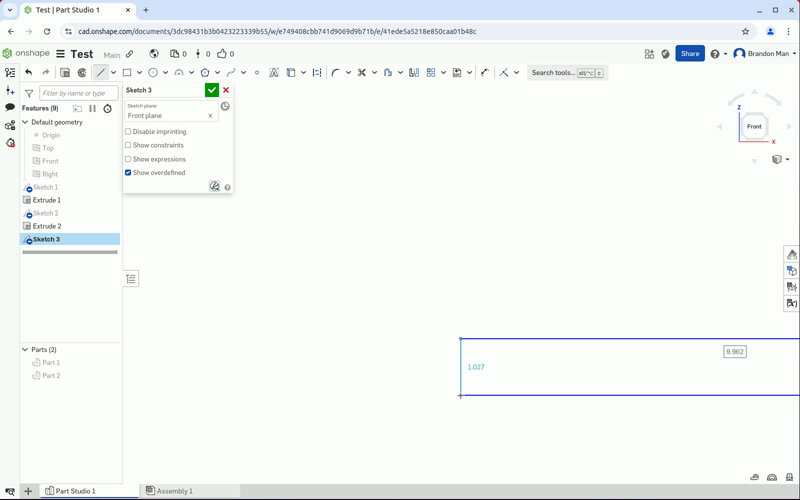
scroll(-6)
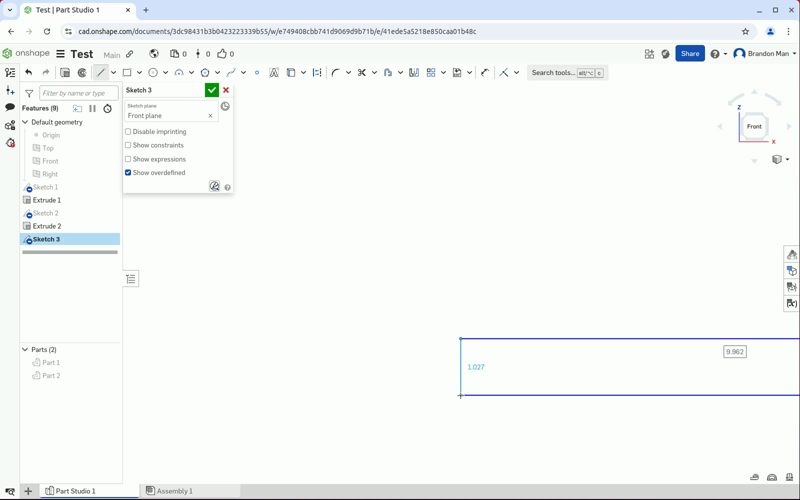
scroll(-6)
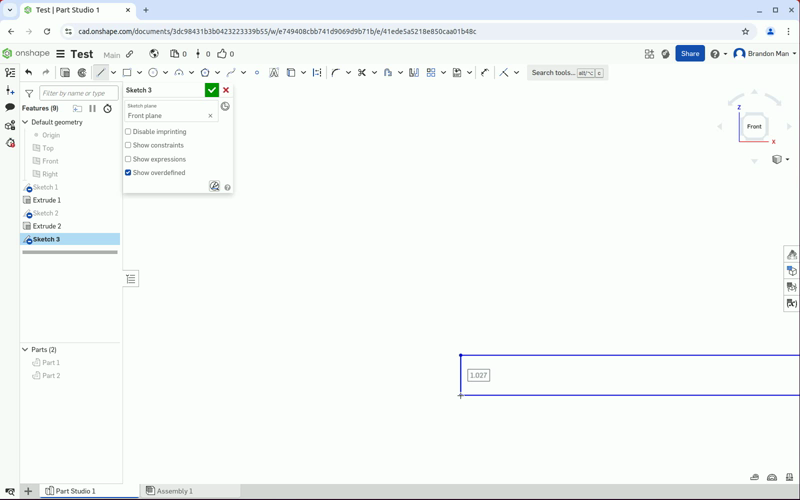
scroll(-6)
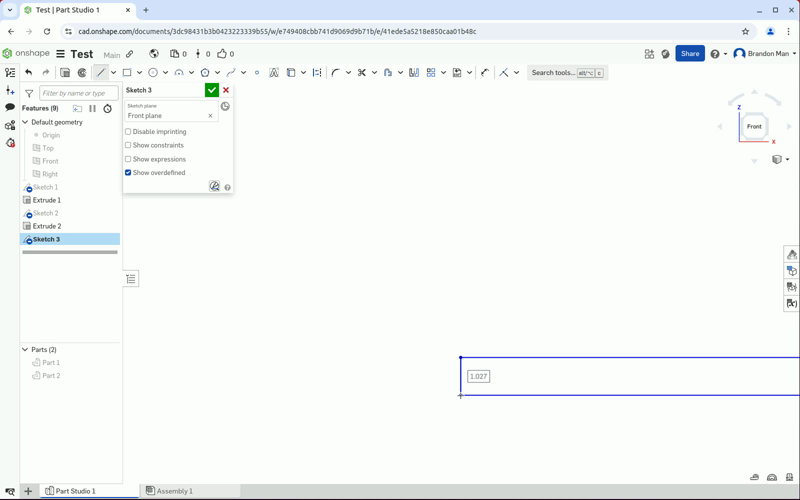
scroll(-6)
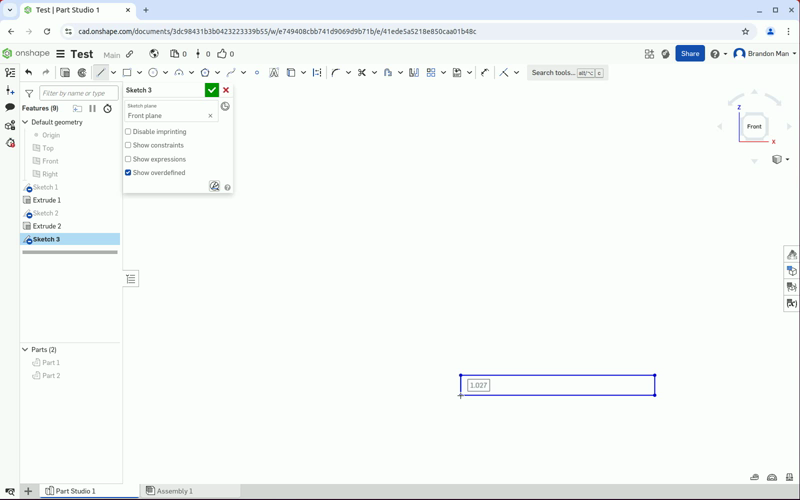
scroll(-6)
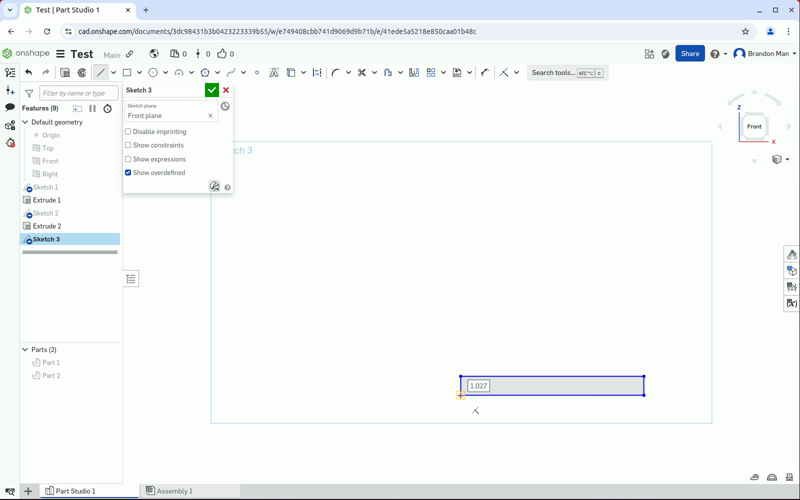
scroll(-6)
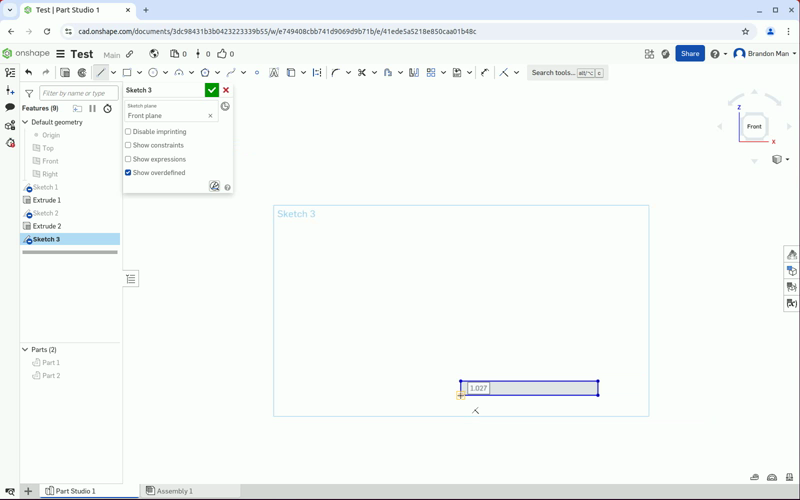
scroll(-6)
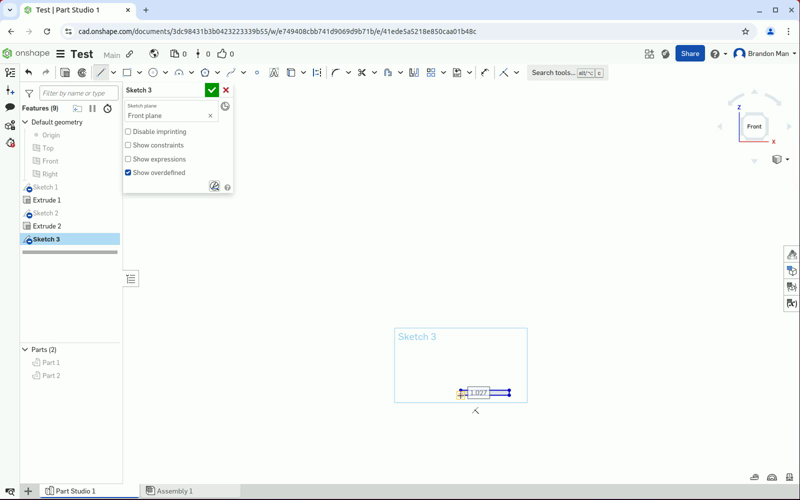
key(esc)
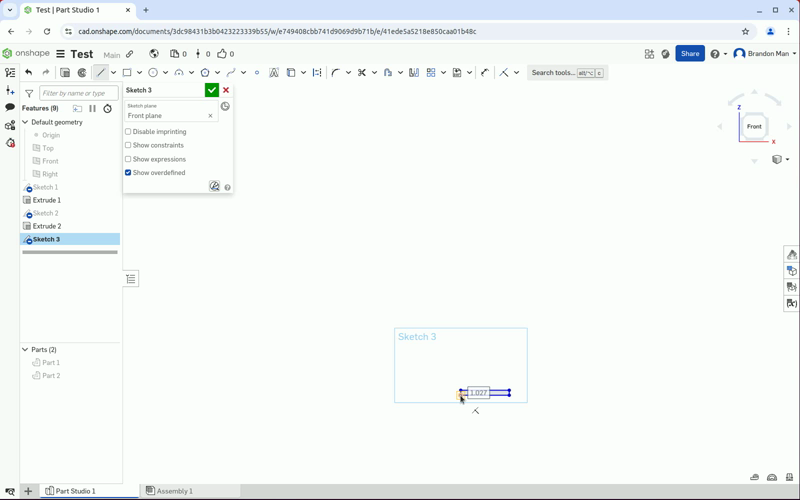
mouse_move(466, 393)
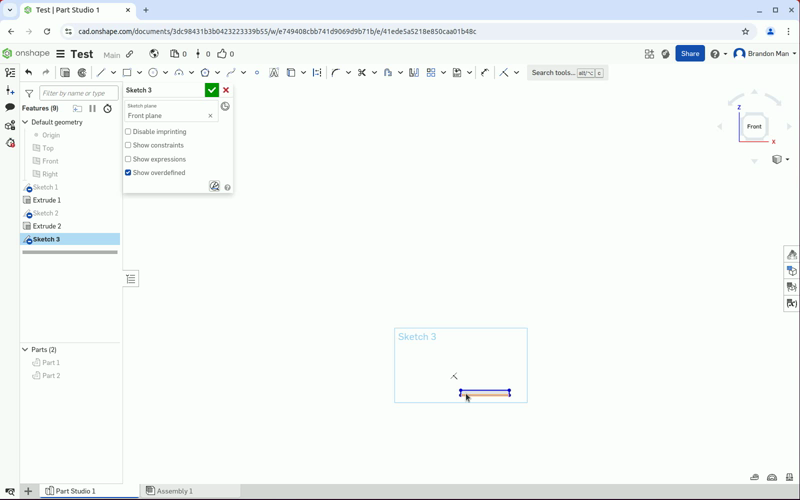
scroll(6)
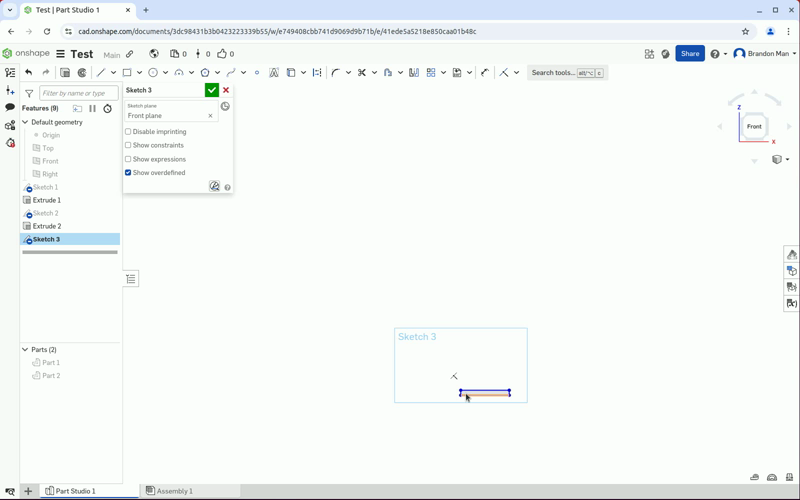
scroll(6)
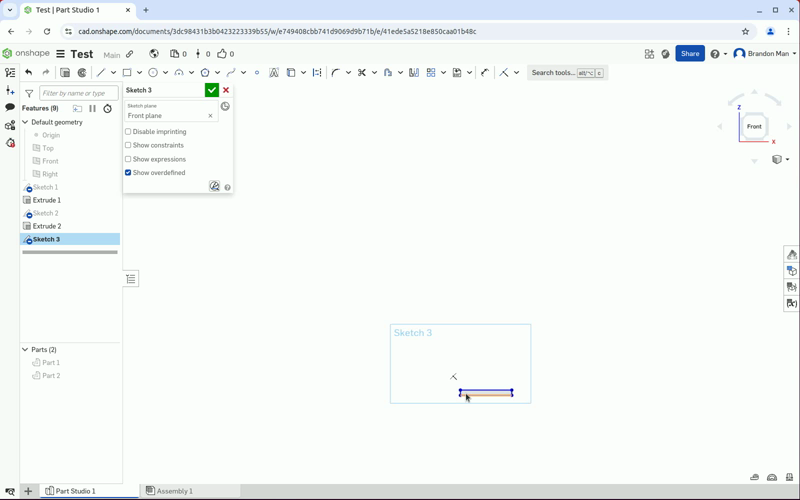
scroll(6)
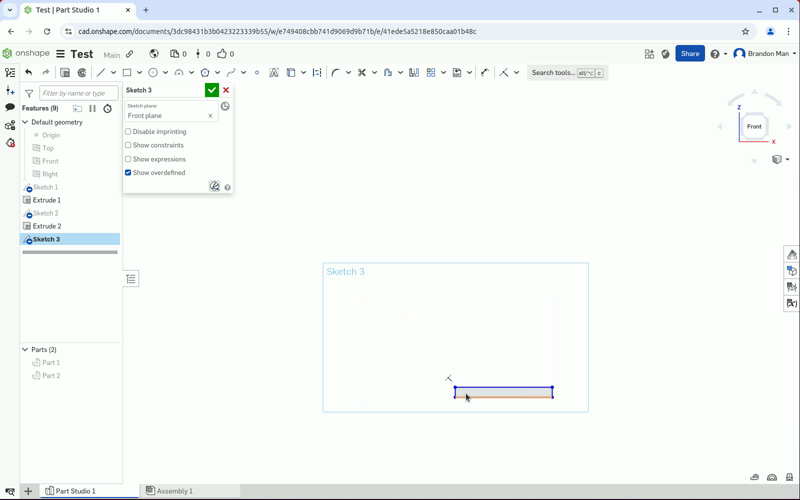
scroll(6)
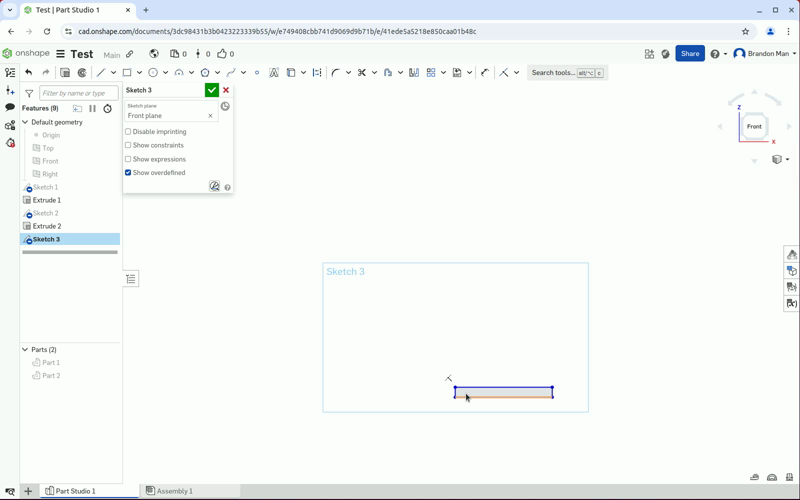
scroll(6)
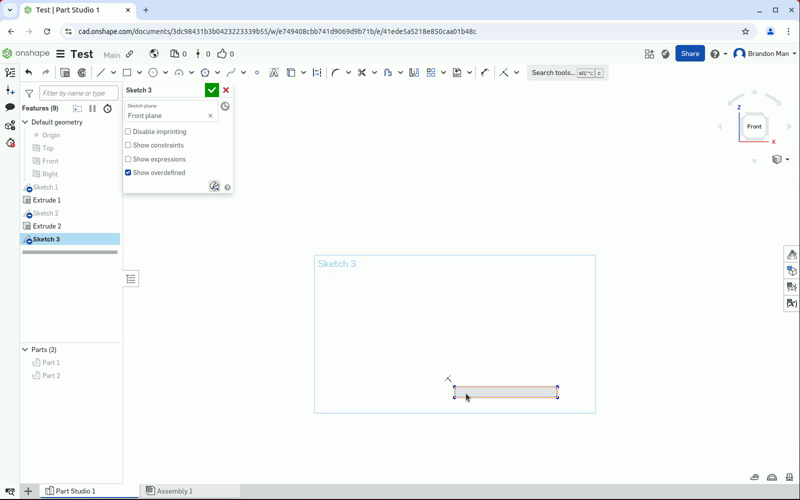
scroll(6)
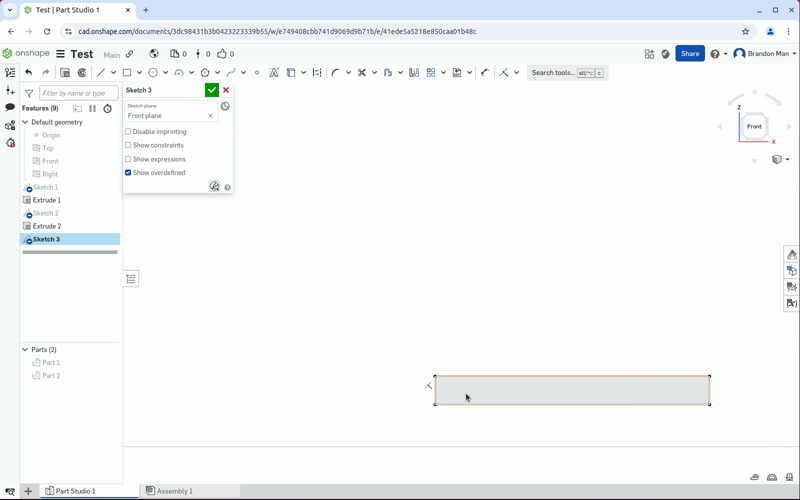
scroll(6)
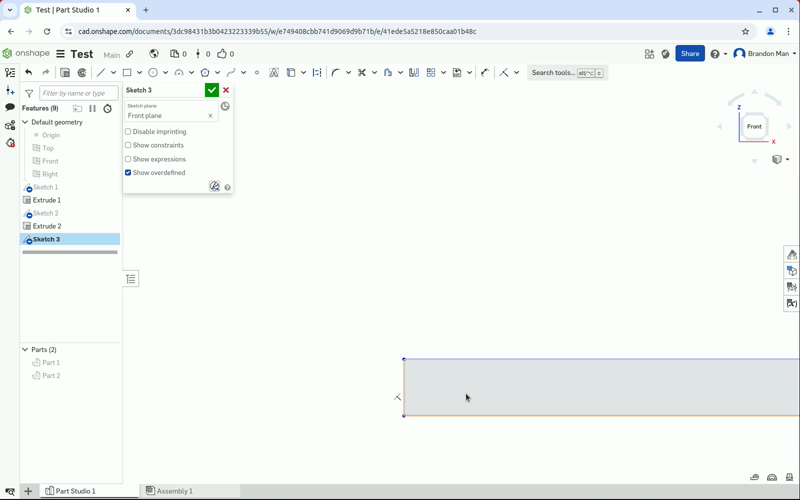
click(466, 393)
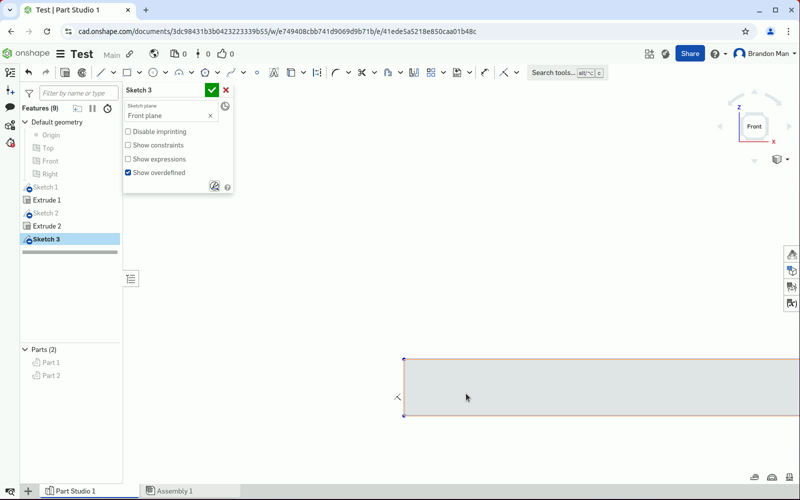
scroll(-6)
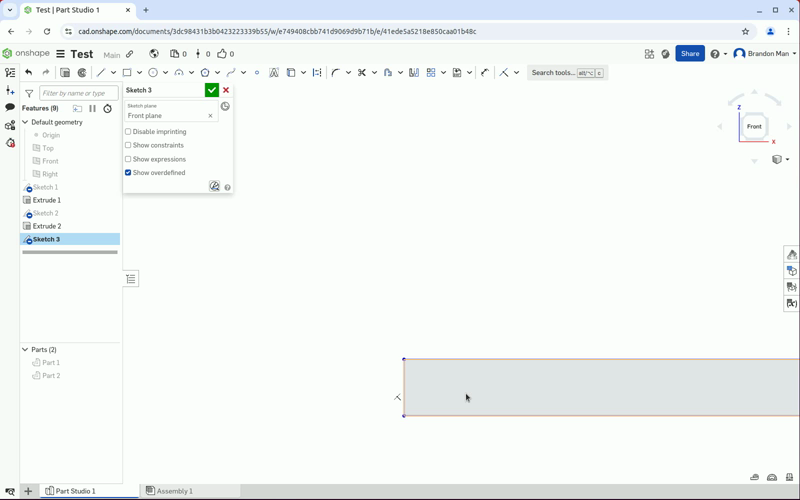
scroll(-6)
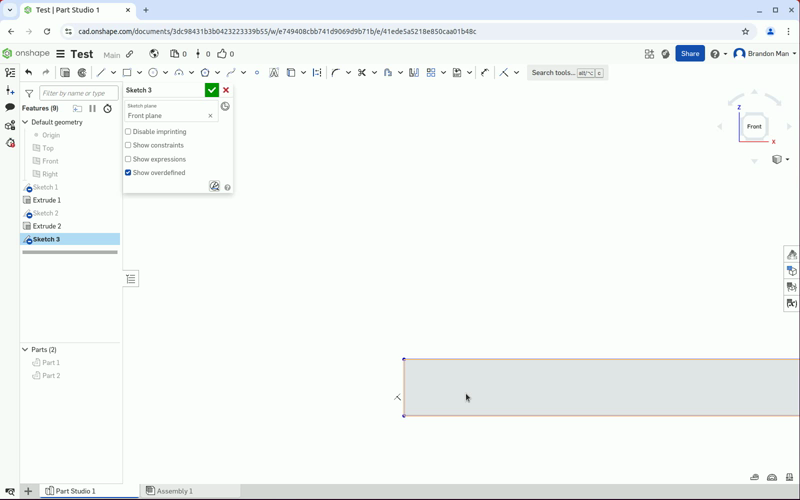
scroll(-6)
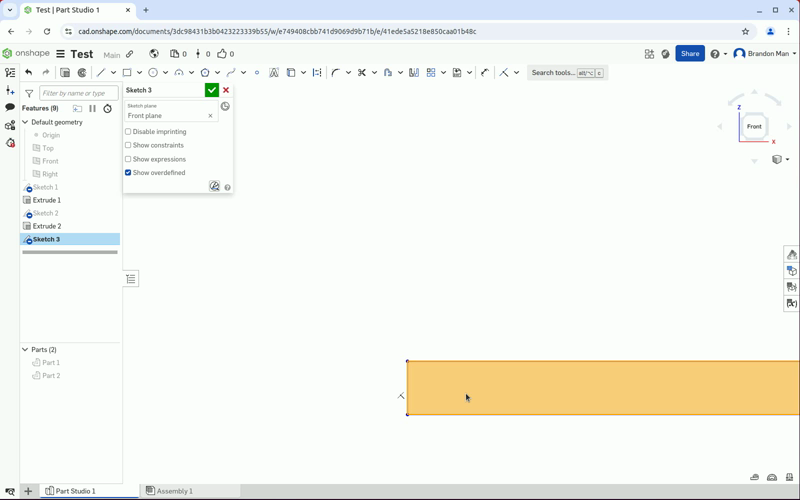
scroll(-6)
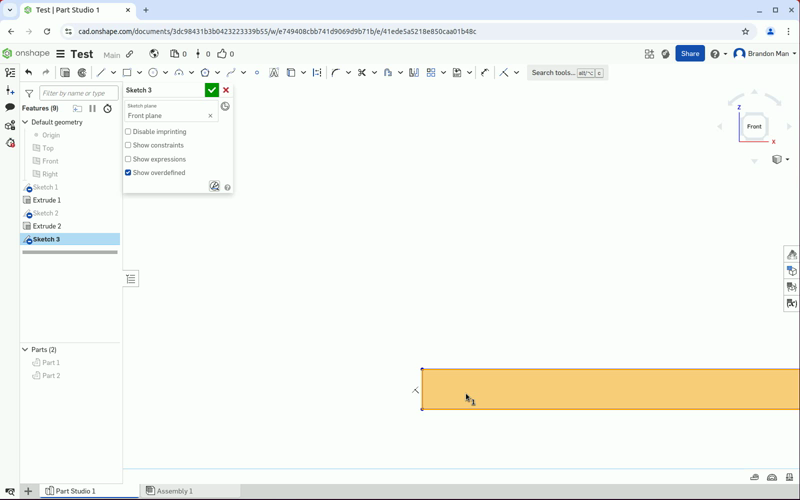
scroll(-6)
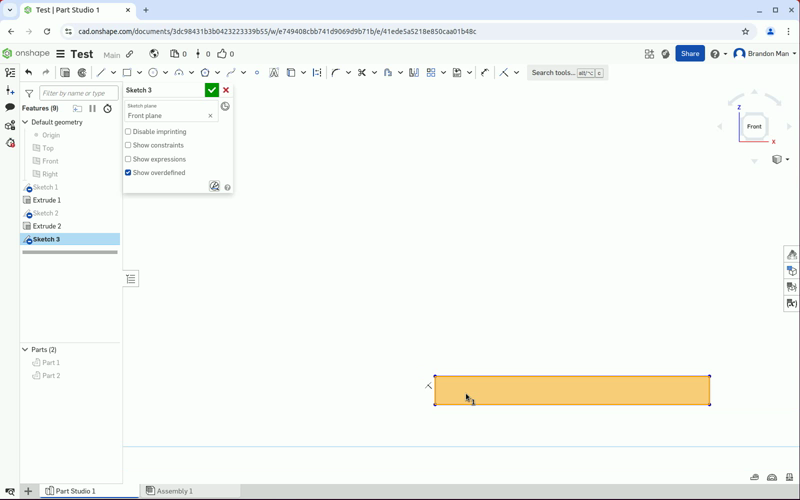
scroll(-6)
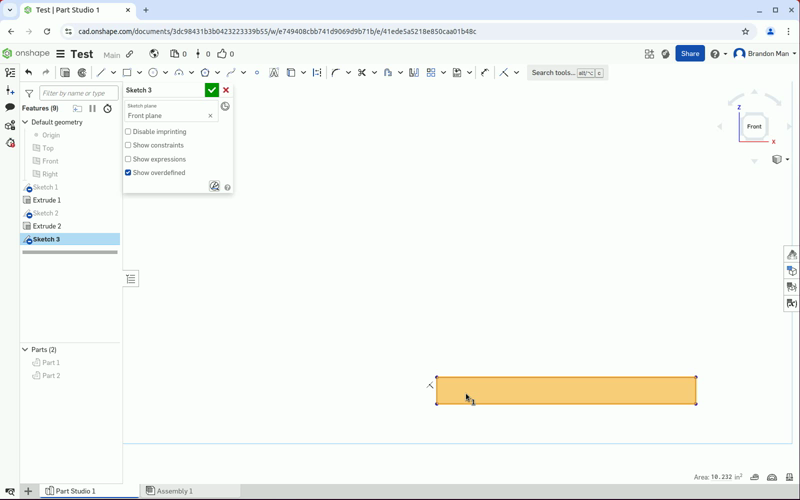
scroll(-6)
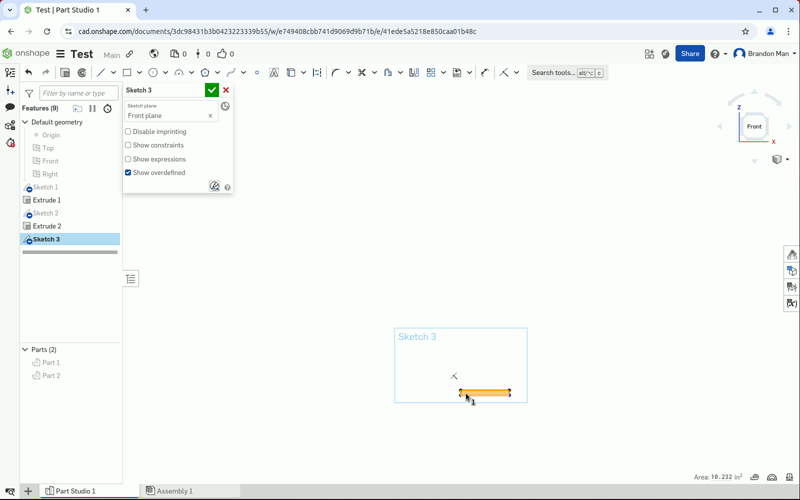
mouse_move(73, 352)
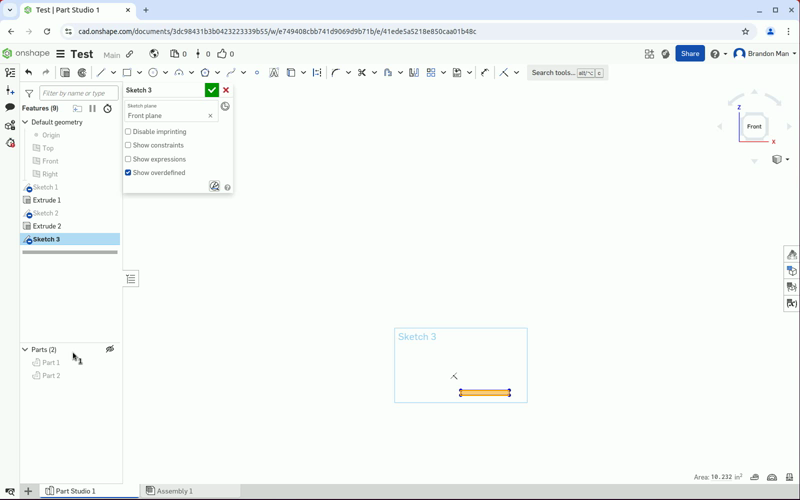
key(shift+y)
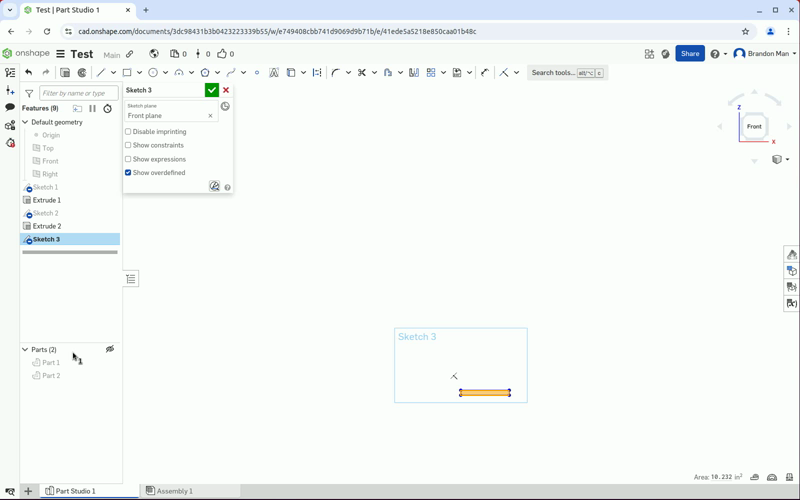
key(shift+e)
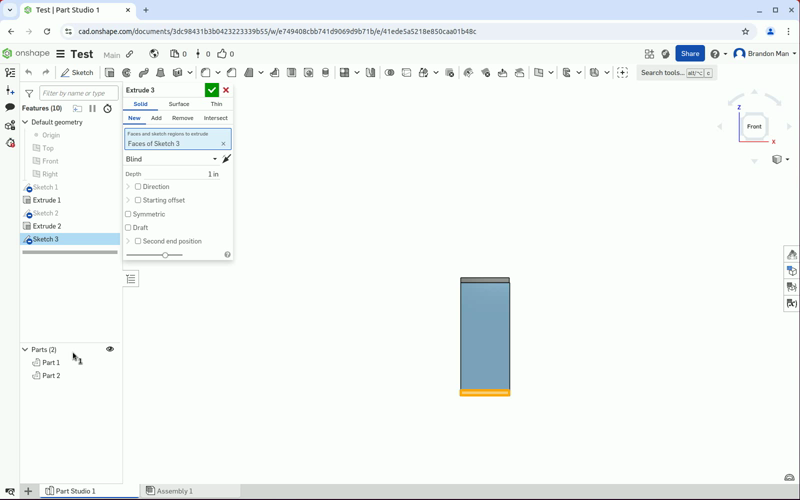
mouse_move(143, 106)
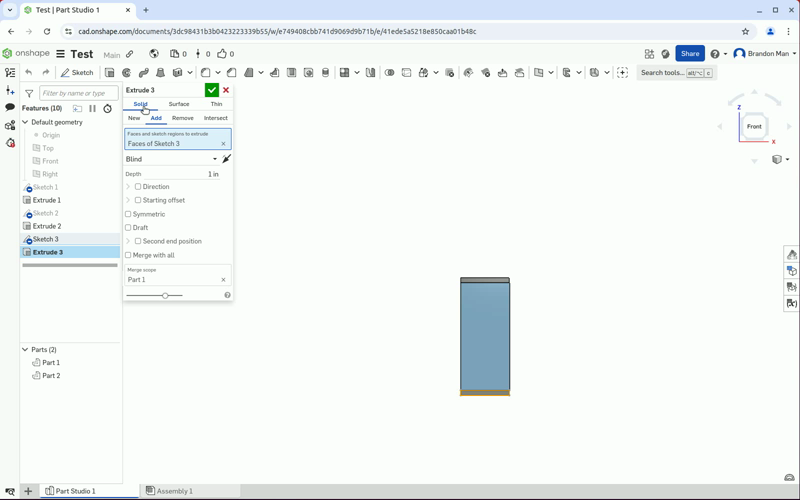
click(143, 106)
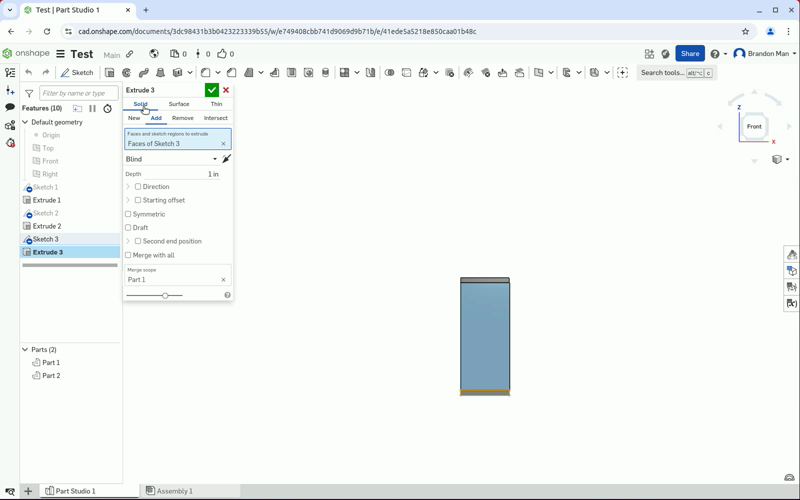
mouse_move(137, 120)
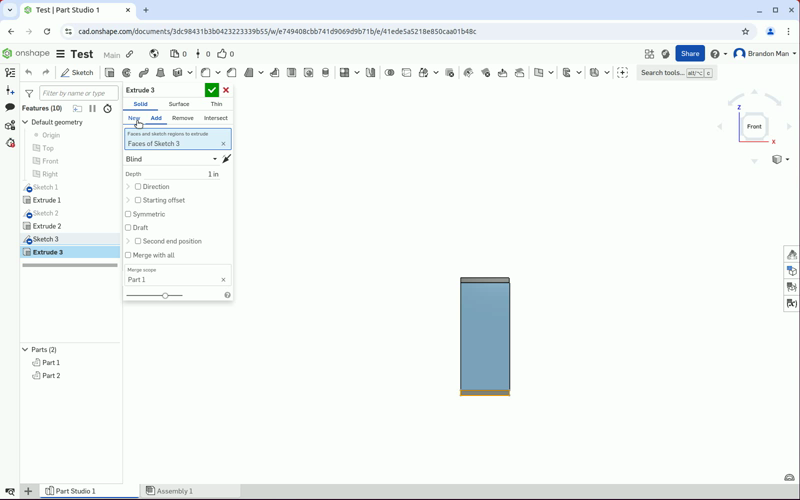
click(137, 120)
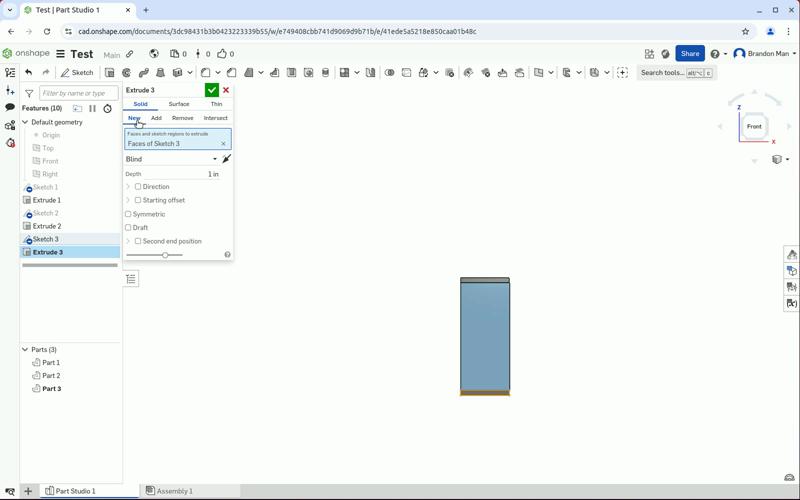
key(tab, 4)
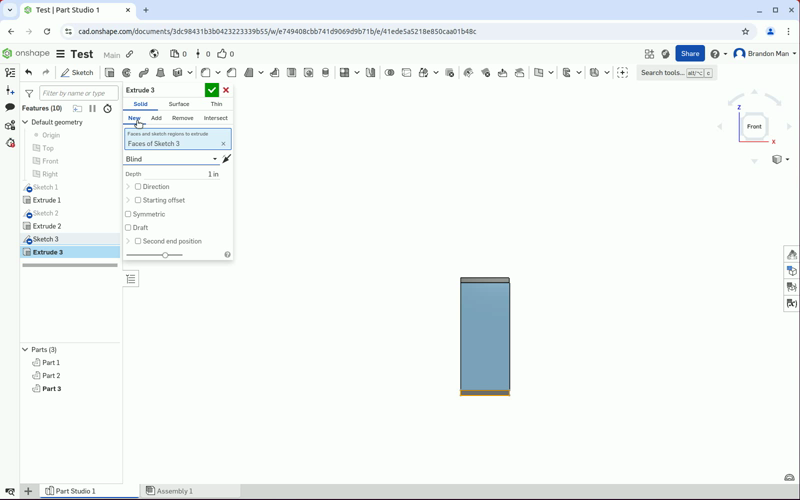
text(-0.241)
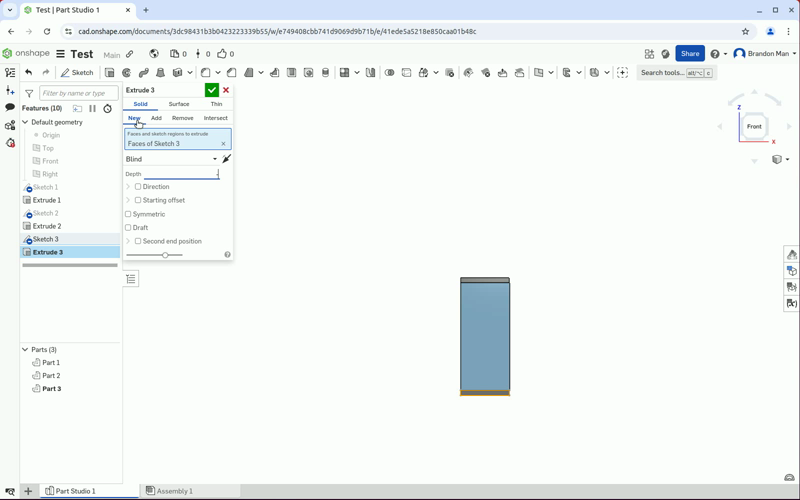
key(enter)
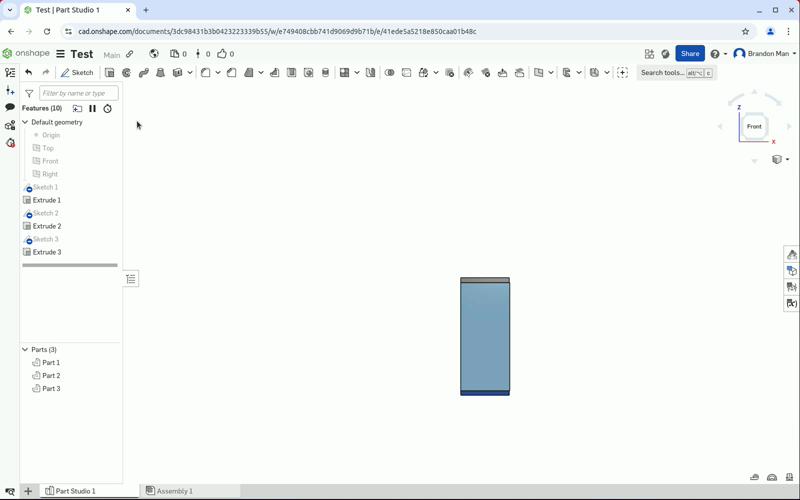
key(shift+h)
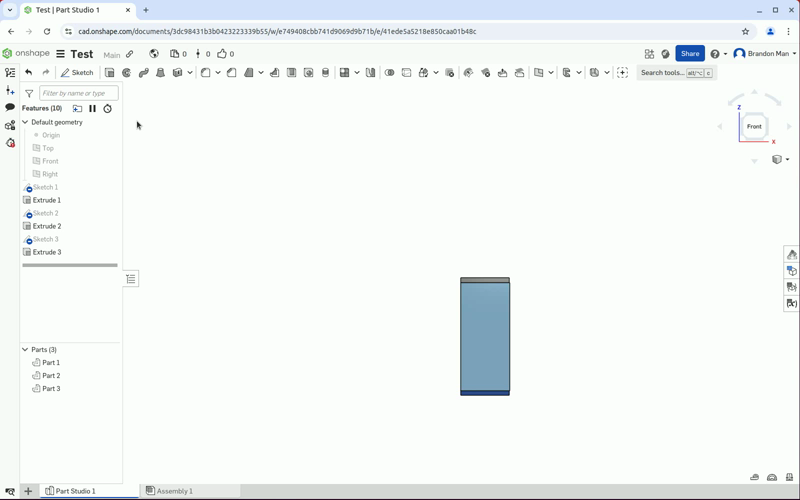
key(shift+h)
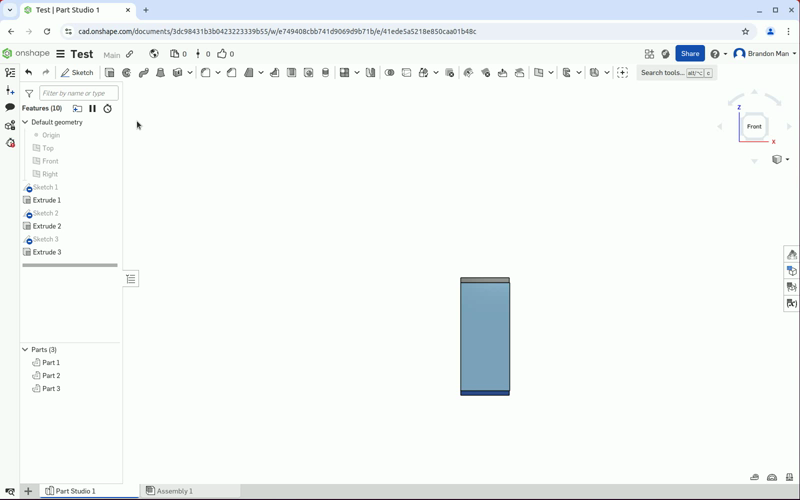
key(shift+7)
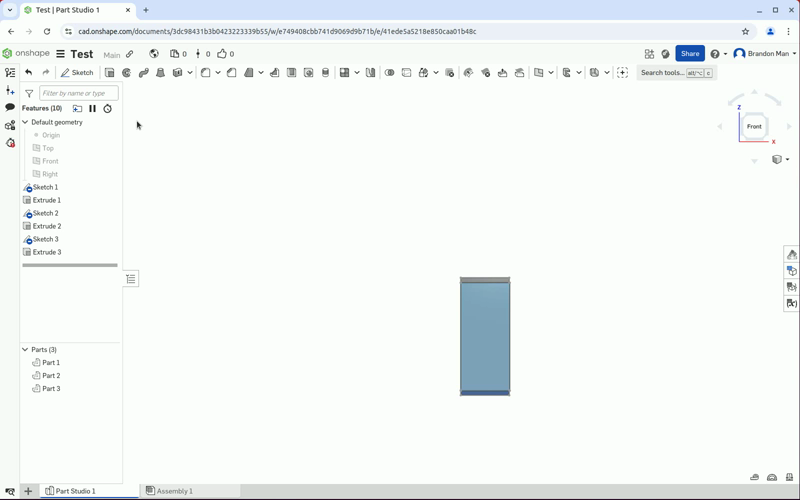
key(left, 2)
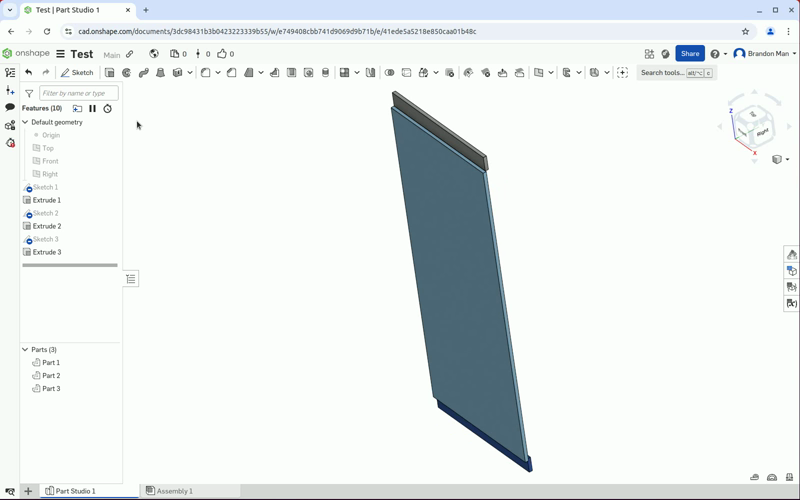
key(down, 2)
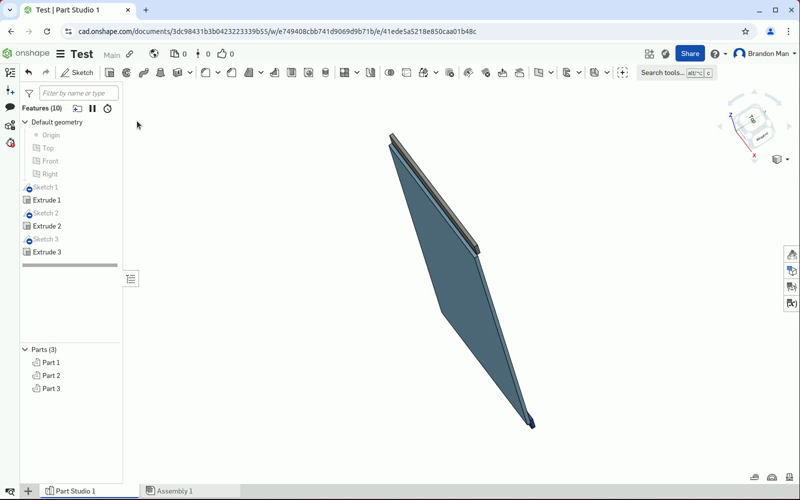
key(up, 2)
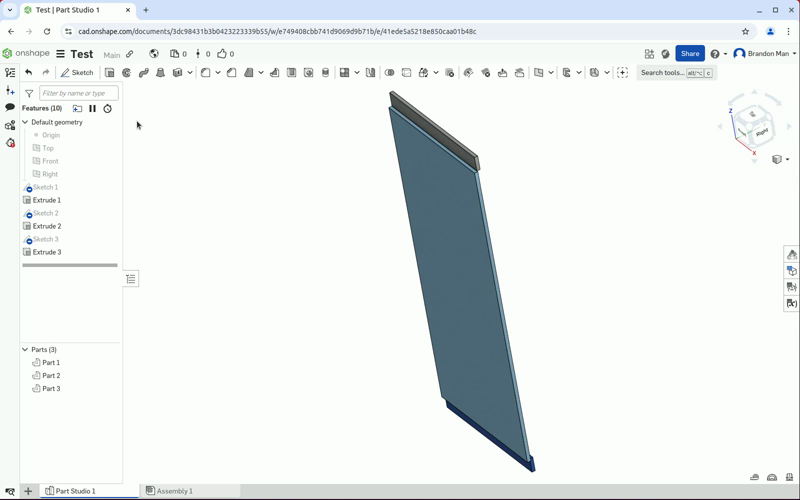
key(right, 2)
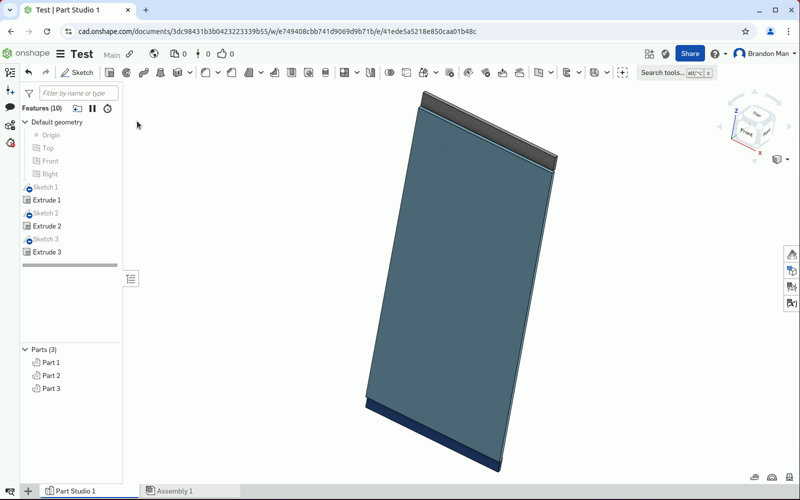
mouse_move(73, 189)
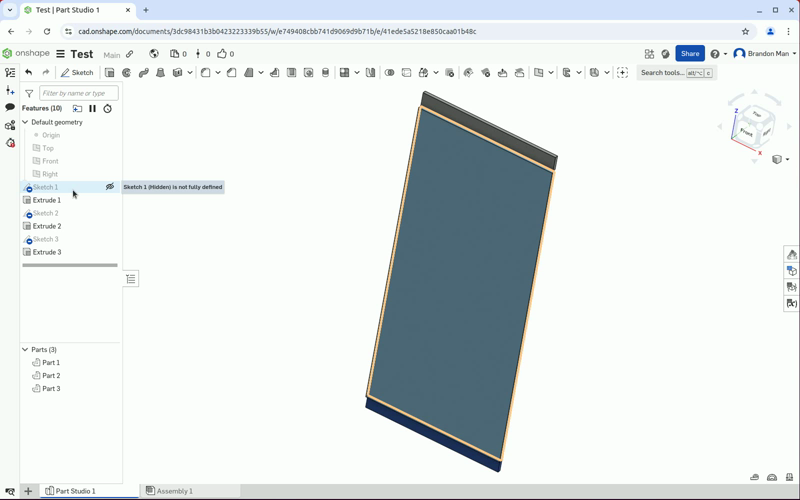
click(73, 189)